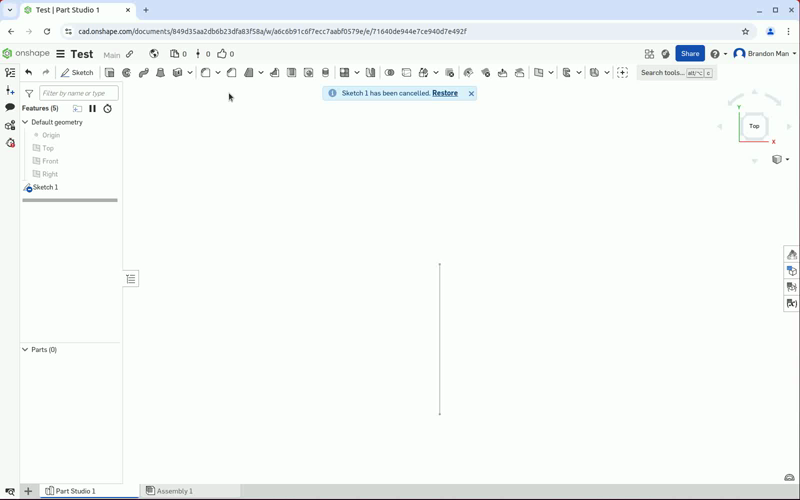
key(shift+h)
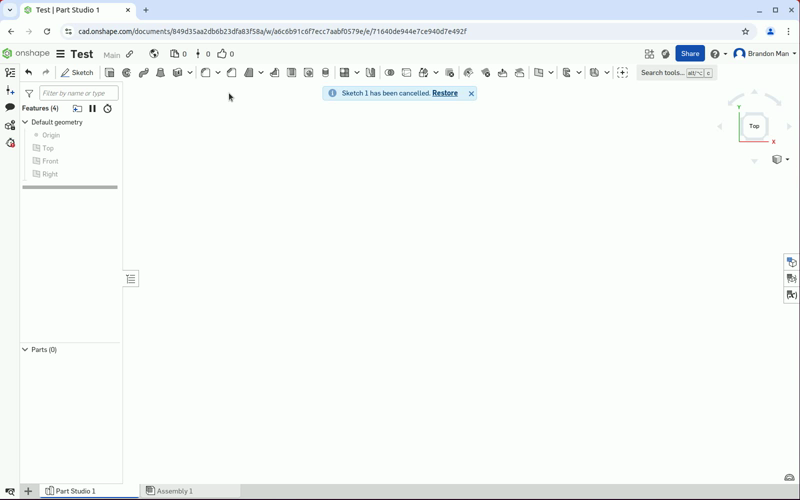
mouse_move(73, 352)
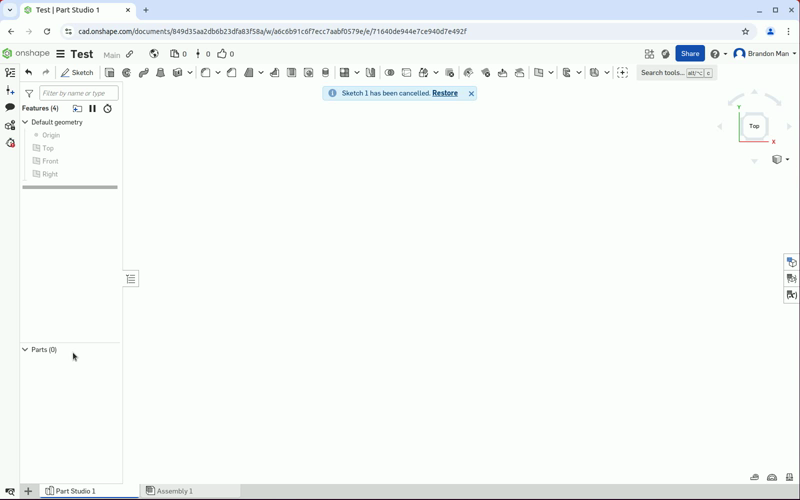
key(y)
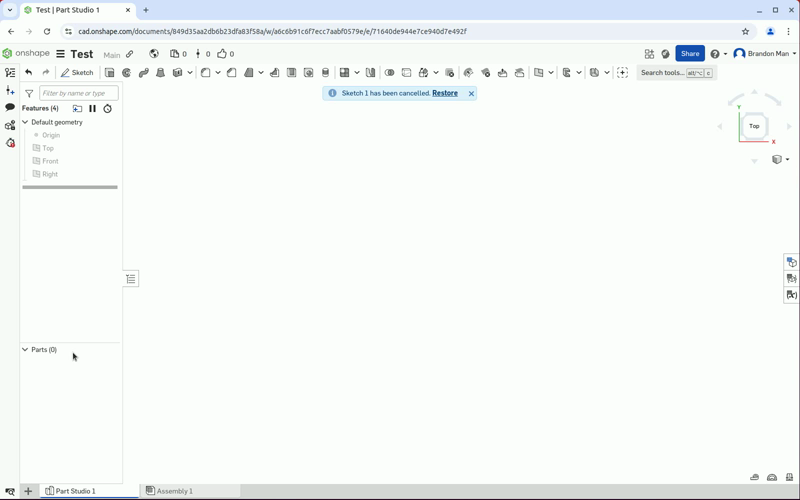
key(shift+p)
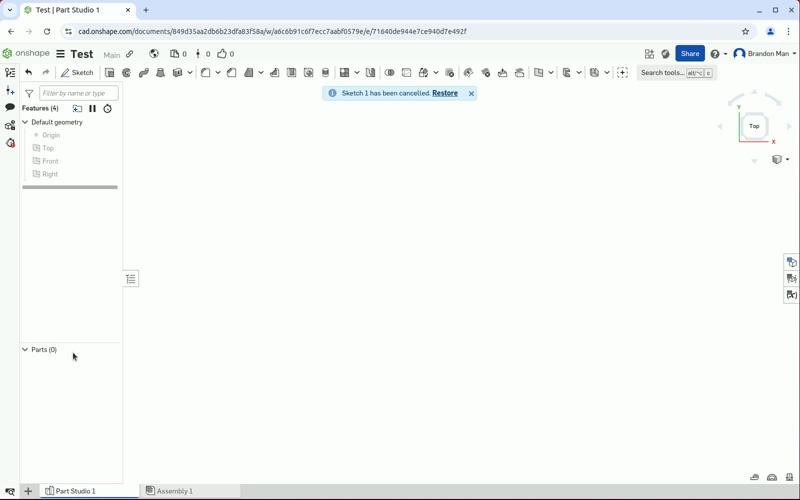
key(space)
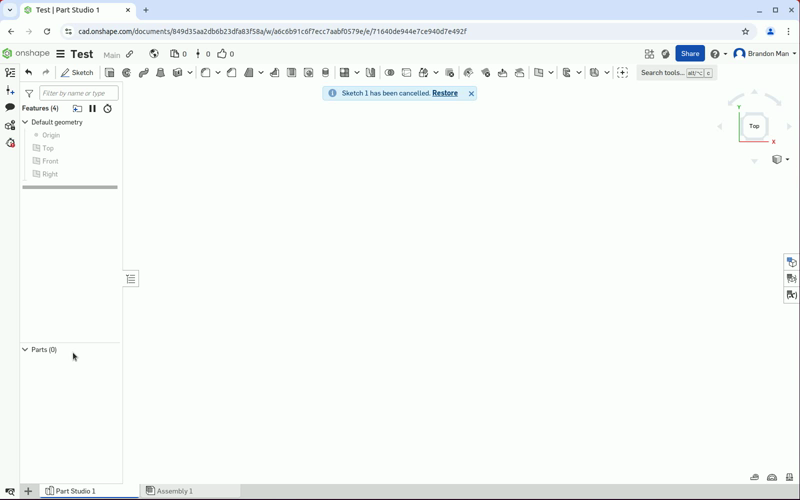
key_down(shift)
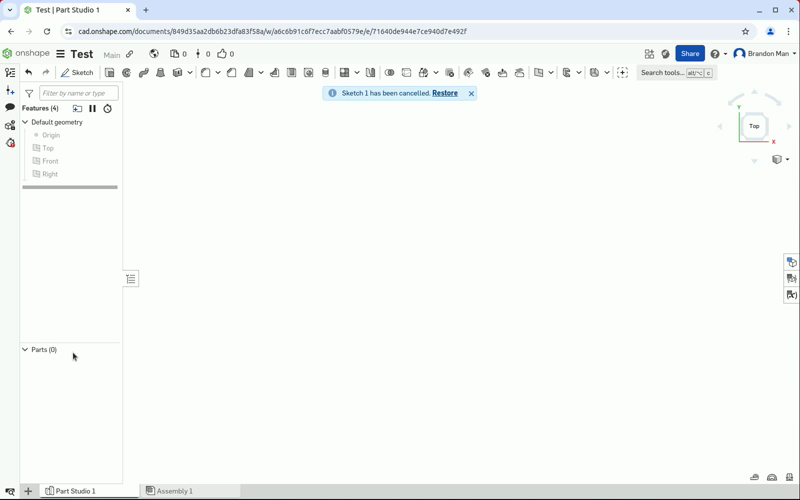
key(up)
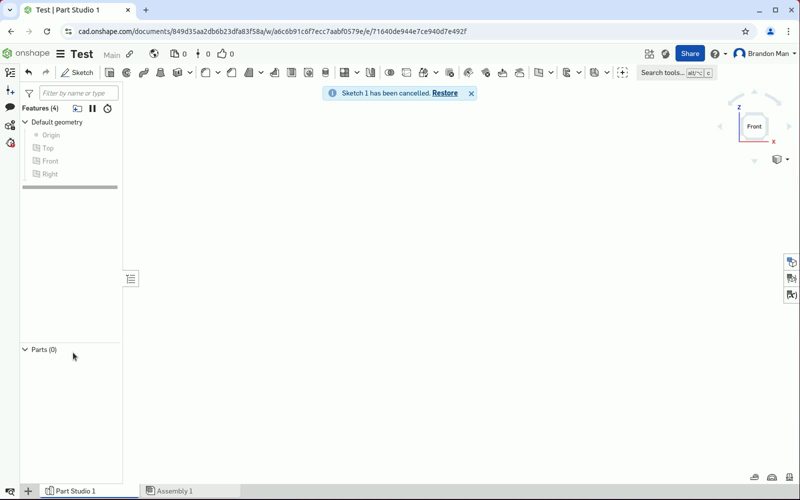
key_up(shift)
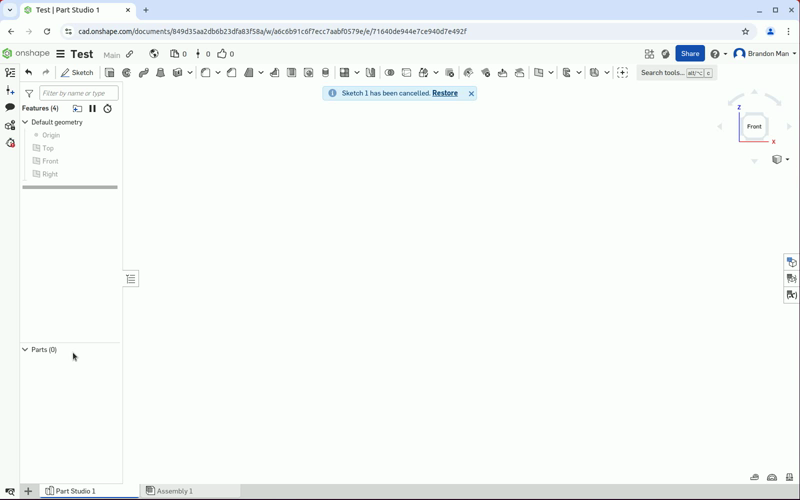
mouse_move(73, 352)
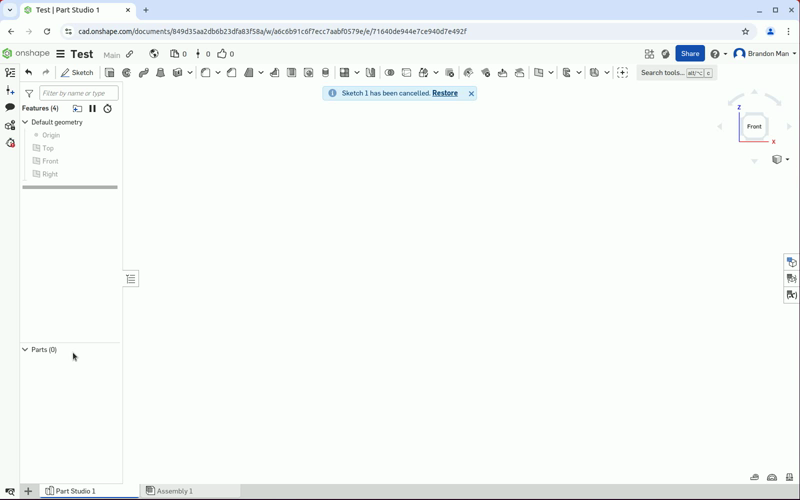
key(shift+y)
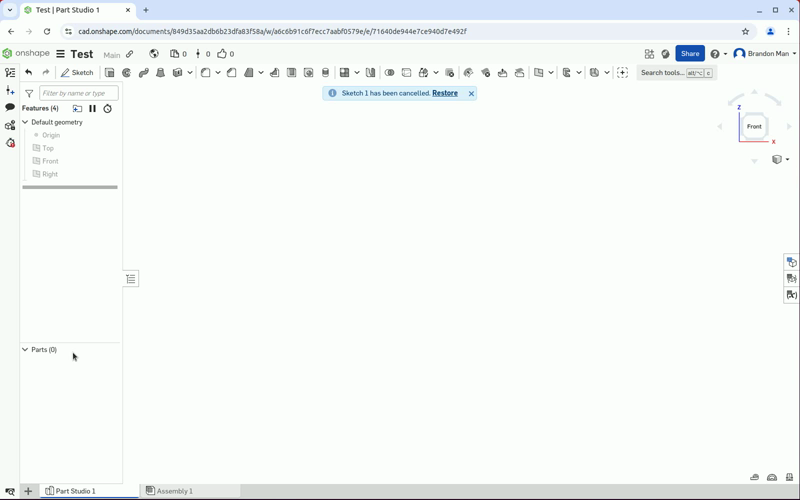
key(shift+s)
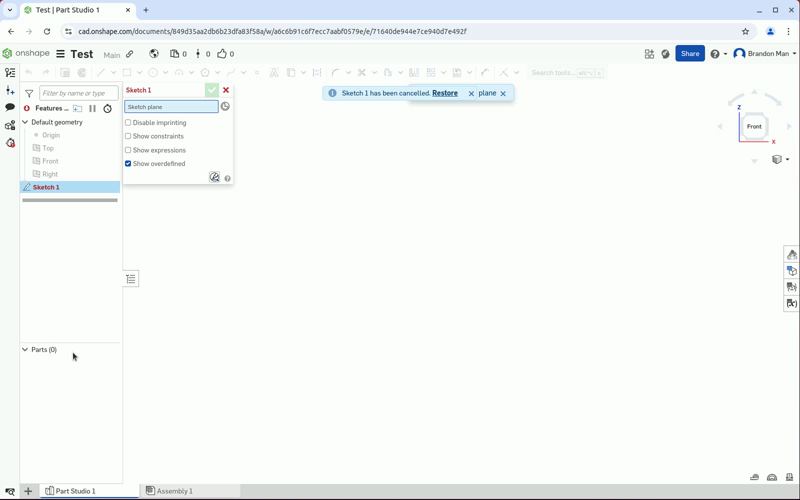
mouse_move(73, 163)
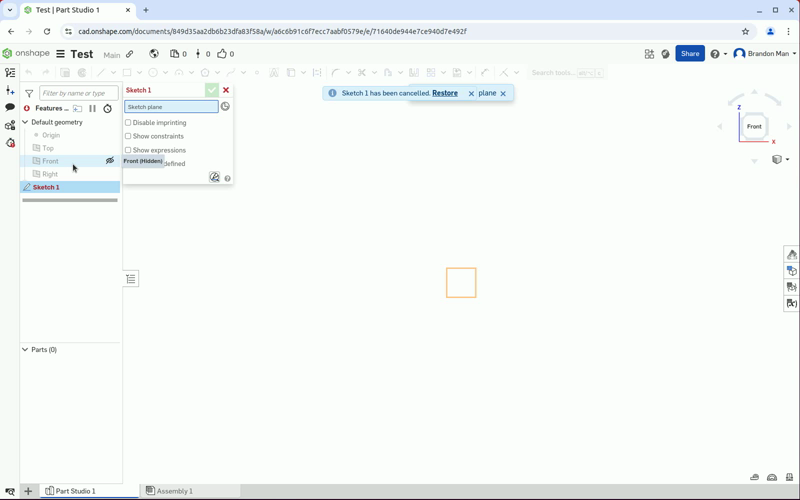
click(73, 163)
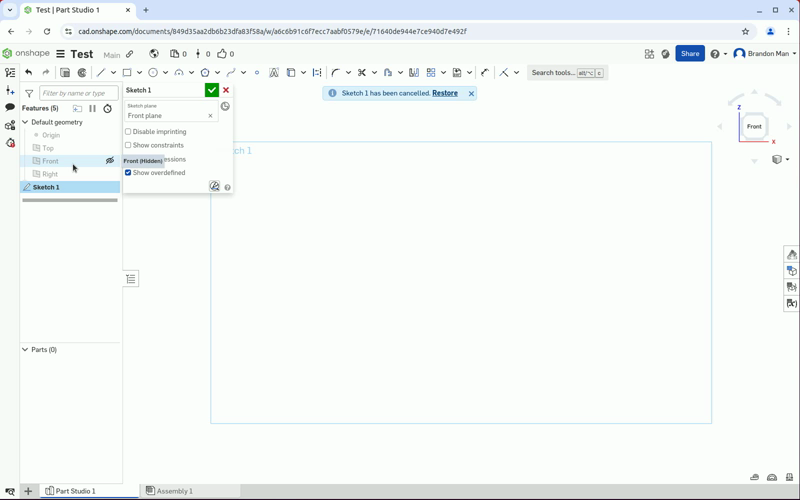
mouse_move(73, 352)
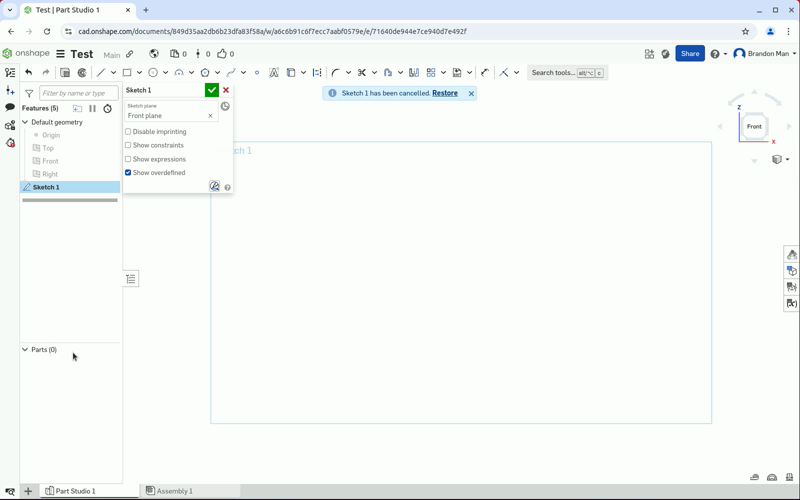
key(y)
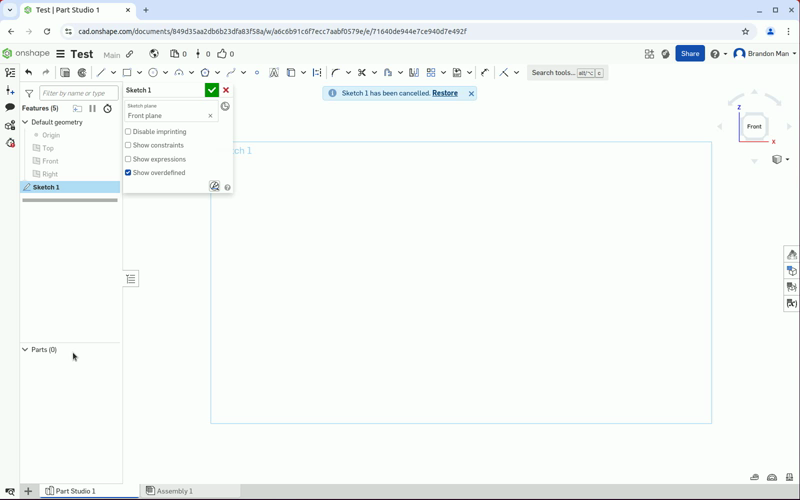
key(l)
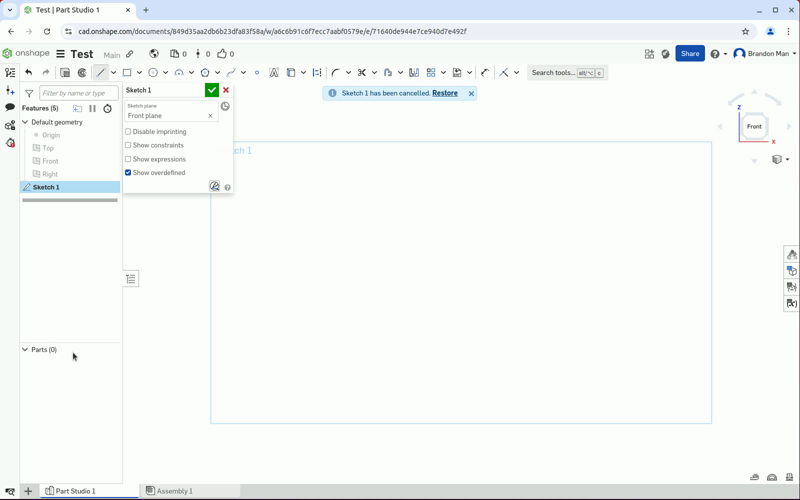
key_down(shift)
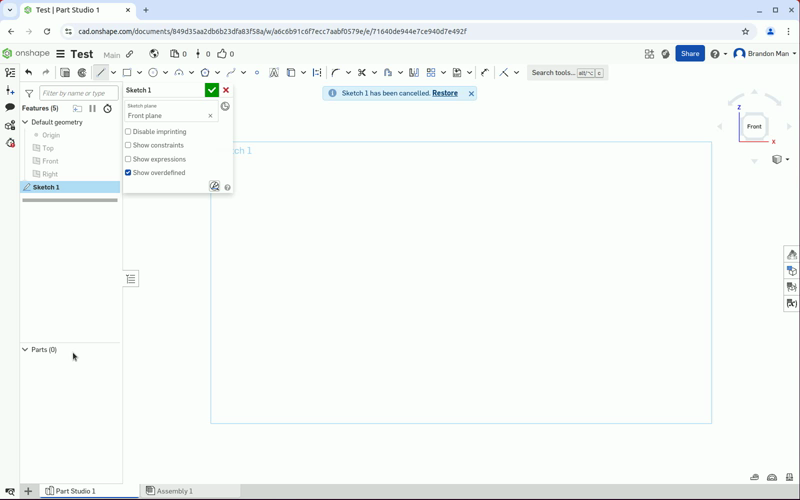
mouse_move(424, 305)
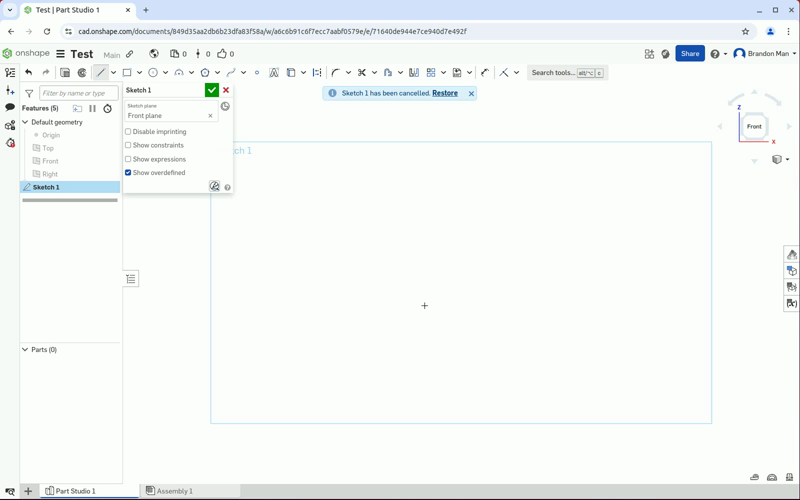
click(424, 305)
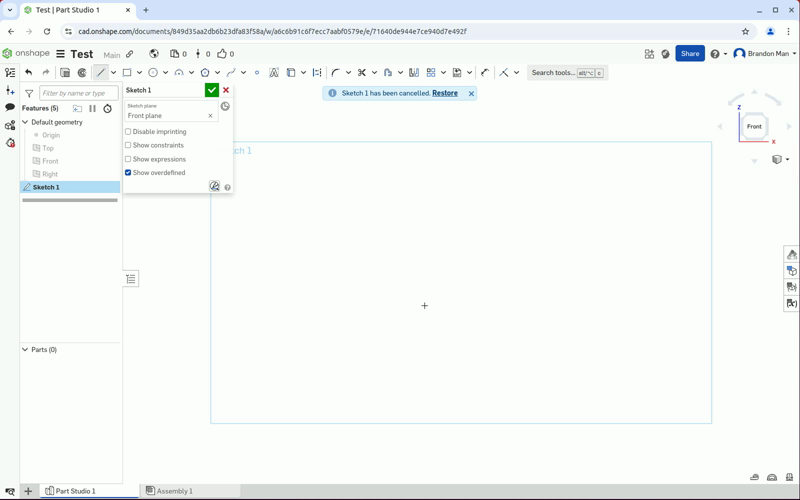
key_up(shift)
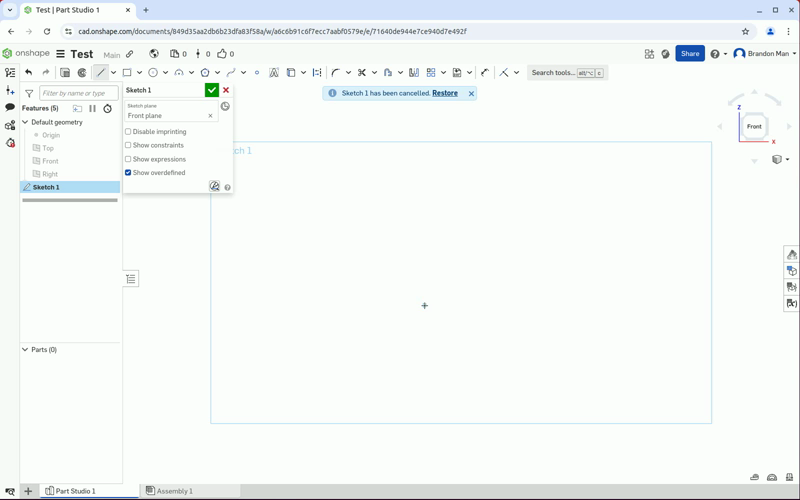
key_down(shift)
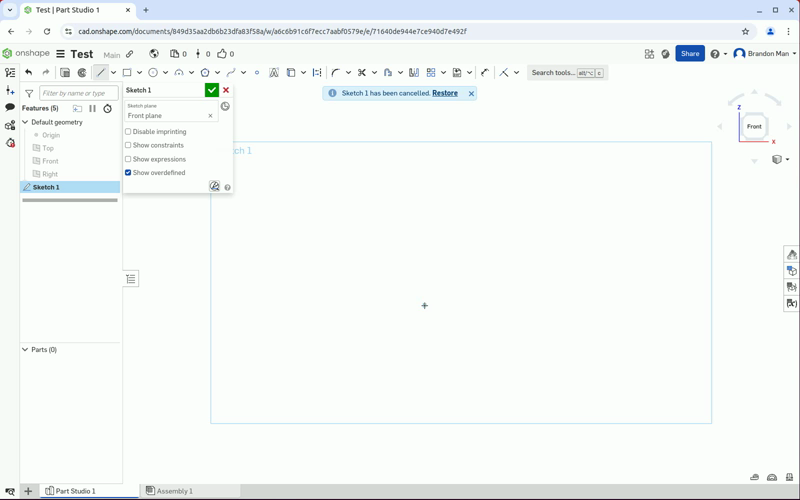
mouse_move(497, 305)
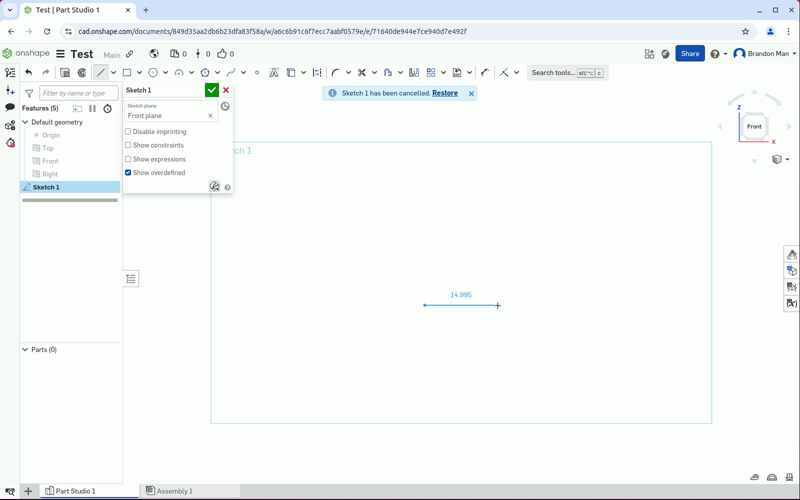
click(497, 305)
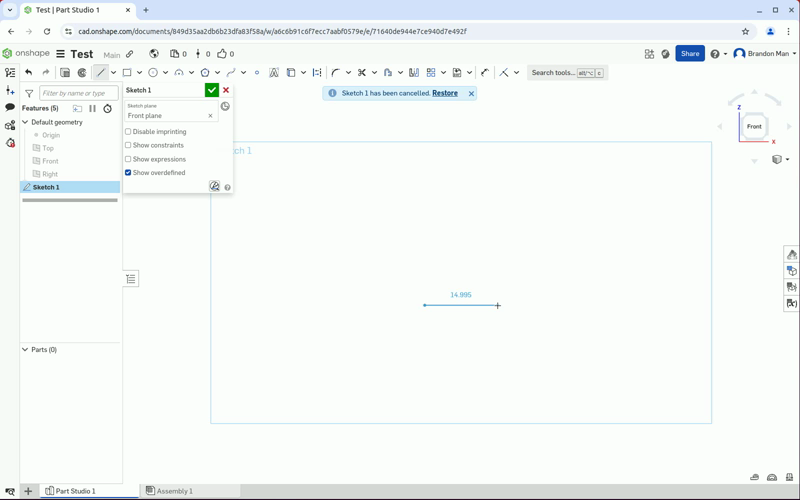
key_up(shift)
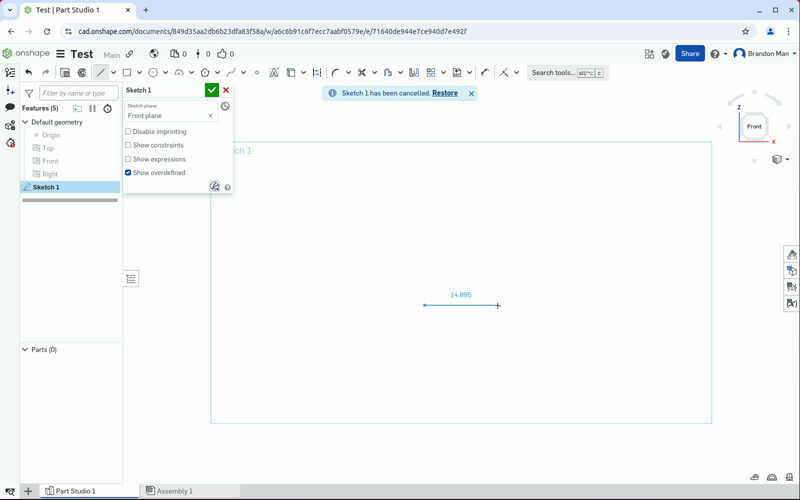
key_down(shift)
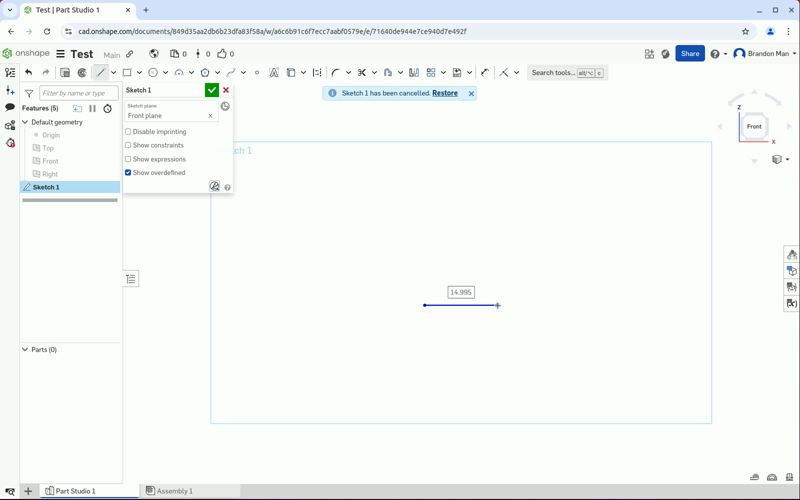
mouse_move(527, 305)
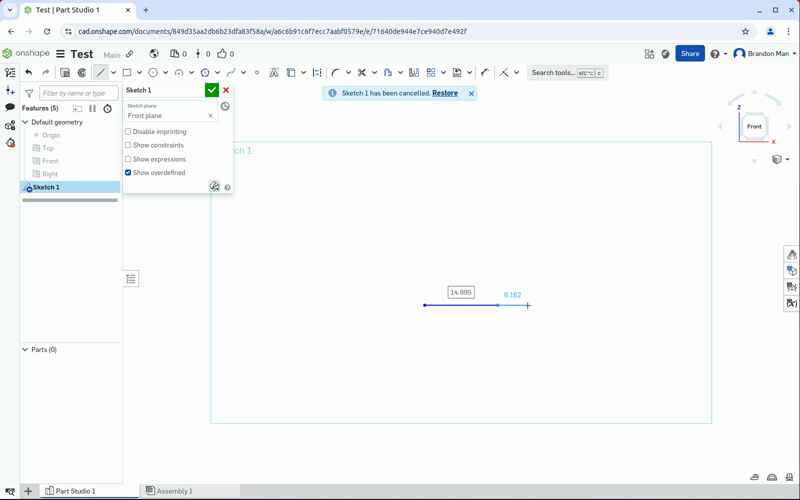
mouse_move(497, 261)
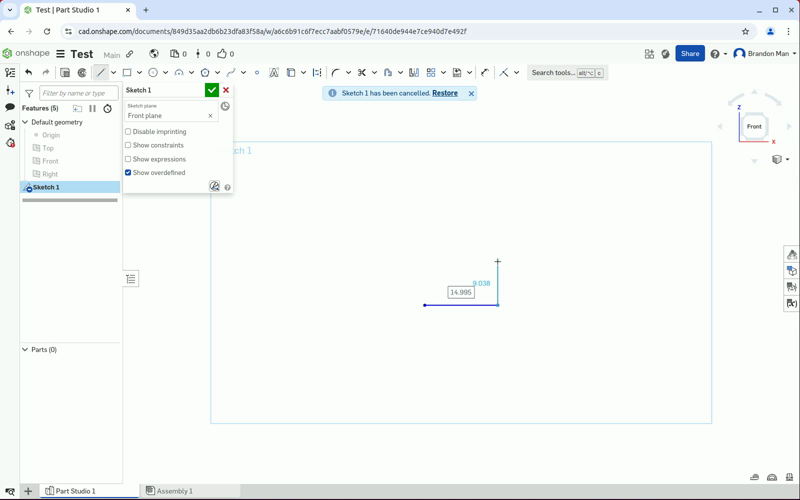
click(497, 261)
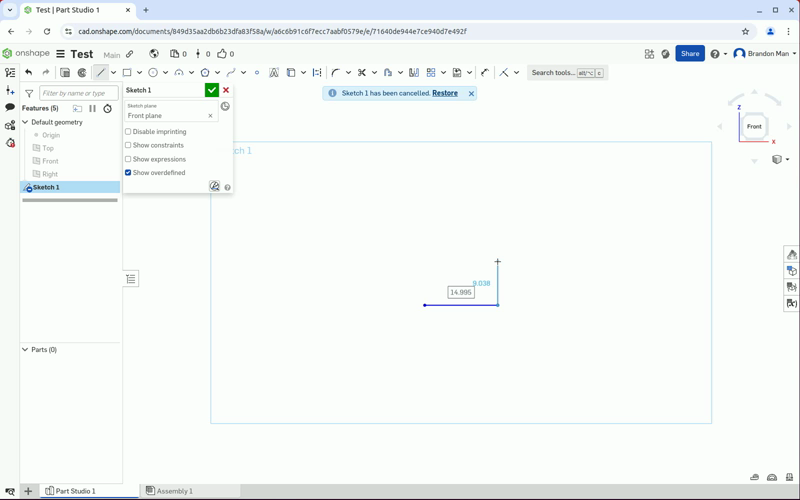
key_up(shift)
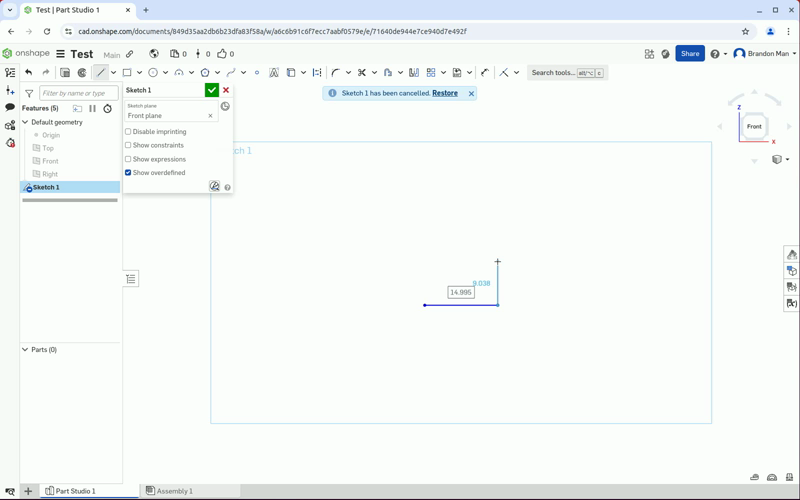
key_down(shift)
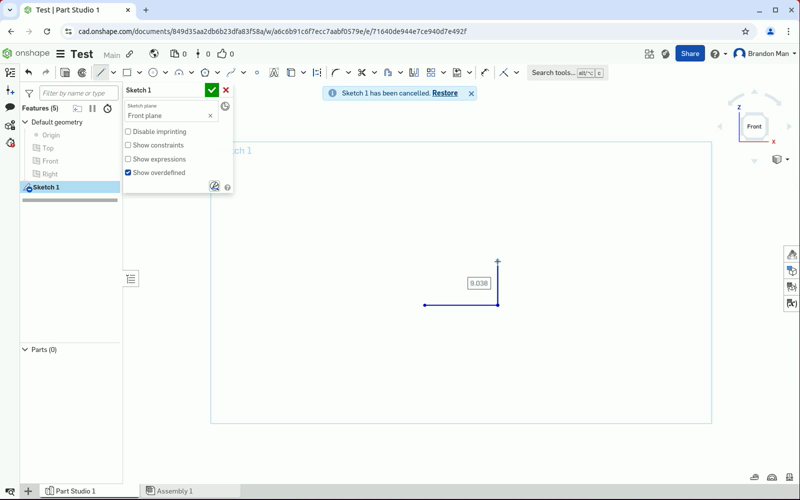
mouse_move(527, 261)
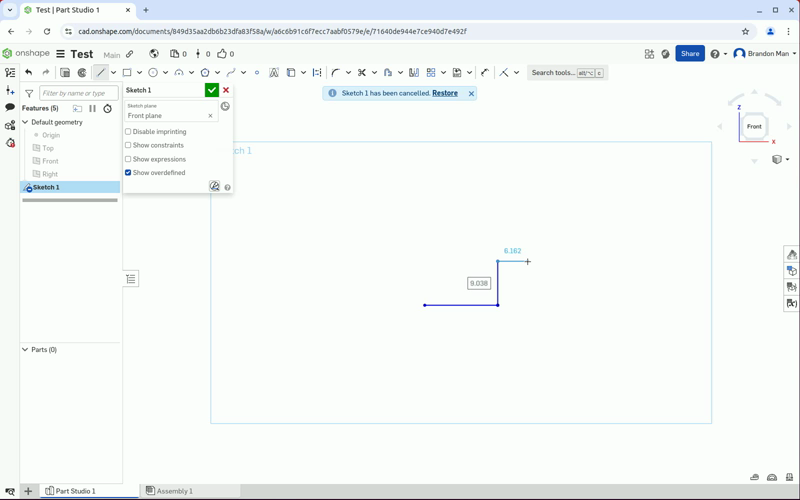
mouse_move(469, 261)
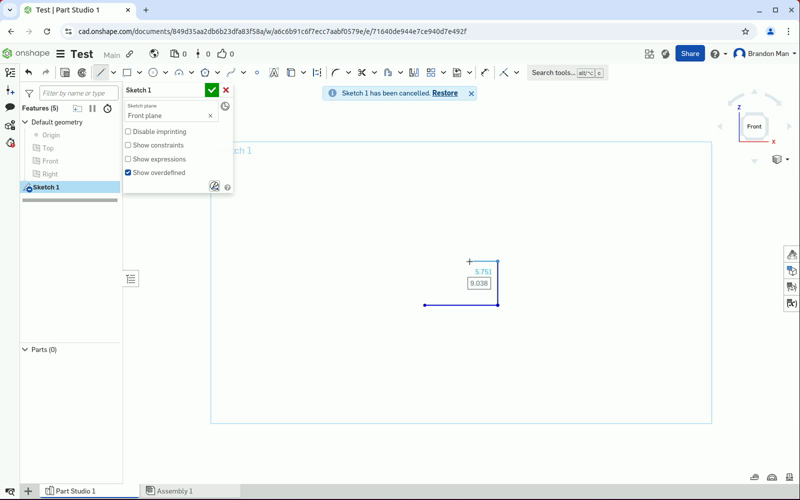
click(469, 261)
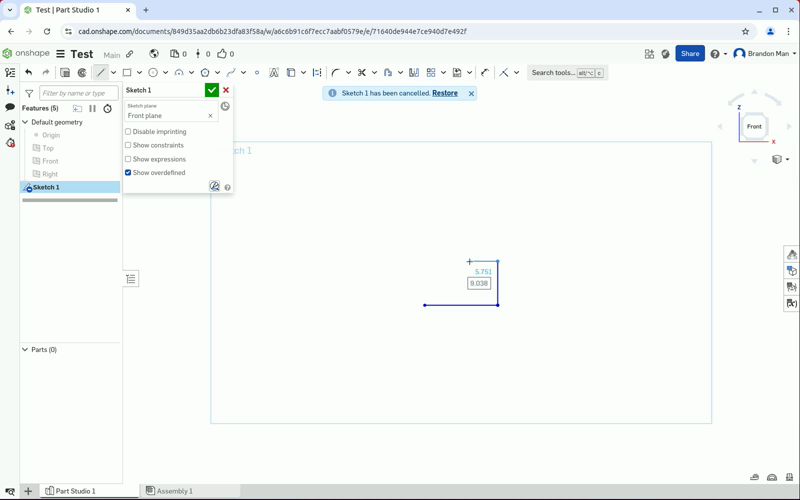
key_up(shift)
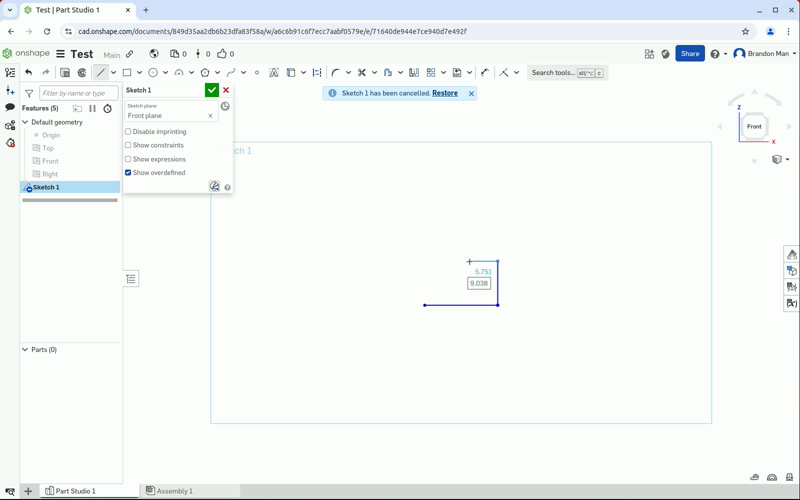
key_down(shift)
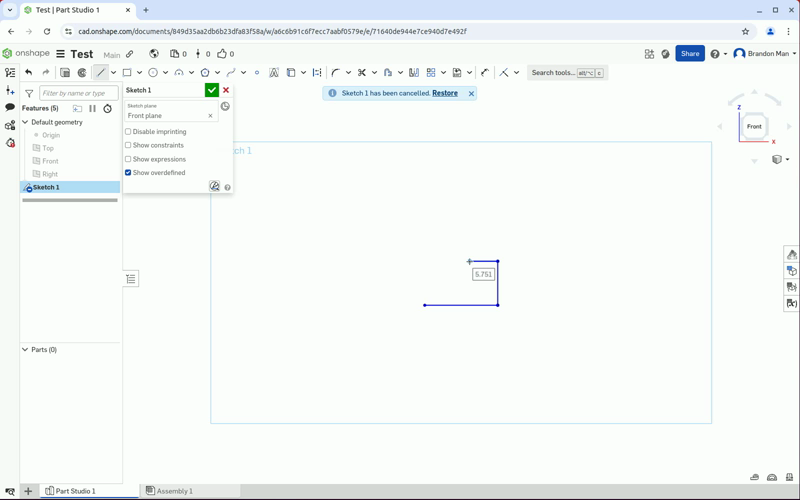
mouse_move(499, 261)
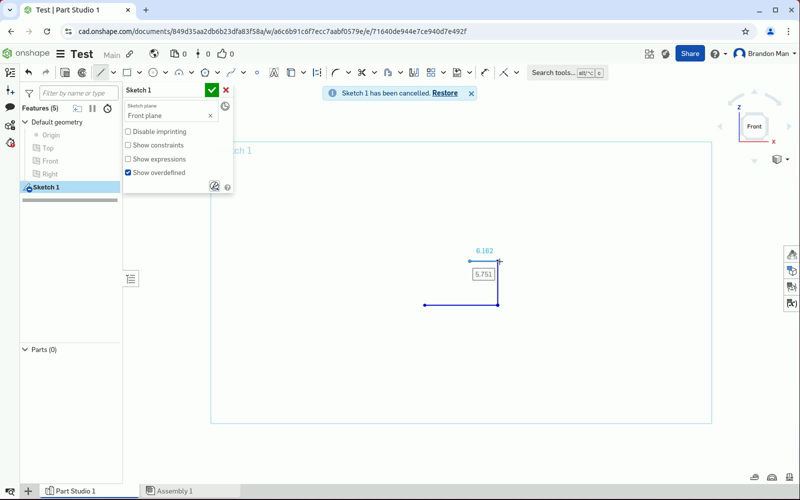
mouse_move(469, 263)
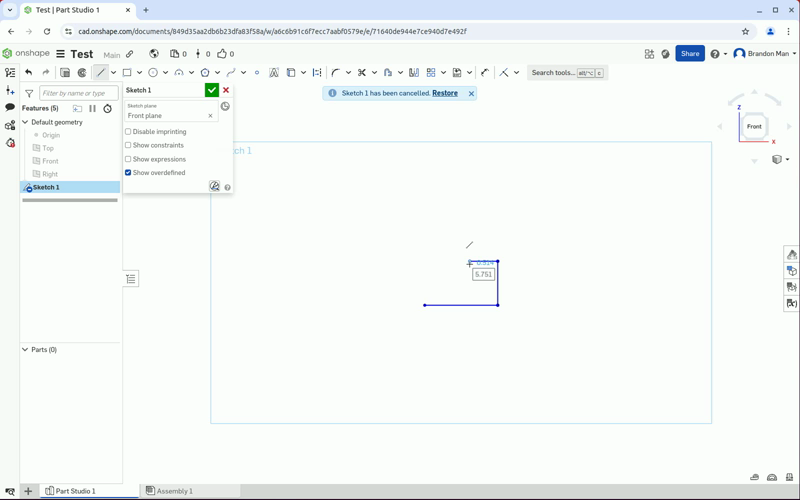
scroll(6)
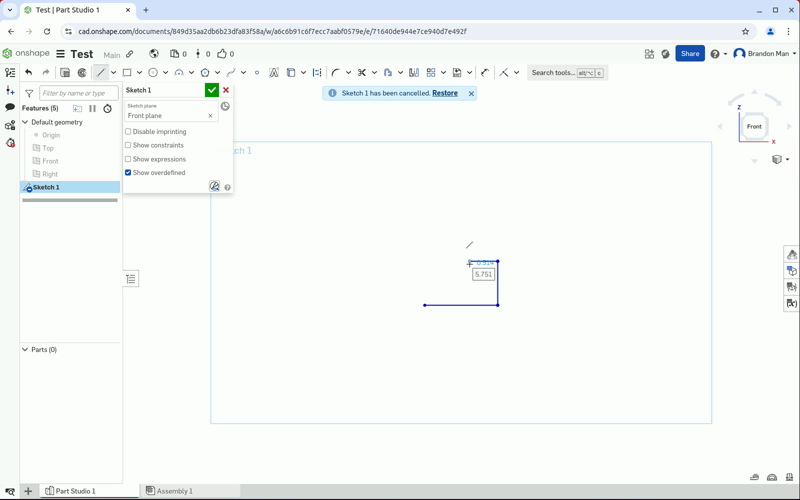
scroll(6)
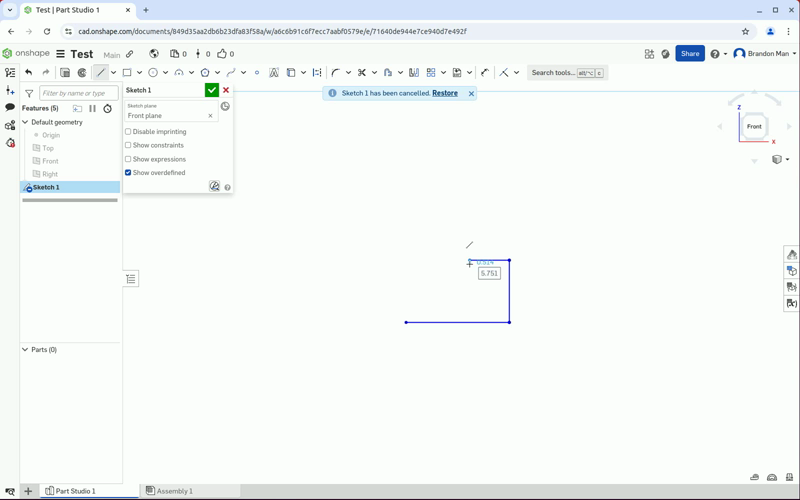
scroll(6)
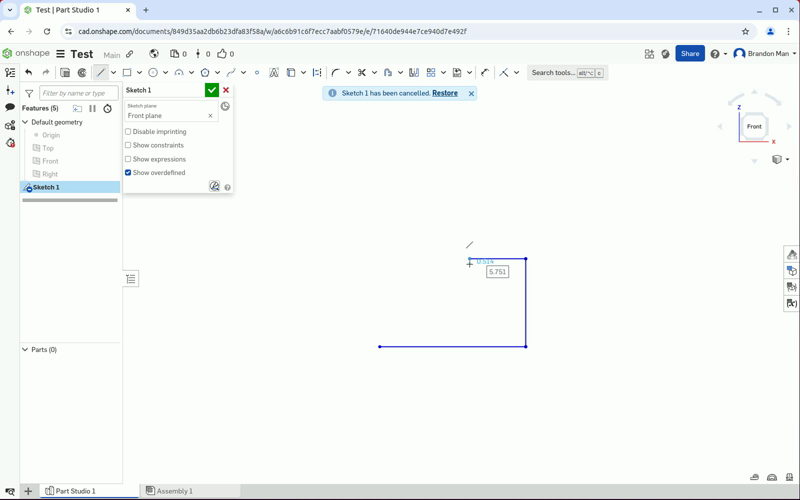
scroll(6)
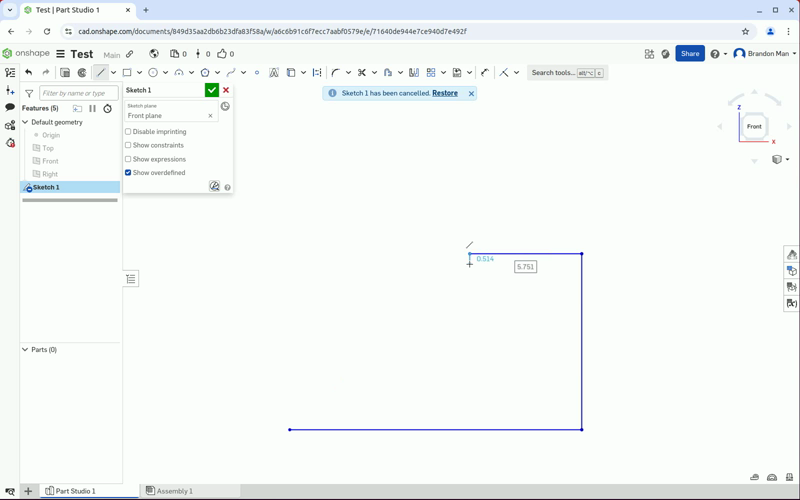
scroll(6)
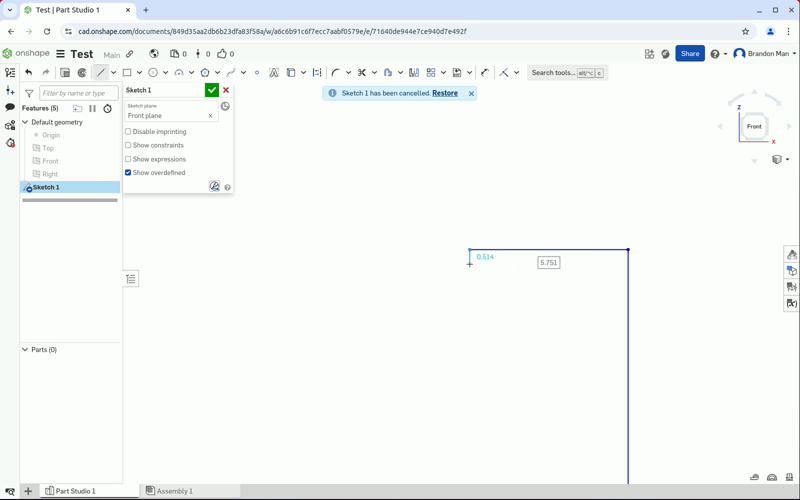
scroll(6)
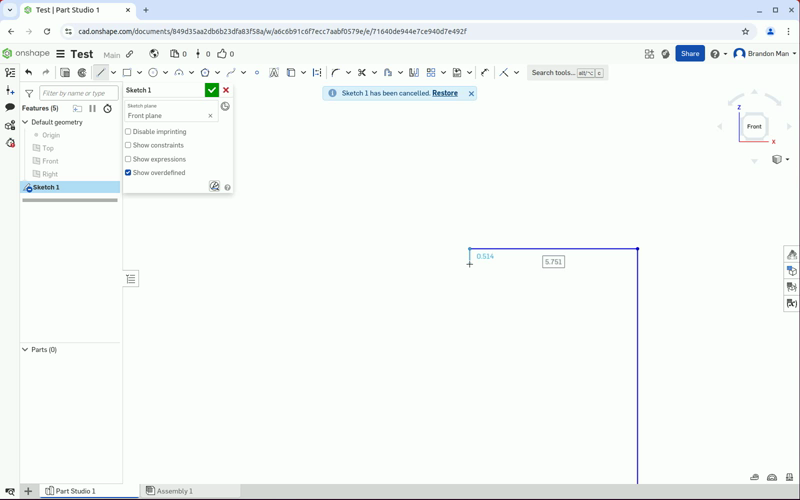
scroll(6)
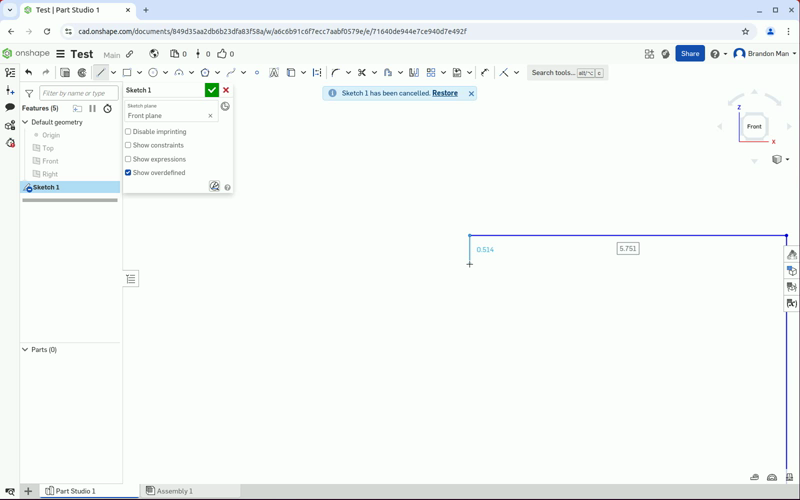
click(469, 263)
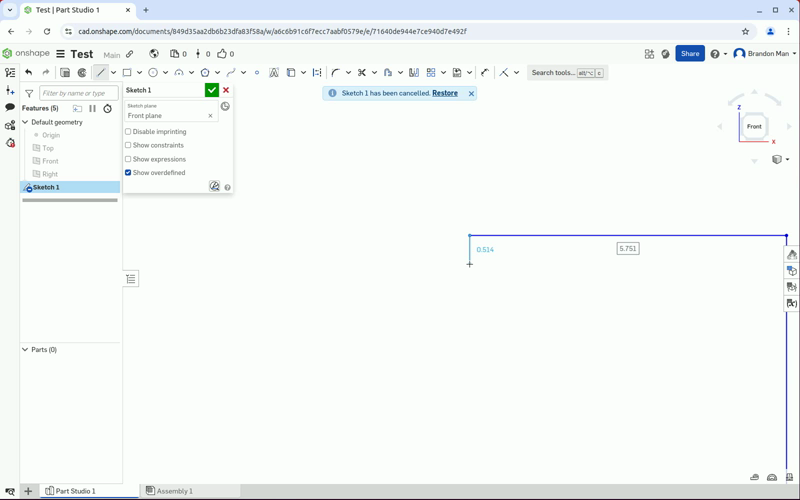
scroll(-6)
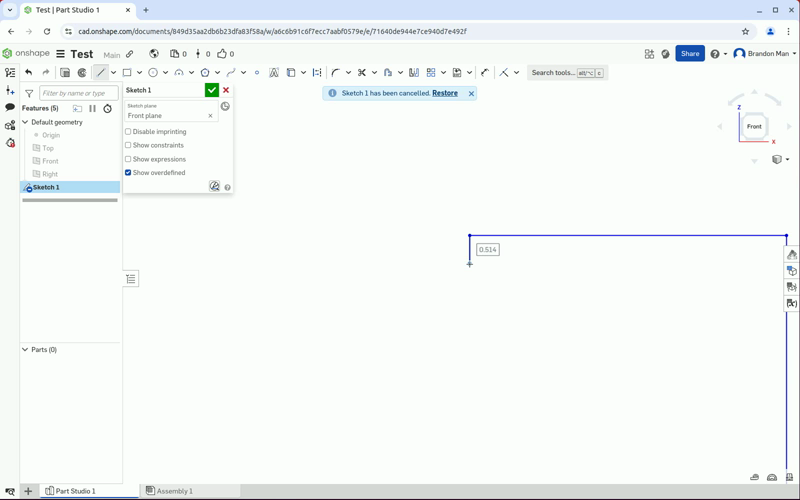
scroll(-6)
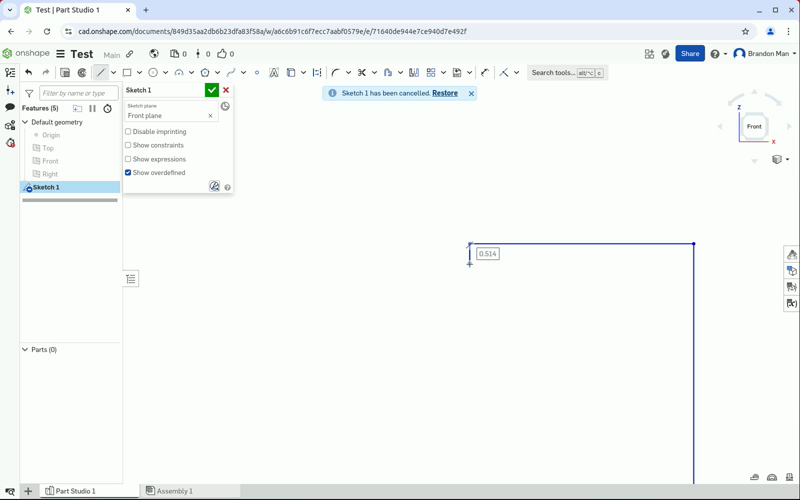
scroll(-6)
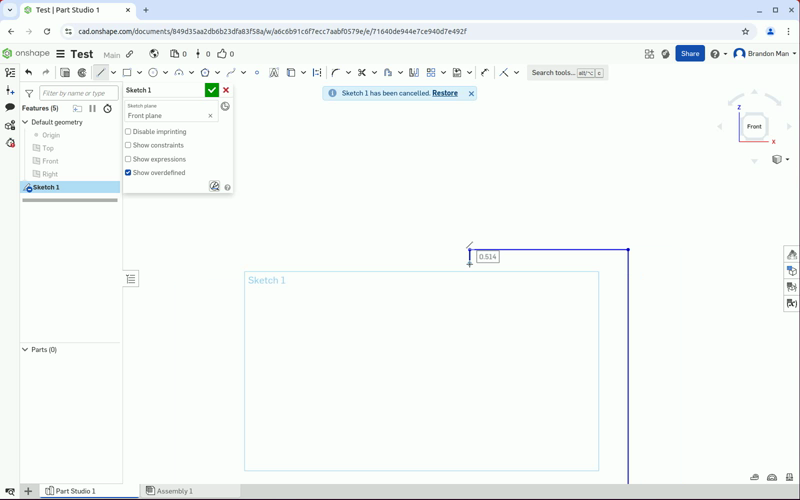
scroll(-6)
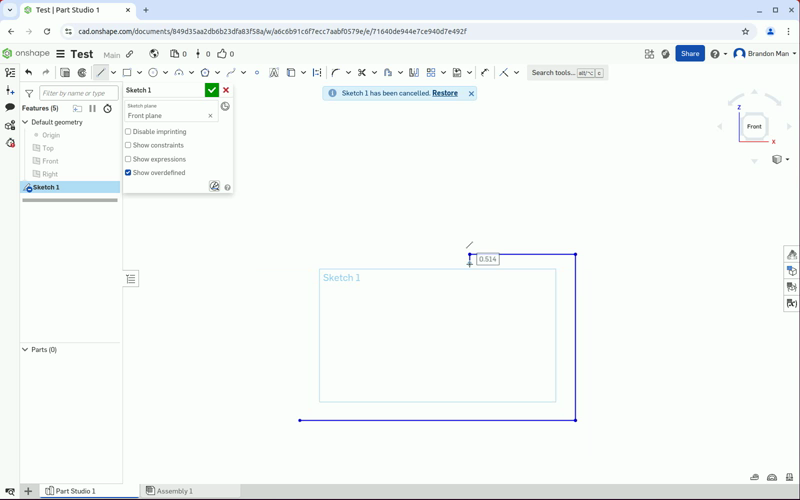
scroll(-6)
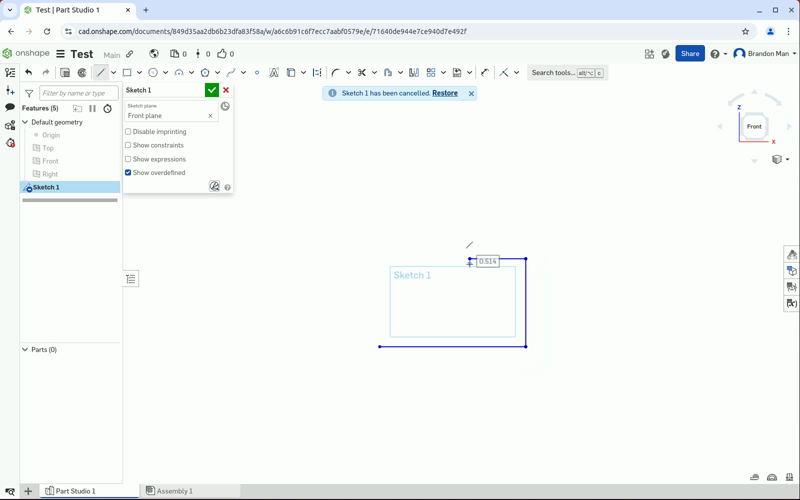
scroll(-6)
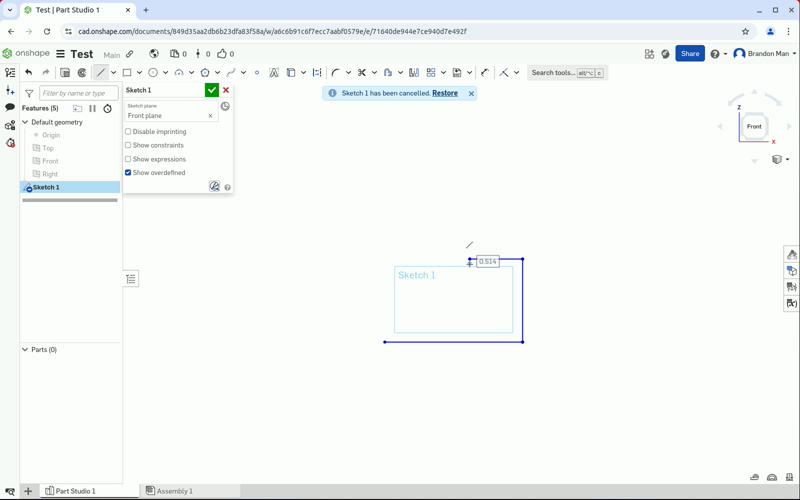
scroll(-6)
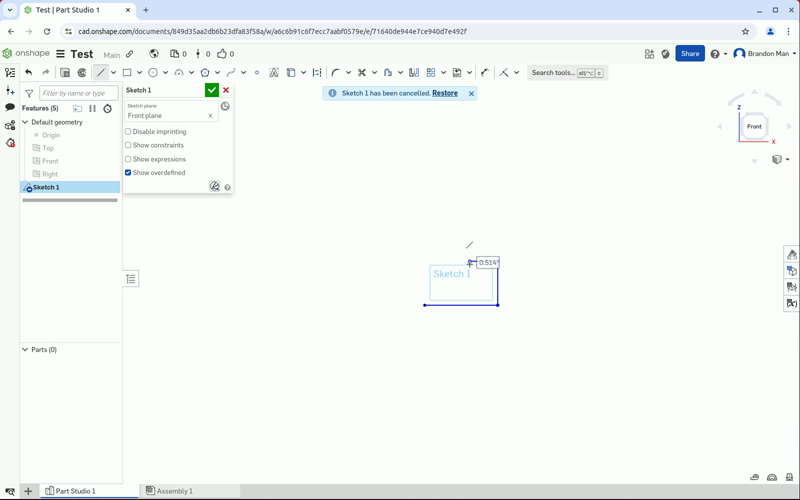
key_up(shift)
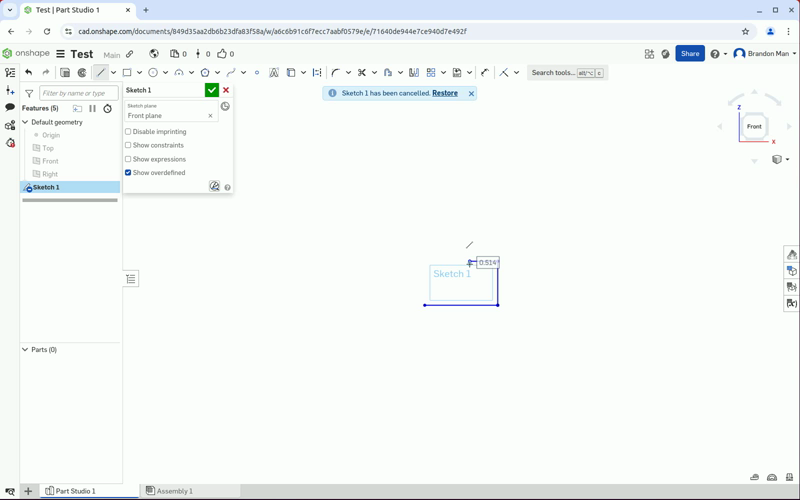
key_down(shift)
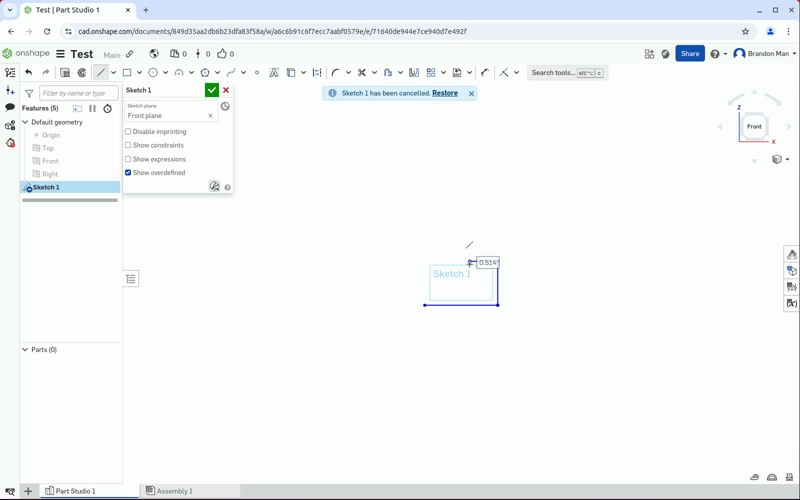
mouse_move(499, 263)
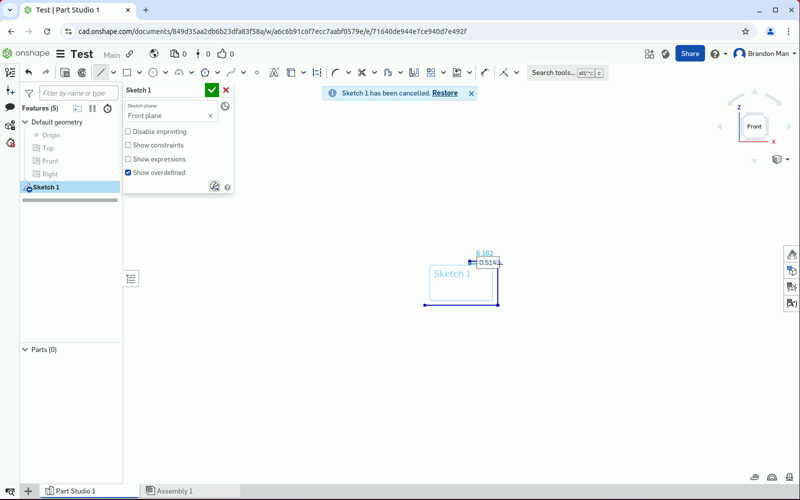
mouse_move(495, 263)
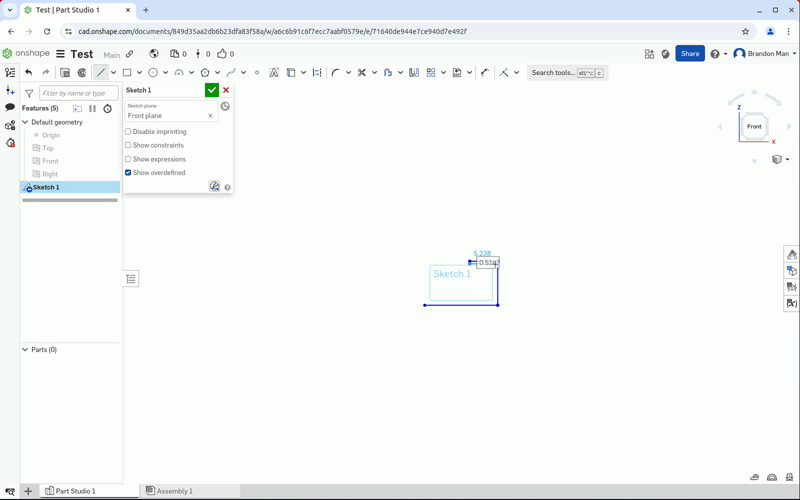
scroll(6)
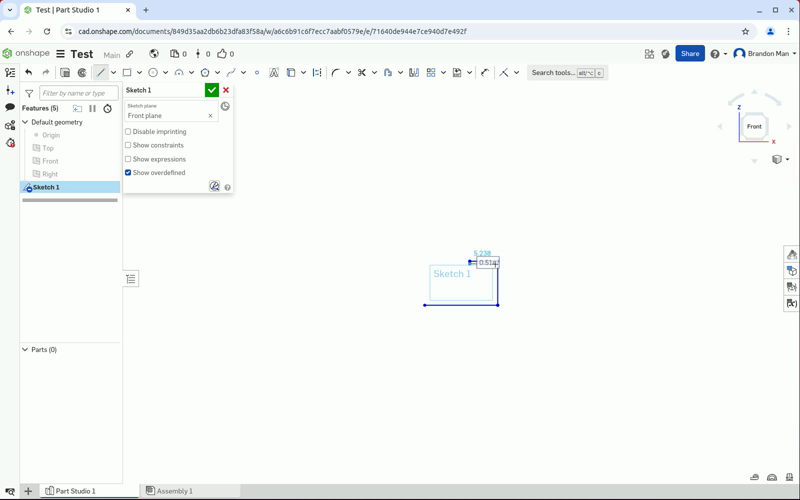
scroll(6)
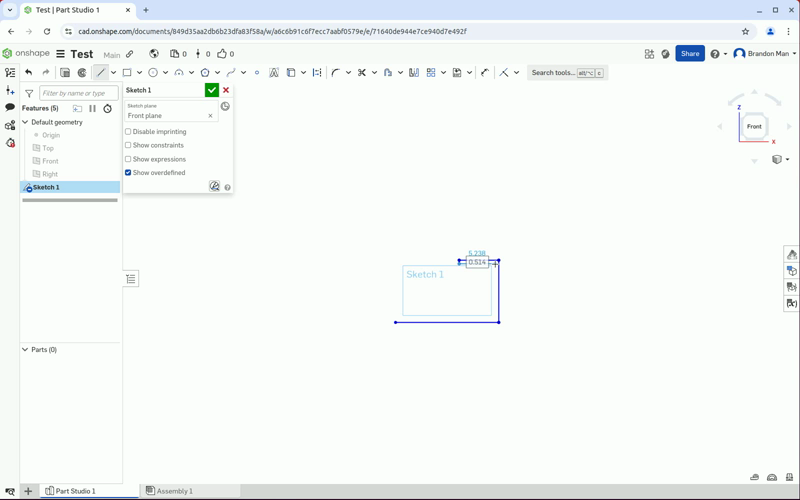
scroll(6)
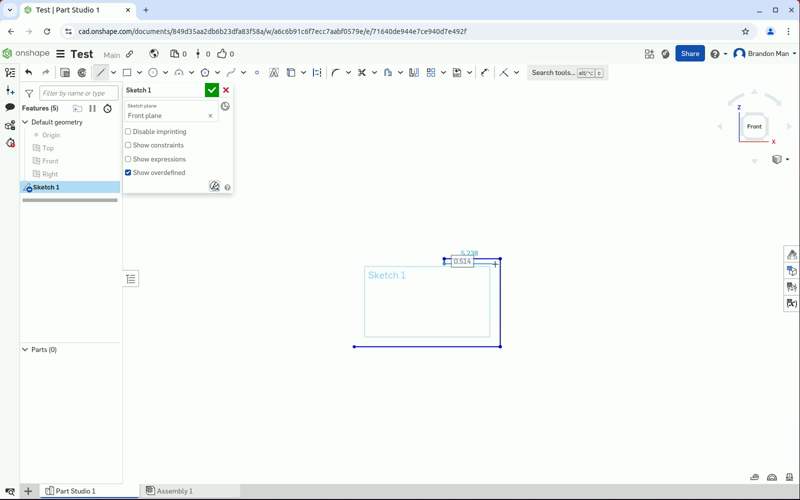
scroll(6)
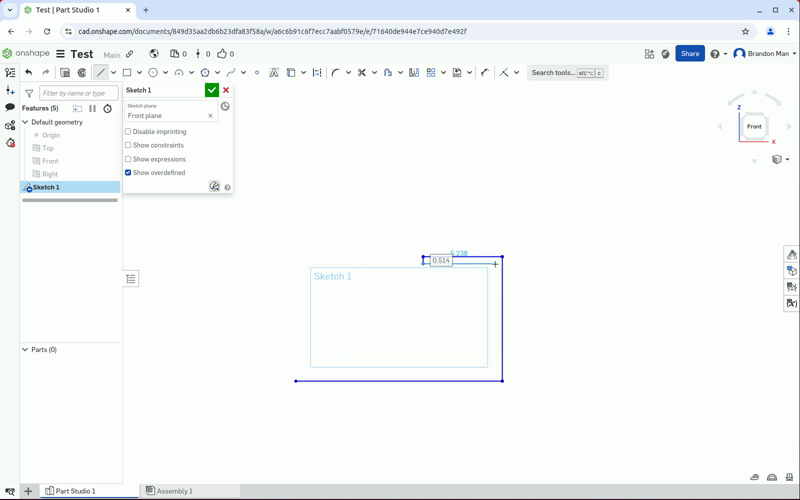
scroll(6)
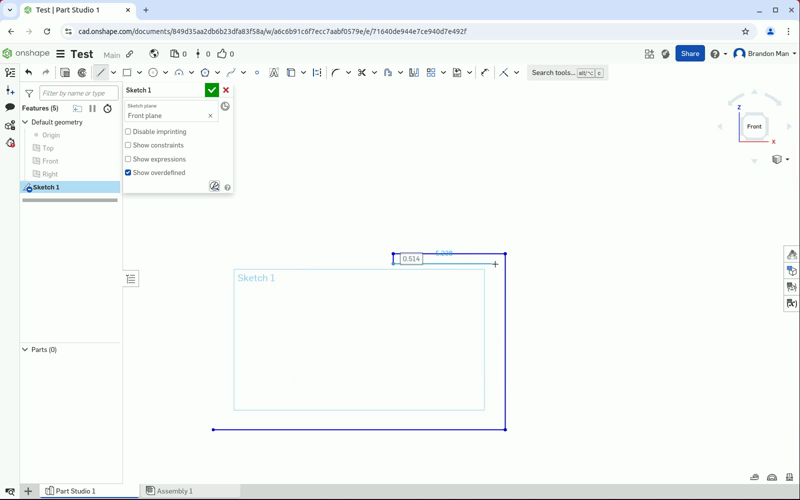
scroll(6)
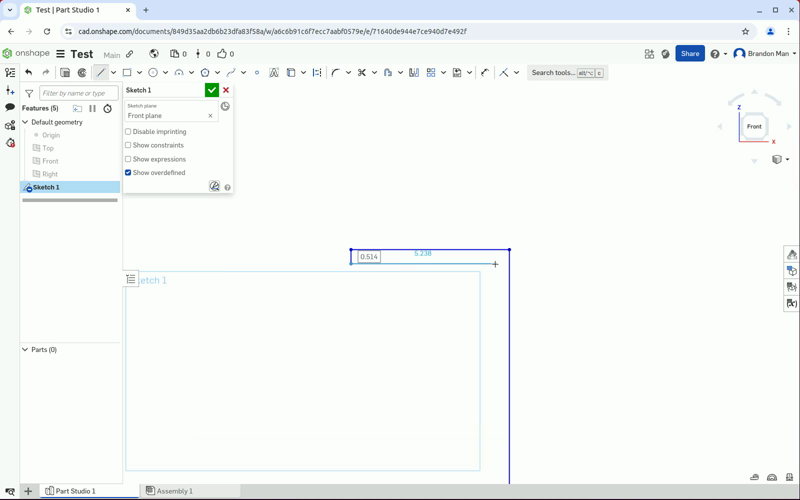
scroll(6)
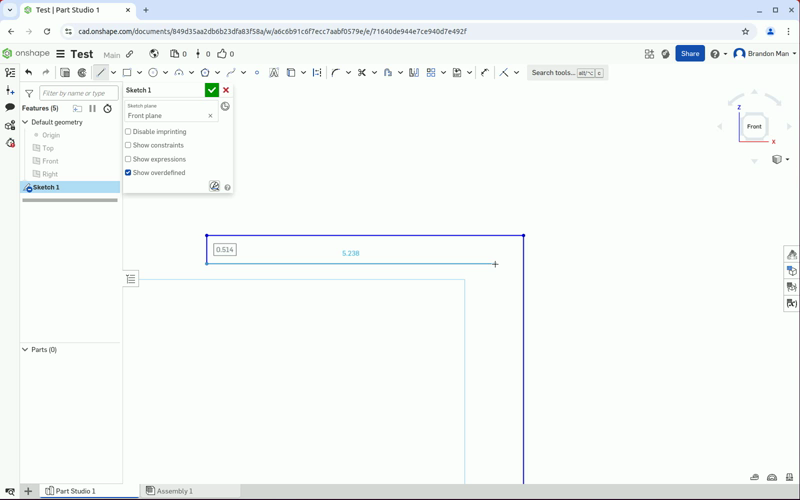
click(495, 263)
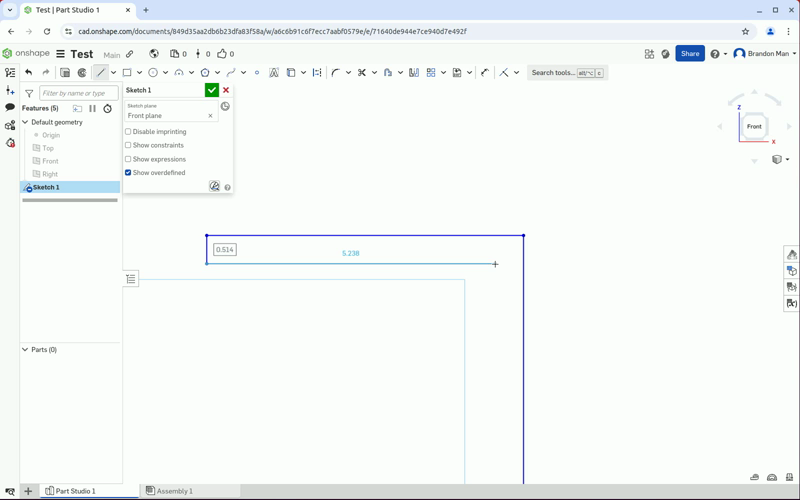
scroll(-6)
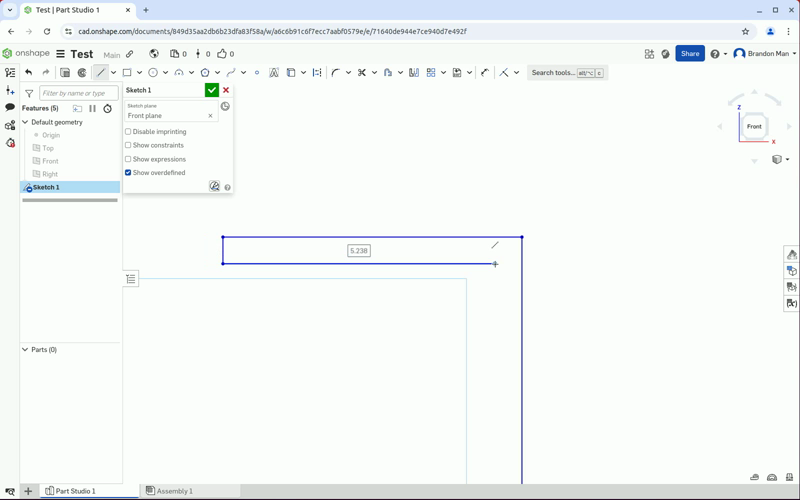
scroll(-6)
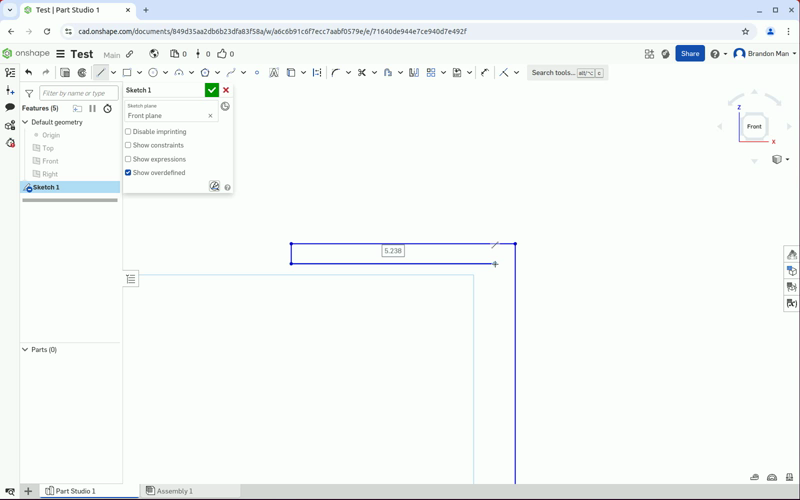
scroll(-6)
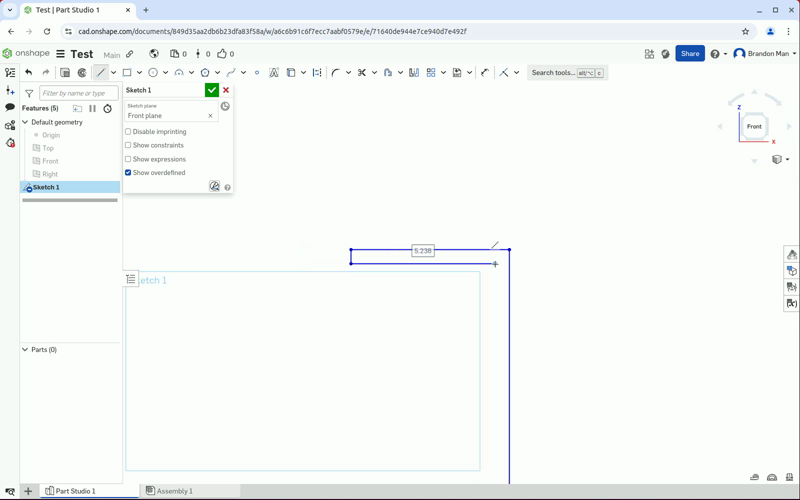
scroll(-6)
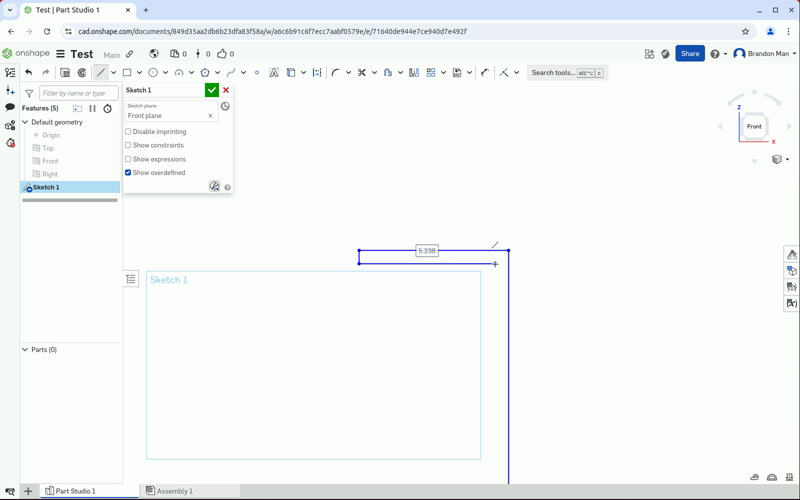
scroll(-6)
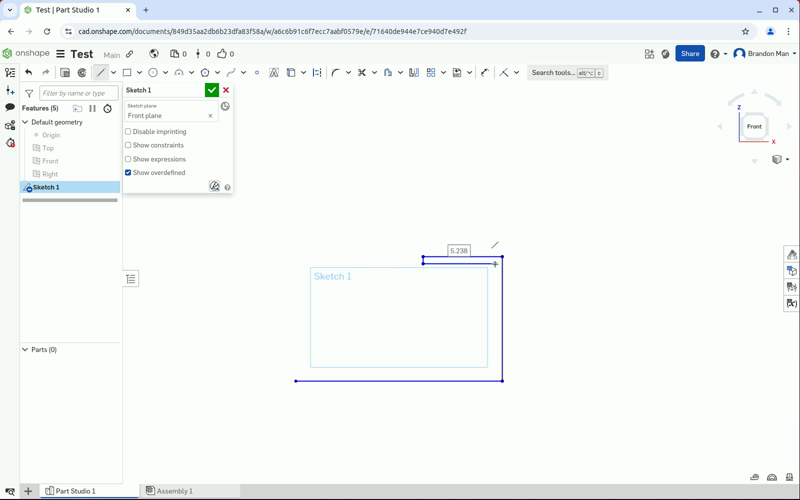
scroll(-6)
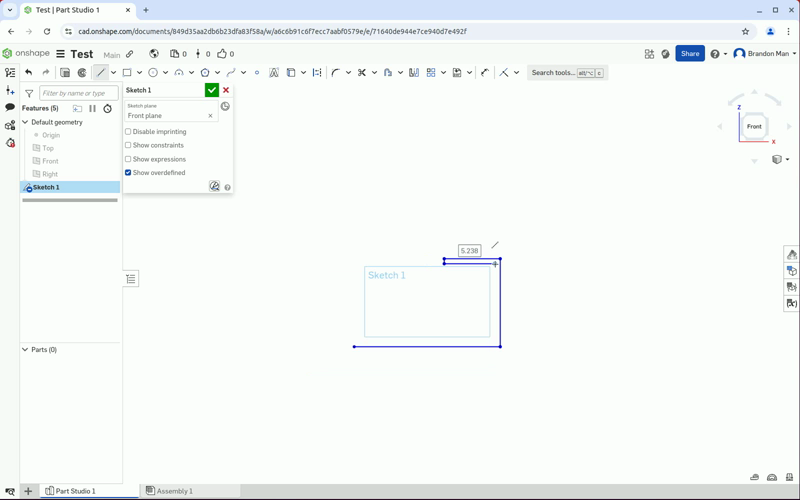
scroll(-6)
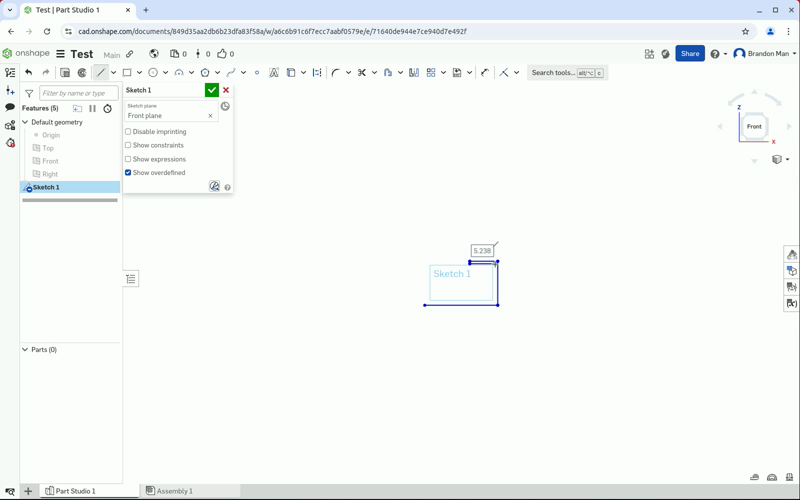
key_up(shift)
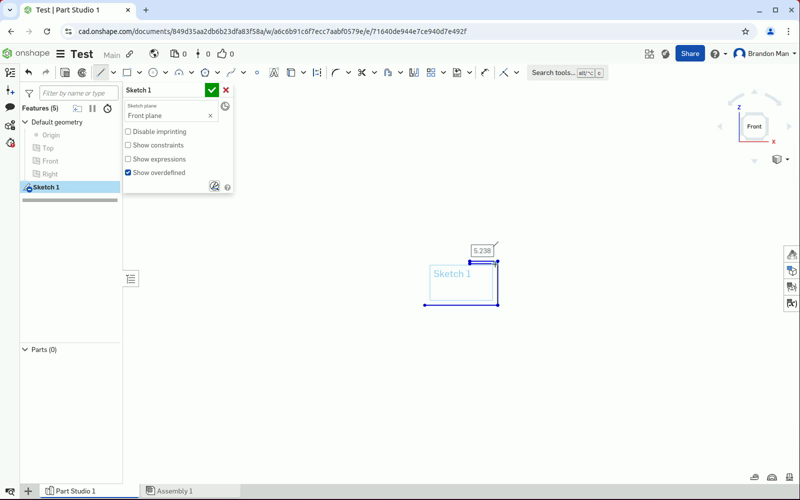
key_down(shift)
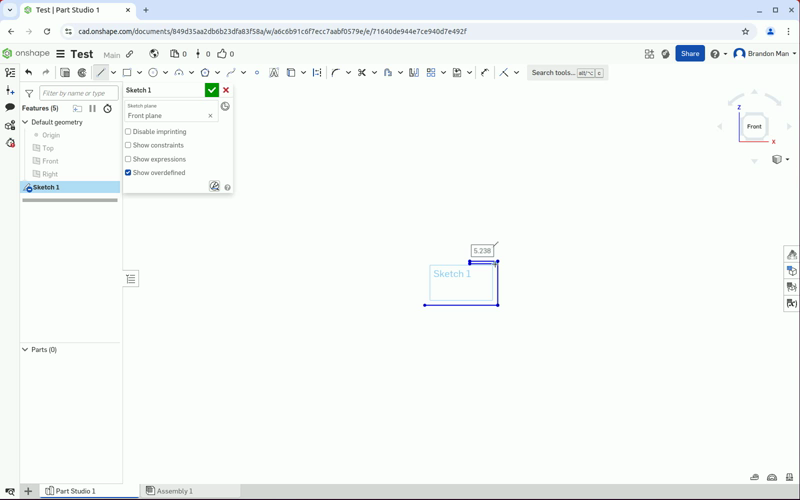
mouse_move(525, 263)
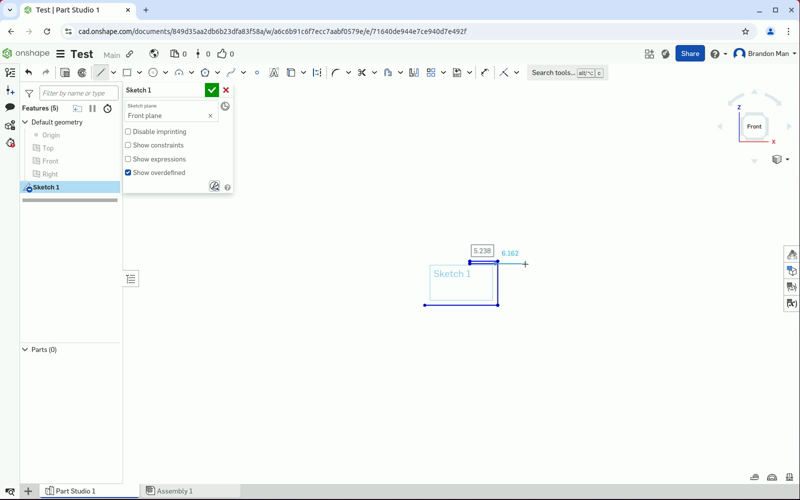
mouse_move(495, 302)
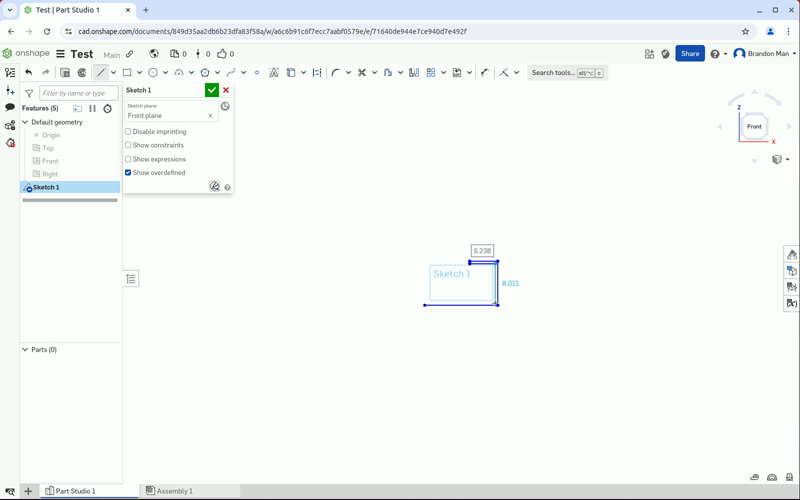
scroll(6)
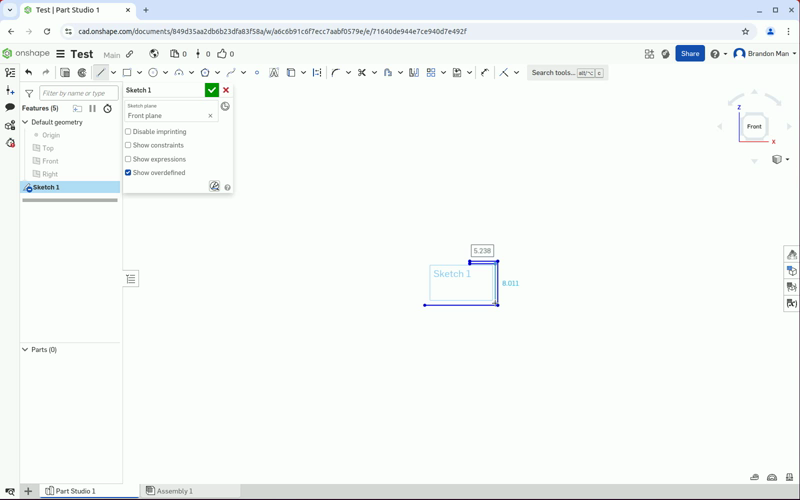
scroll(6)
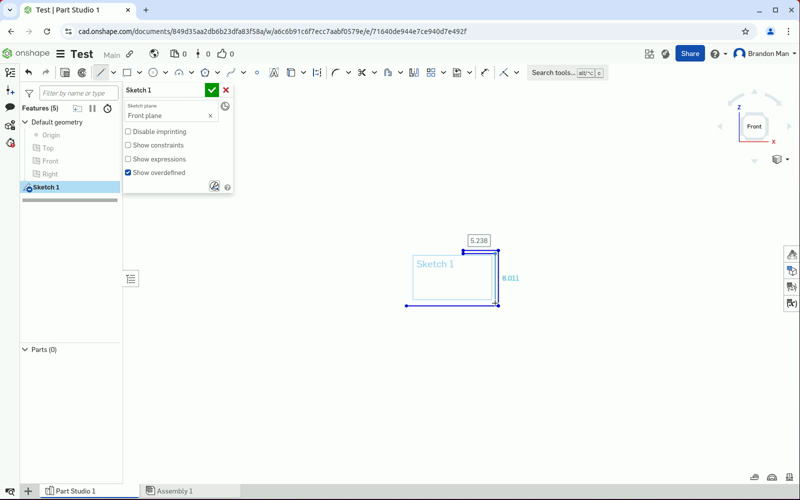
scroll(6)
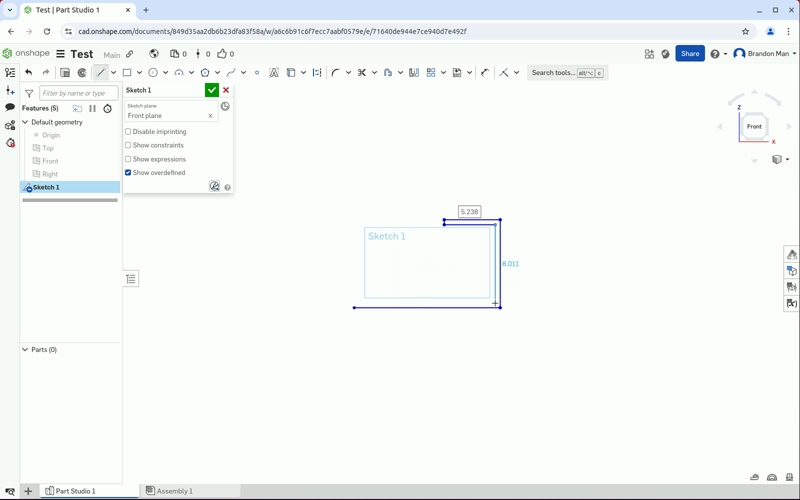
scroll(6)
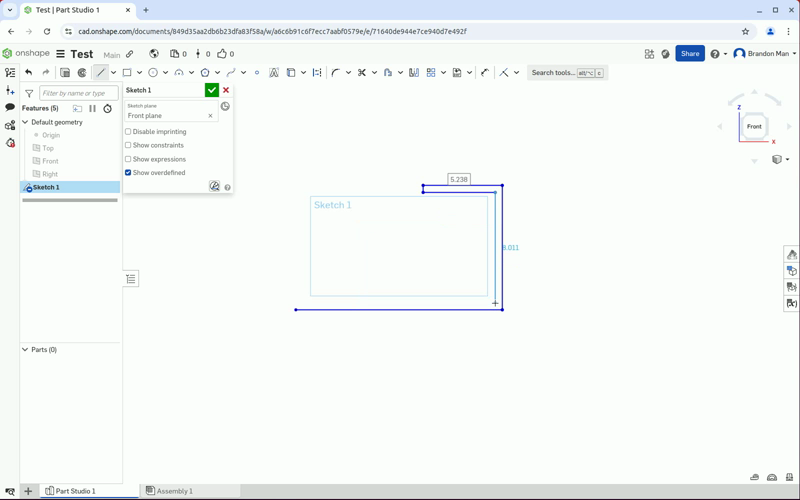
scroll(6)
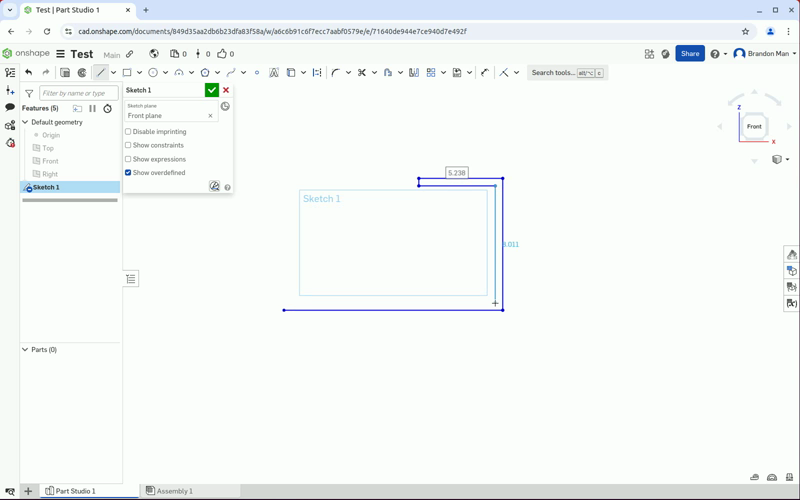
scroll(6)
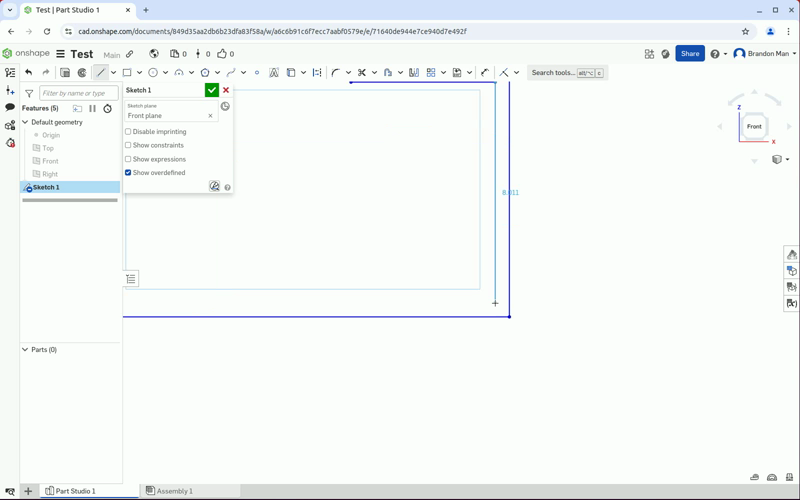
scroll(6)
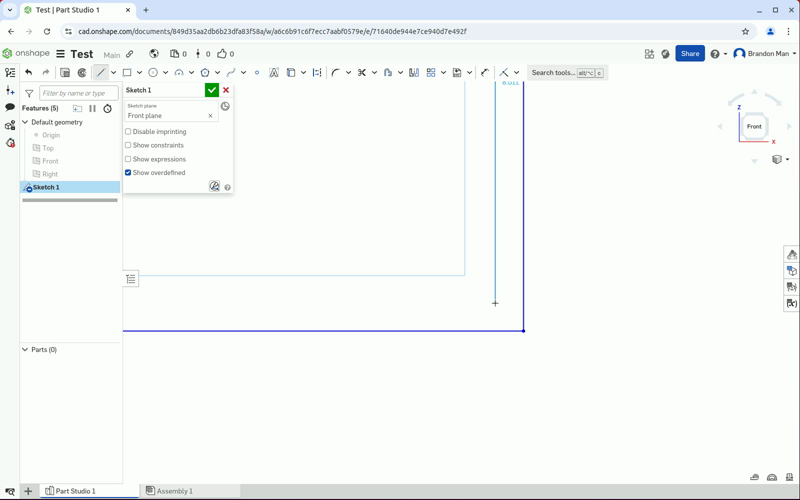
click(495, 302)
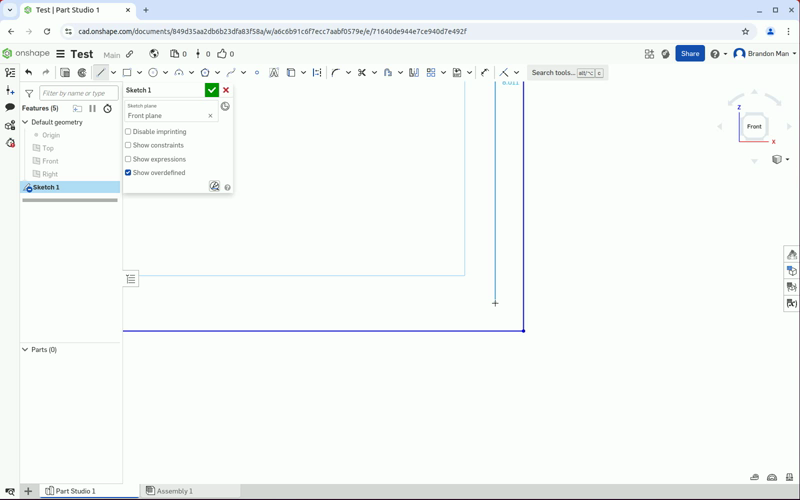
scroll(-6)
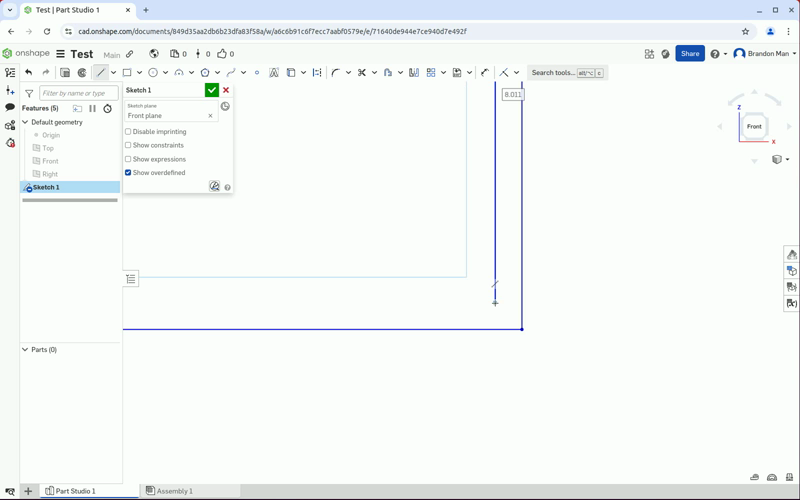
scroll(-6)
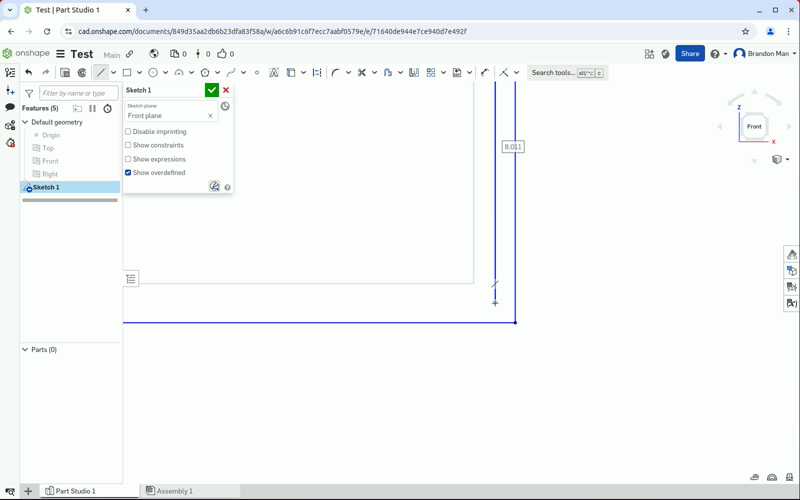
scroll(-6)
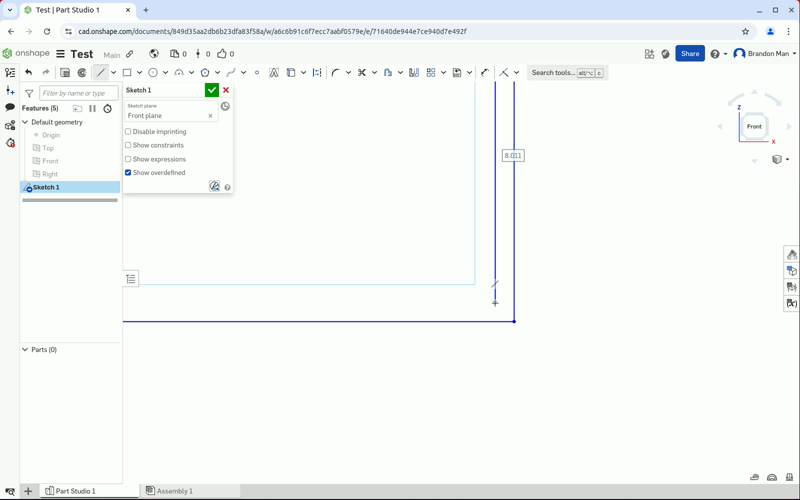
scroll(-6)
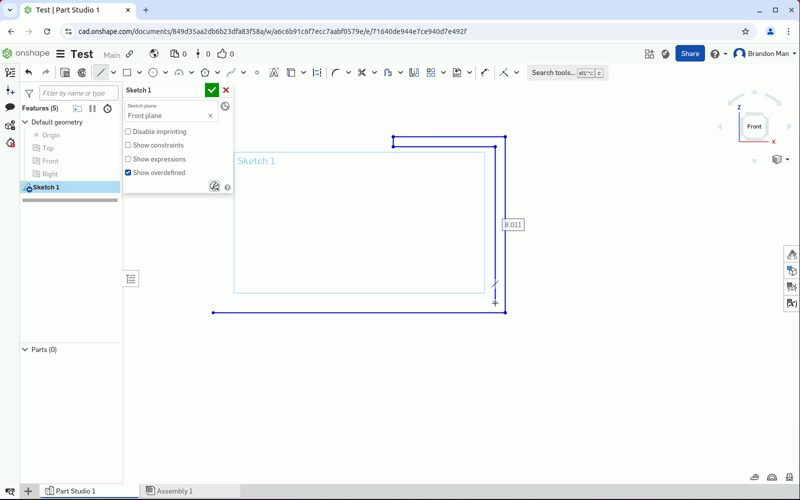
scroll(-6)
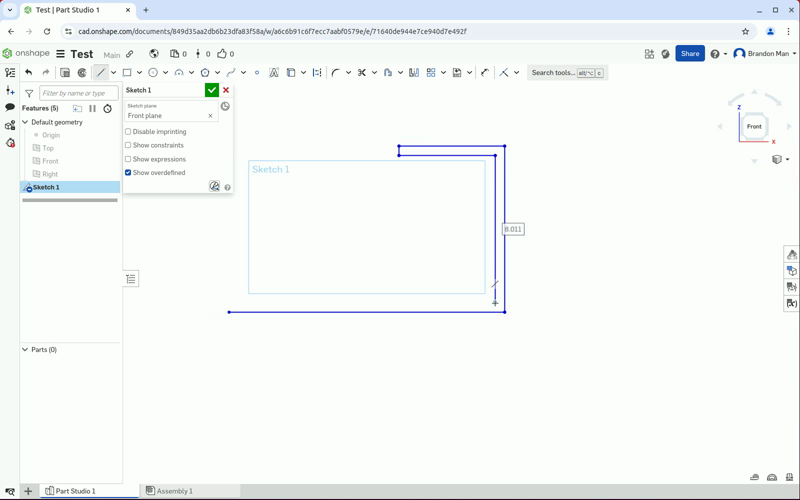
scroll(-6)
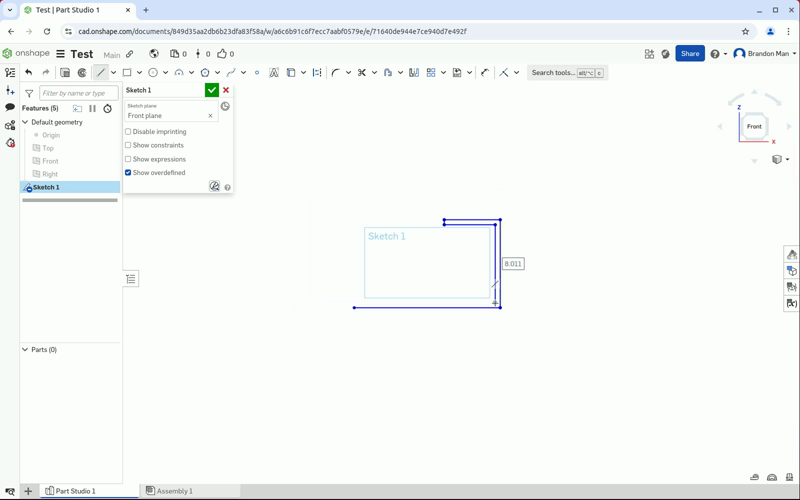
scroll(-6)
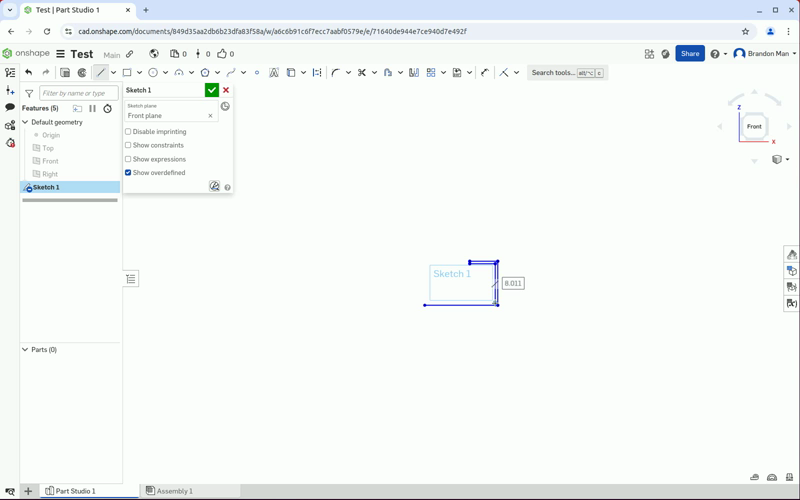
key_up(shift)
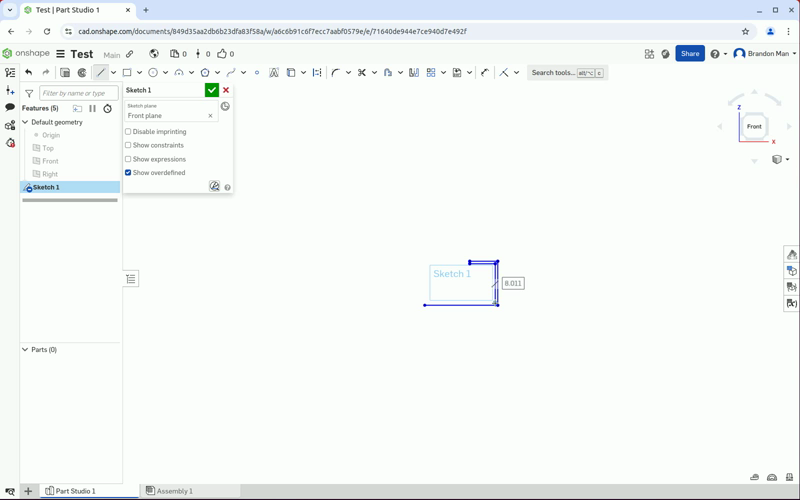
key_down(shift)
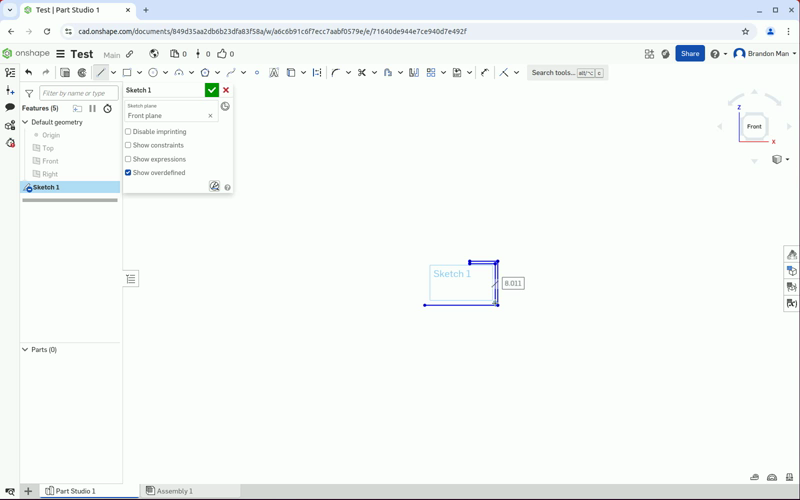
mouse_move(426, 302)
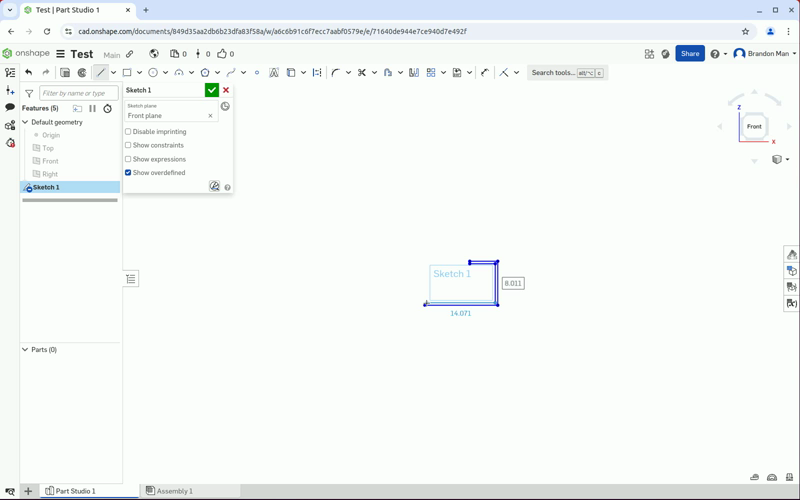
scroll(6)
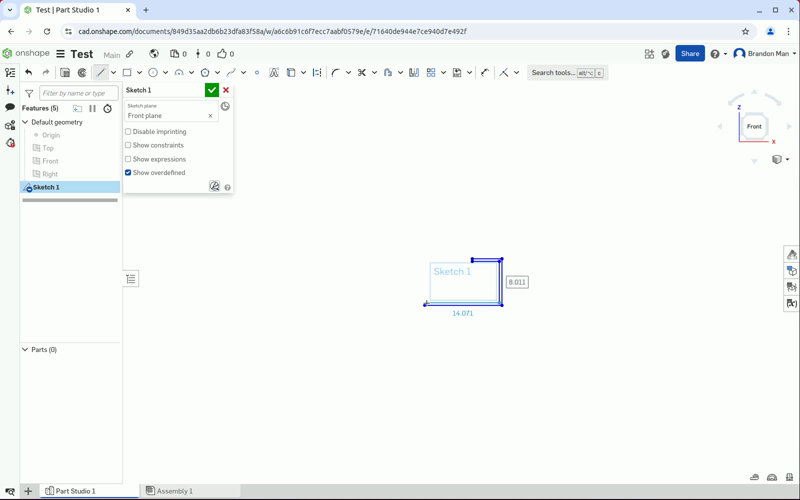
scroll(6)
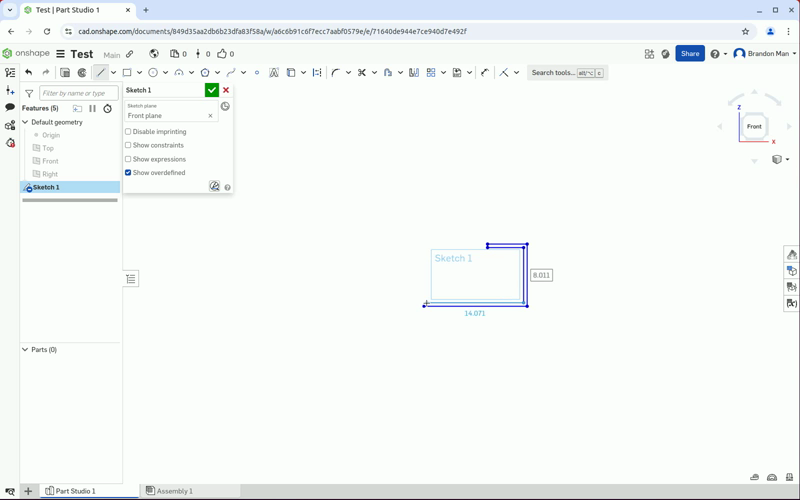
scroll(6)
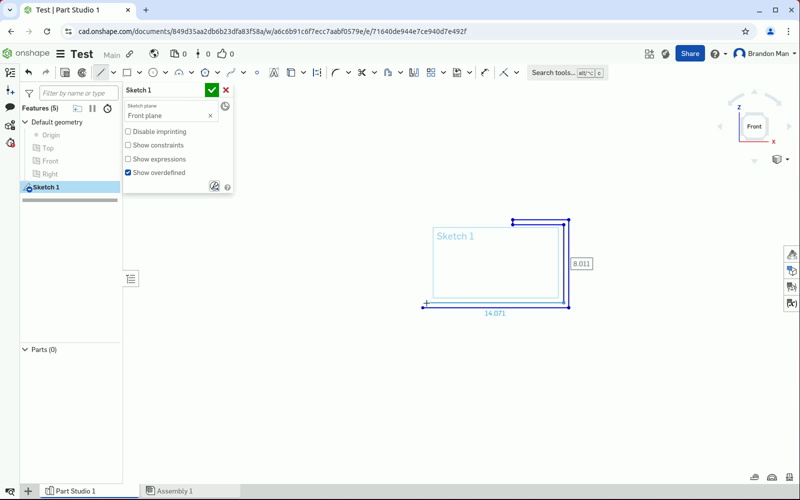
scroll(6)
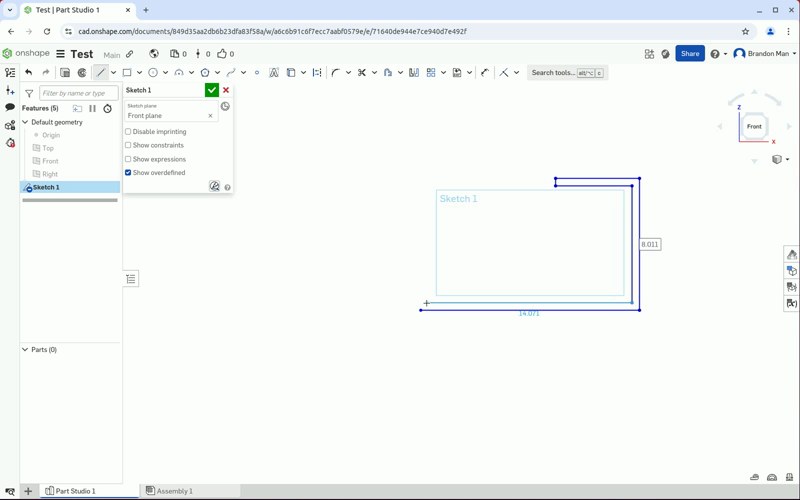
scroll(6)
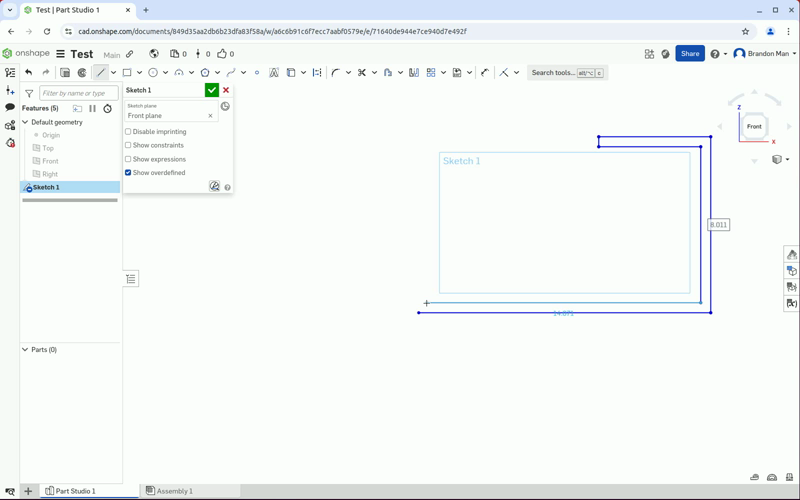
scroll(6)
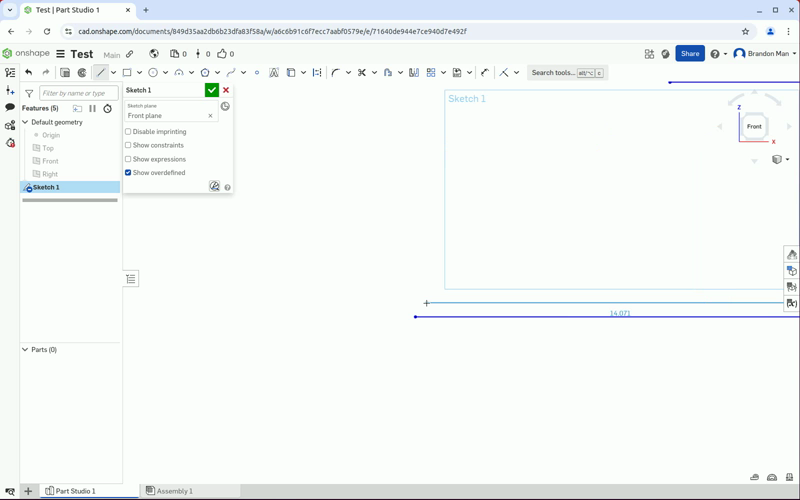
scroll(6)
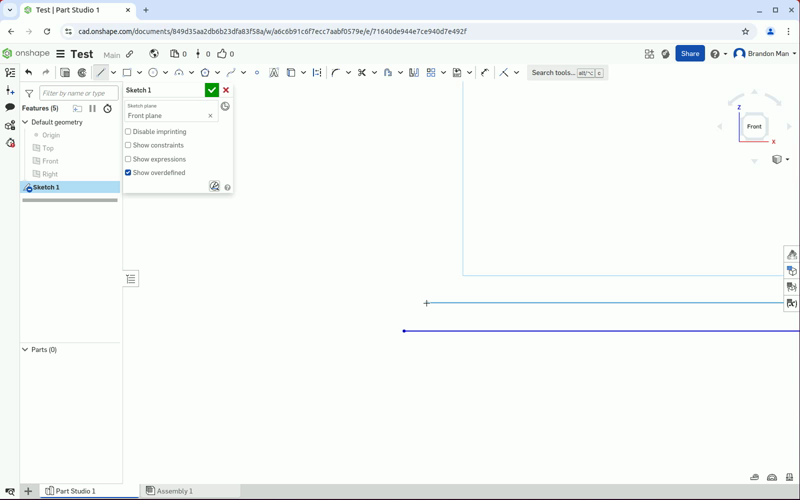
click(426, 302)
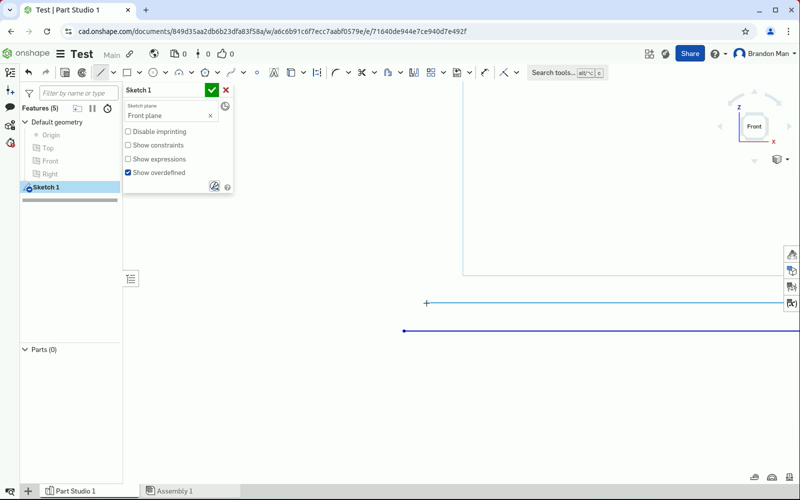
scroll(-6)
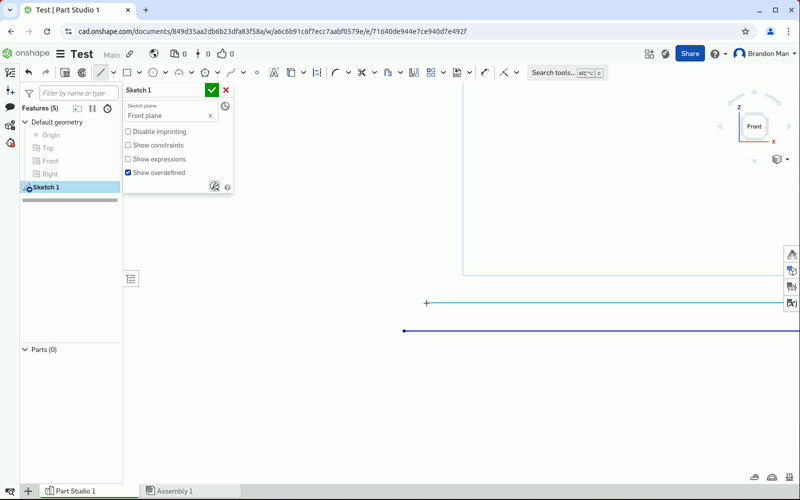
scroll(-6)
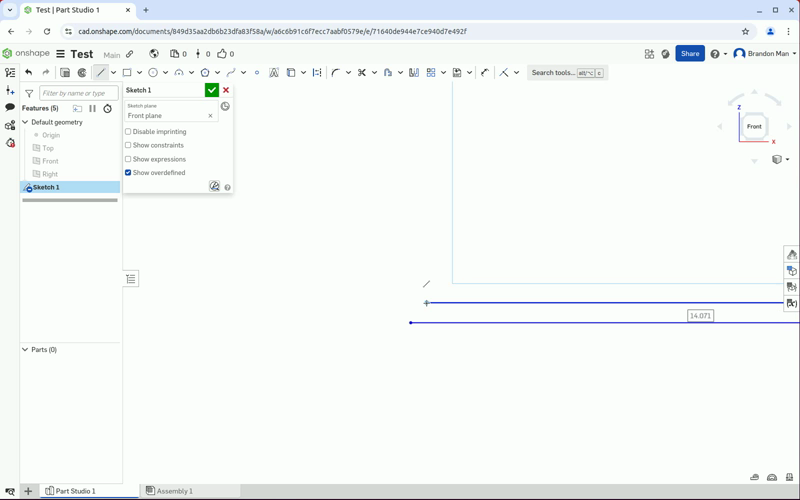
scroll(-6)
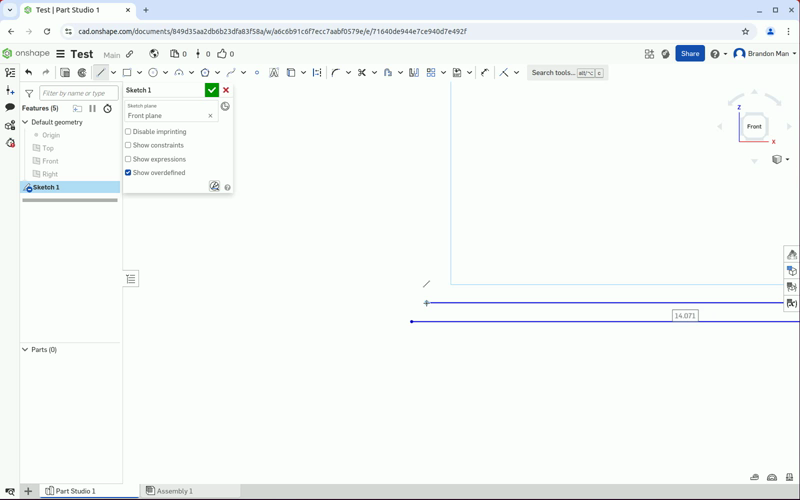
scroll(-6)
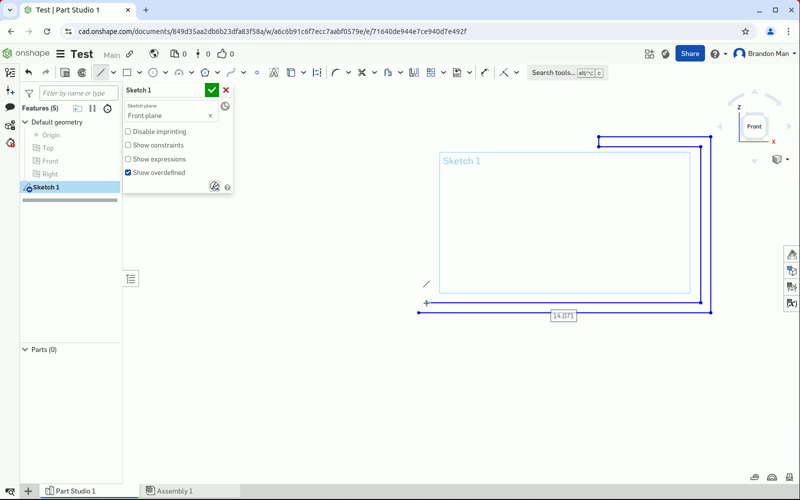
scroll(-6)
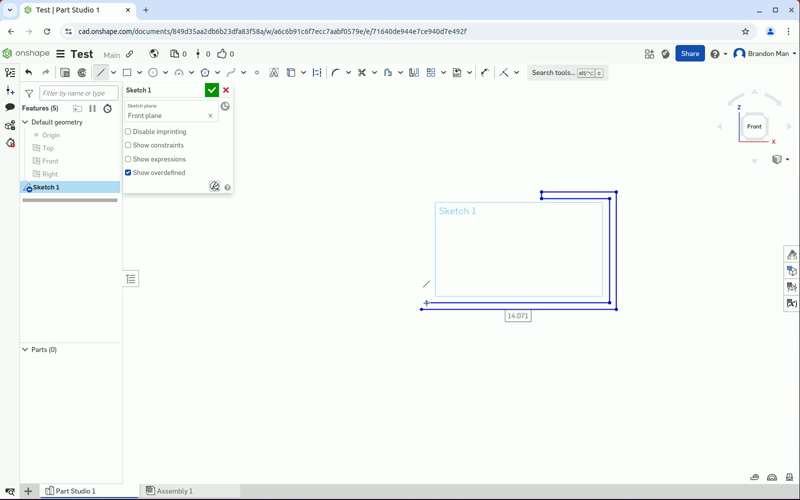
scroll(-6)
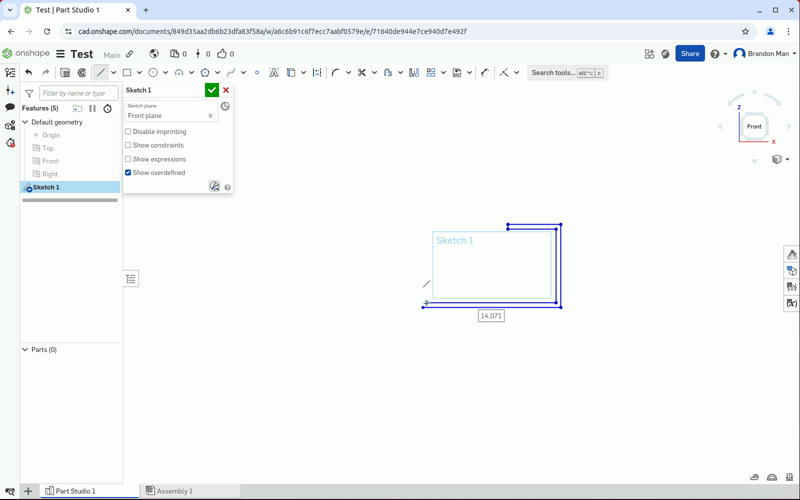
scroll(-6)
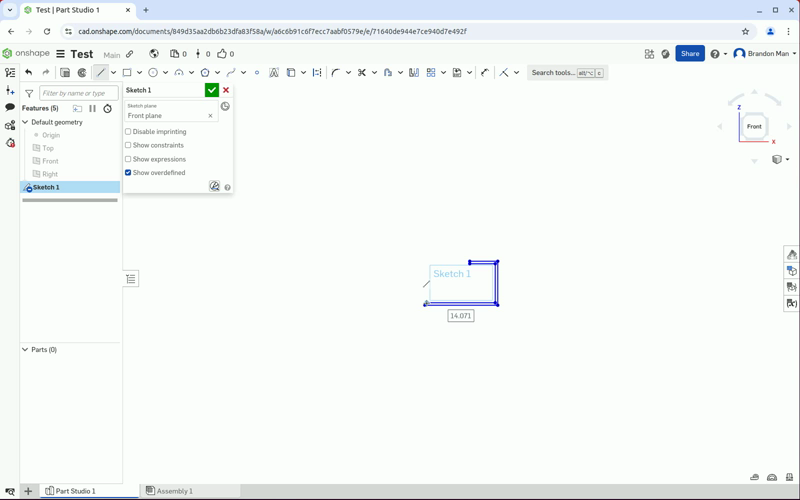
key_up(shift)
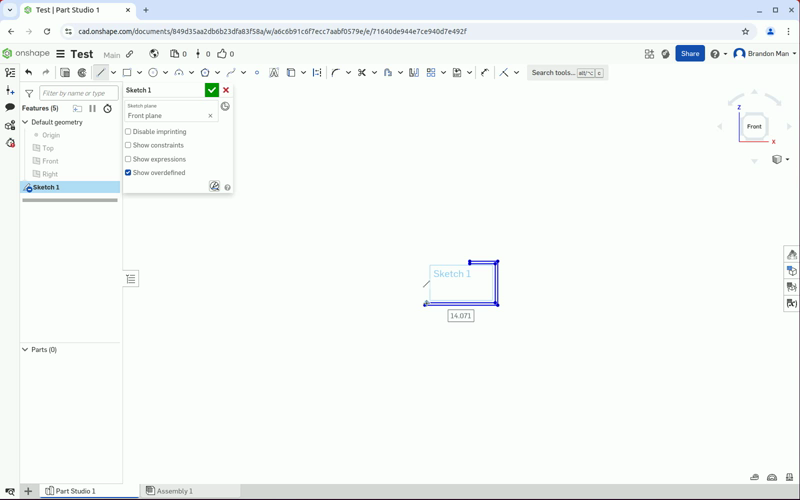
key_down(shift)
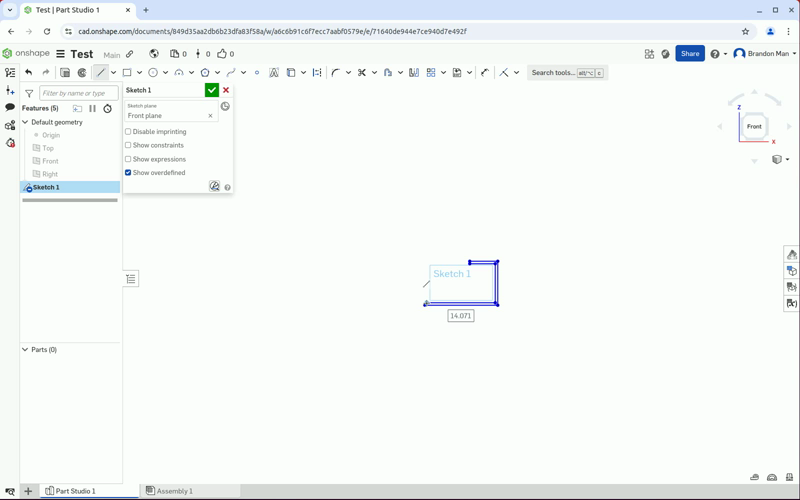
mouse_move(456, 302)
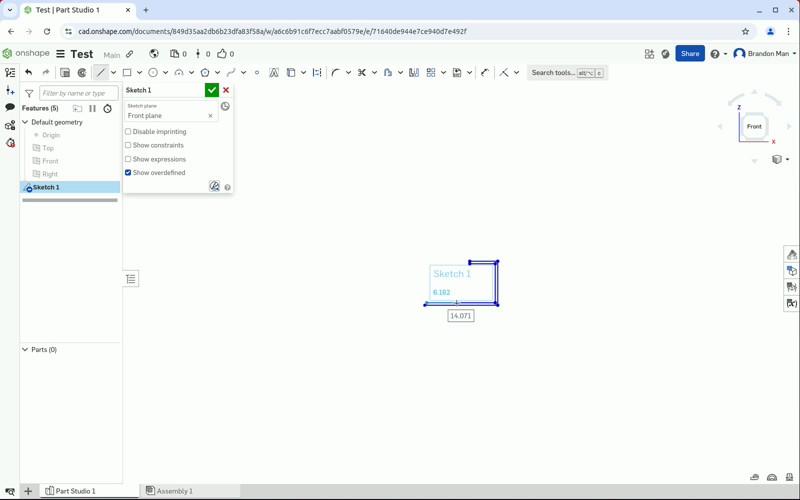
mouse_move(426, 263)
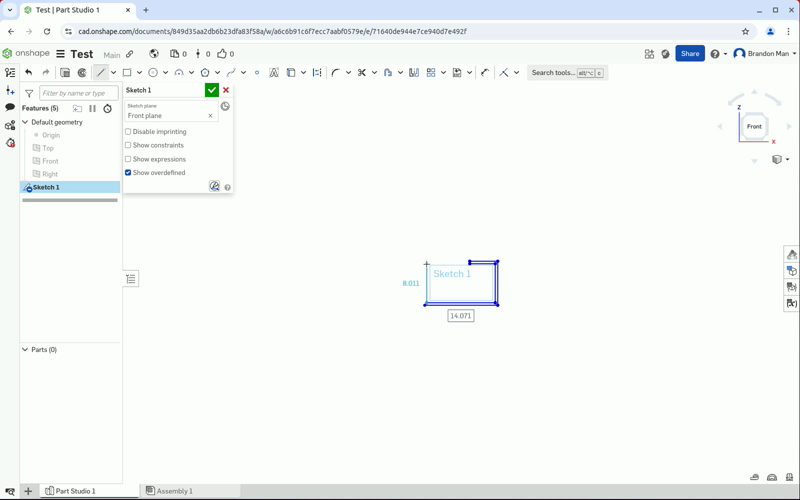
click(426, 263)
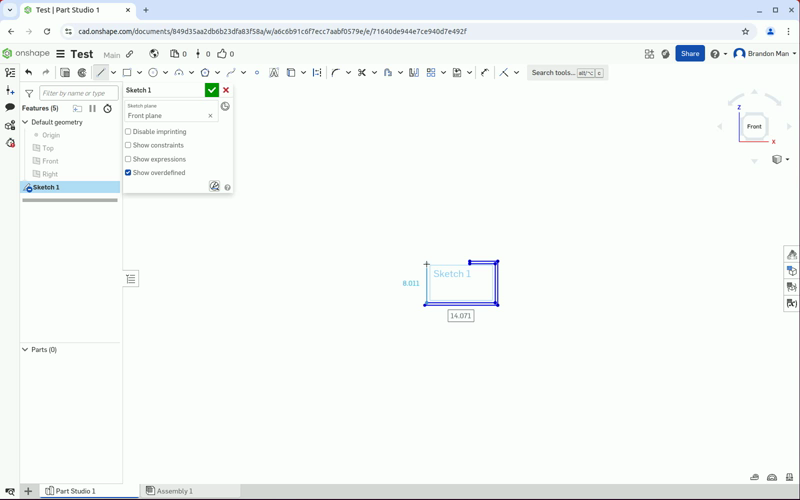
key_up(shift)
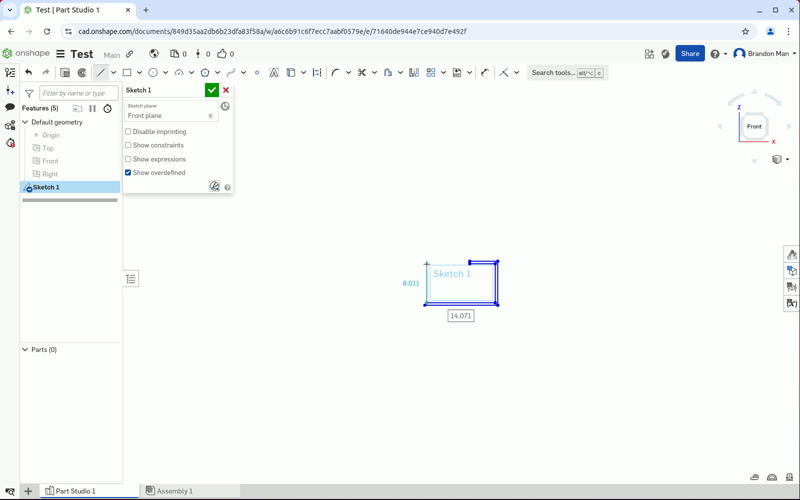
key_down(shift)
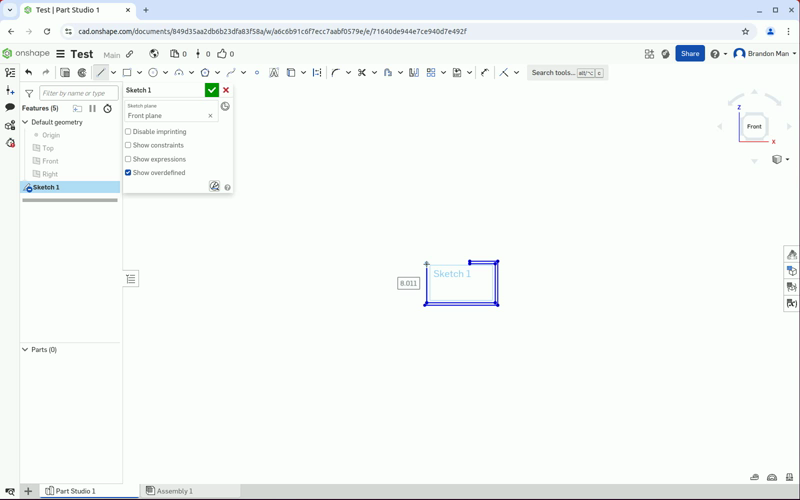
mouse_move(456, 263)
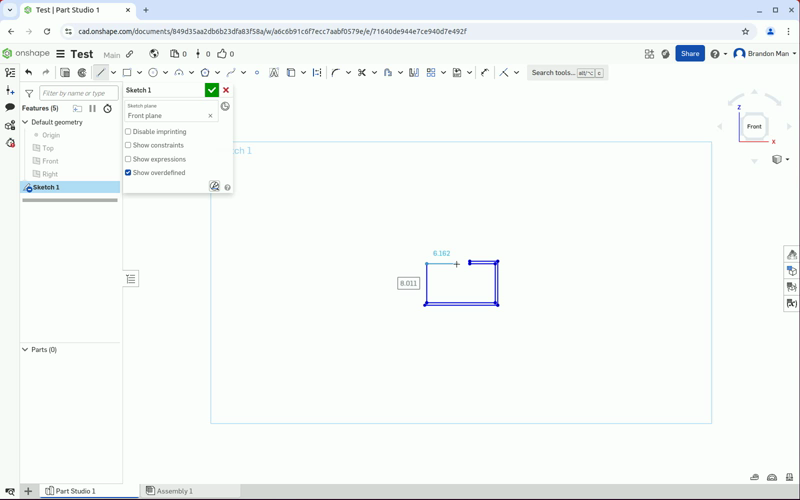
mouse_move(452, 263)
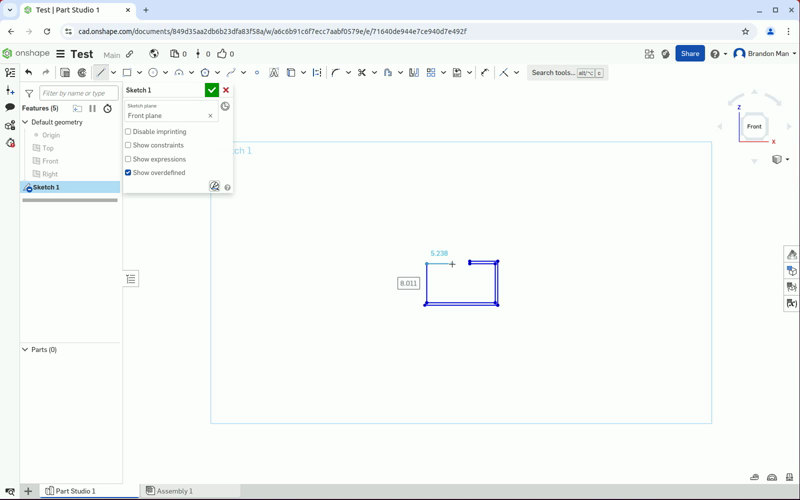
click(452, 263)
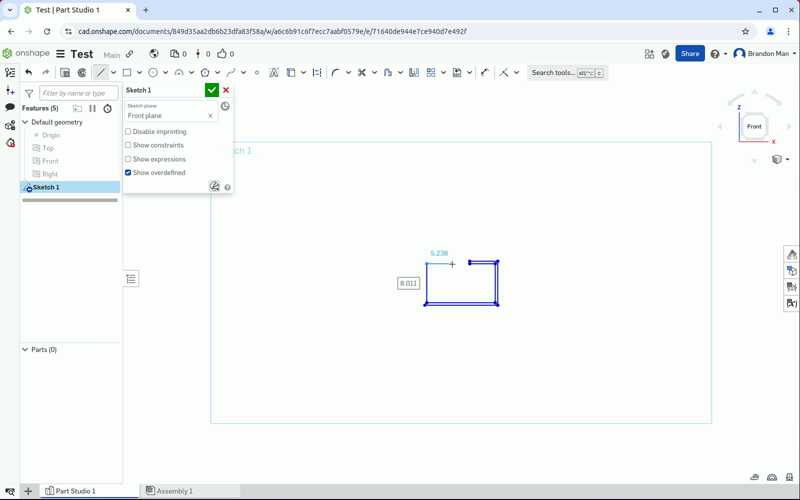
key_up(shift)
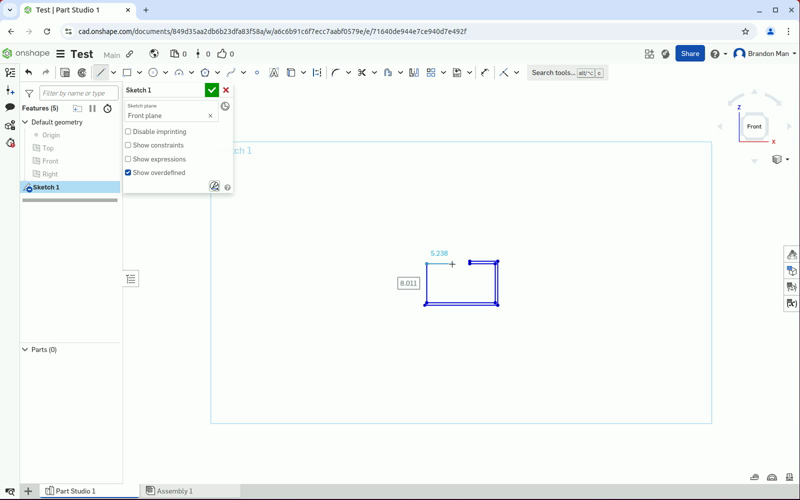
key_down(shift)
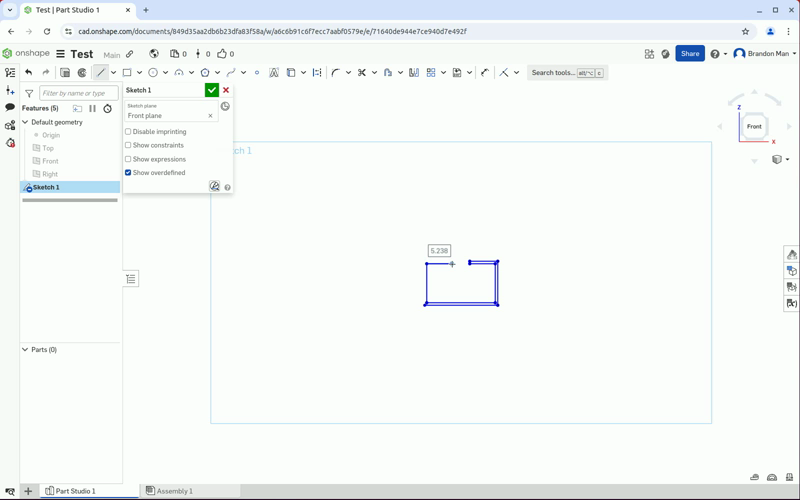
mouse_move(482, 263)
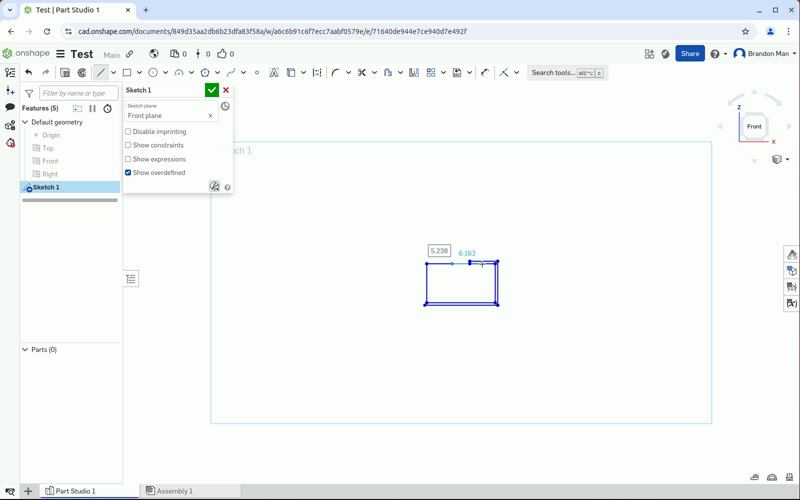
mouse_move(452, 261)
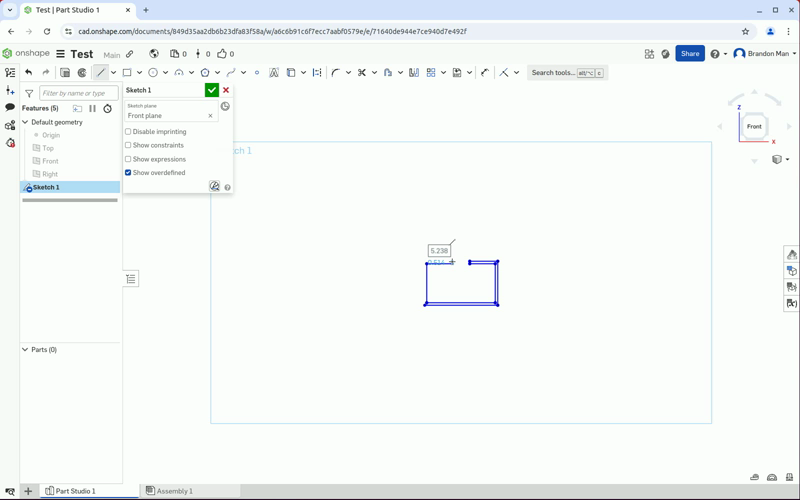
scroll(6)
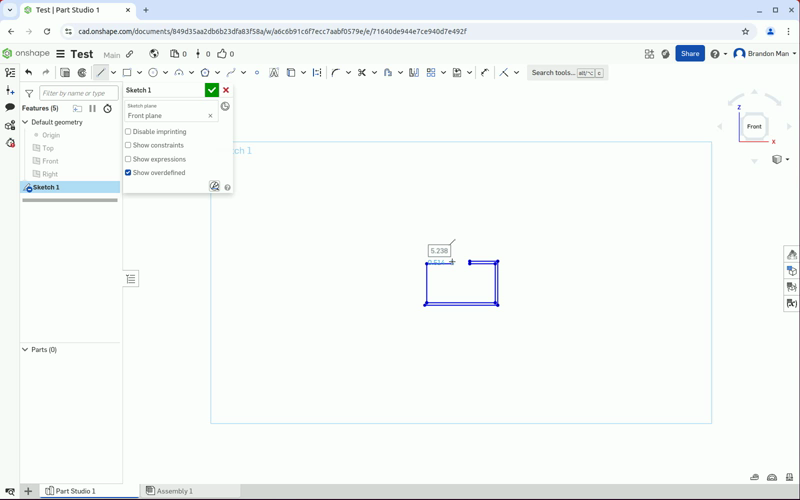
scroll(6)
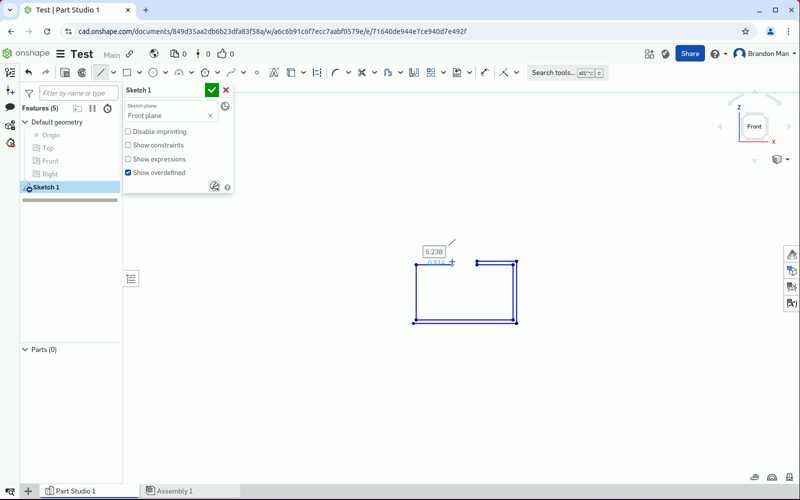
scroll(6)
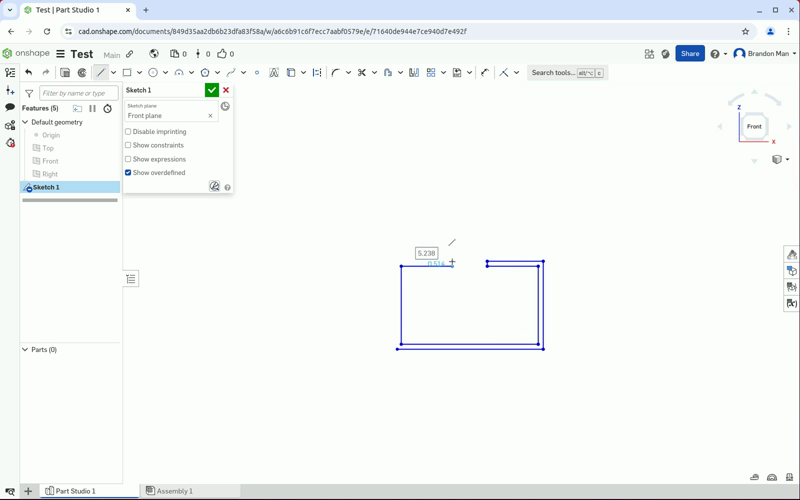
scroll(6)
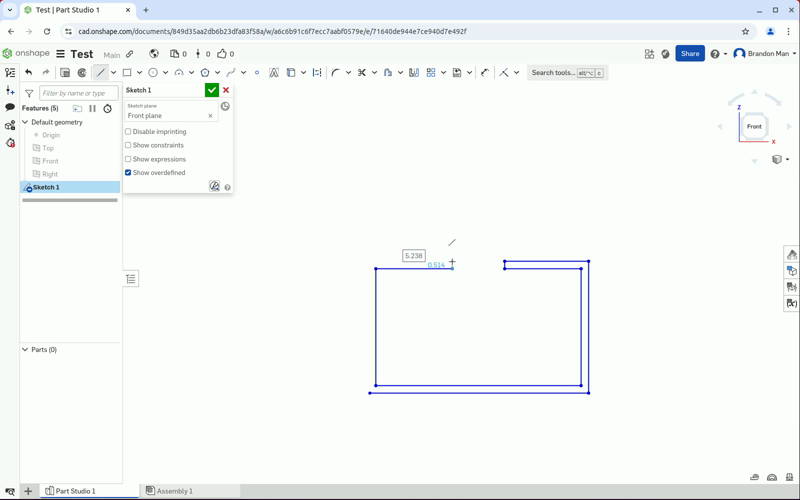
scroll(6)
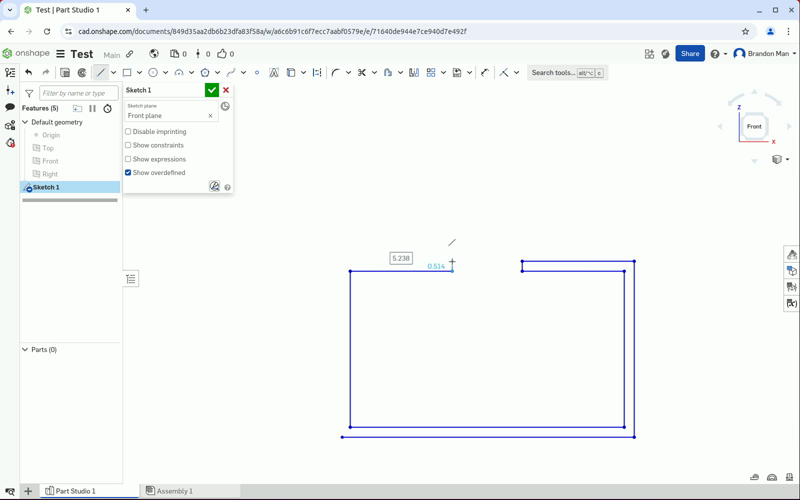
scroll(6)
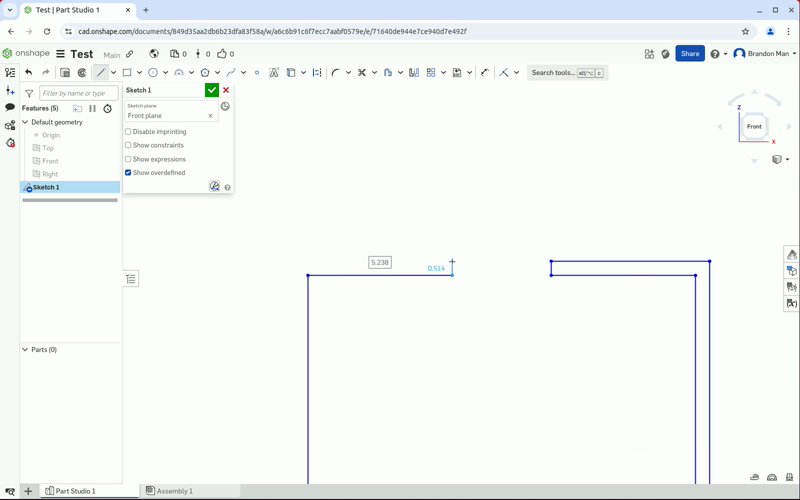
scroll(6)
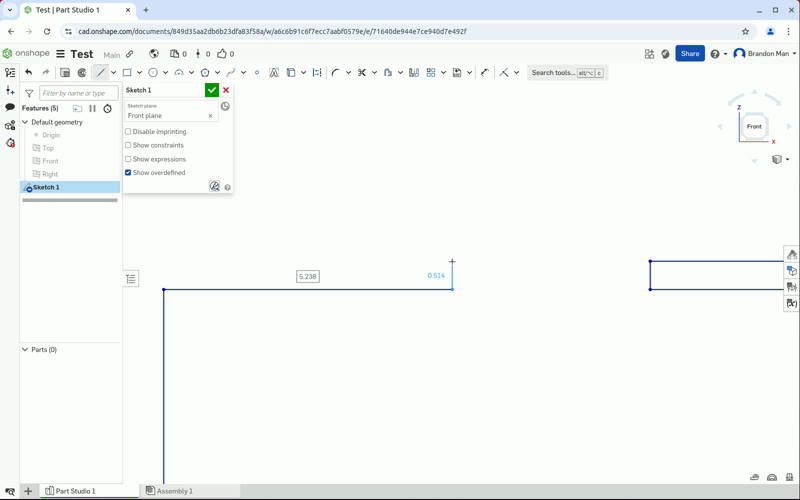
click(452, 261)
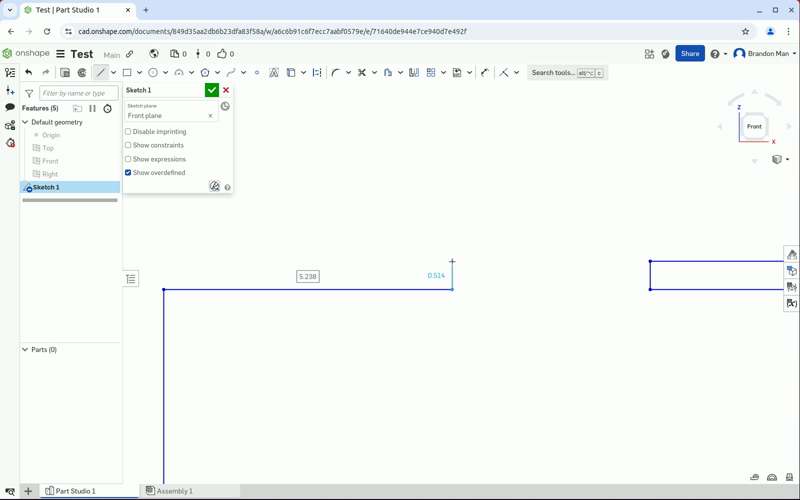
scroll(-6)
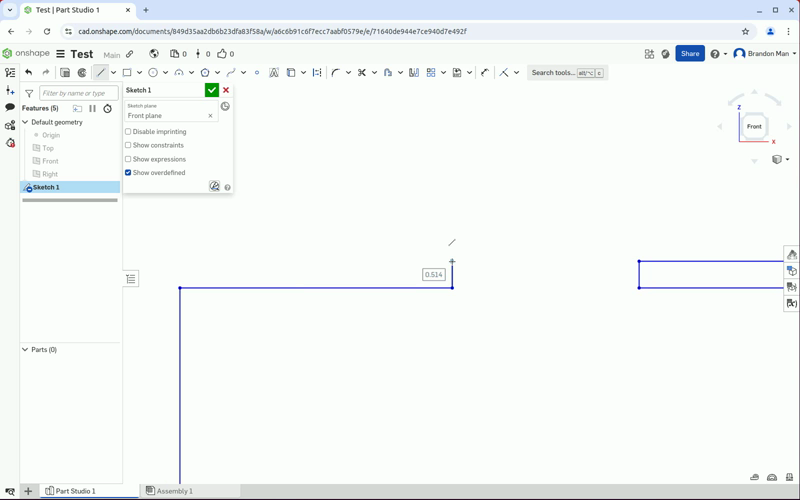
scroll(-6)
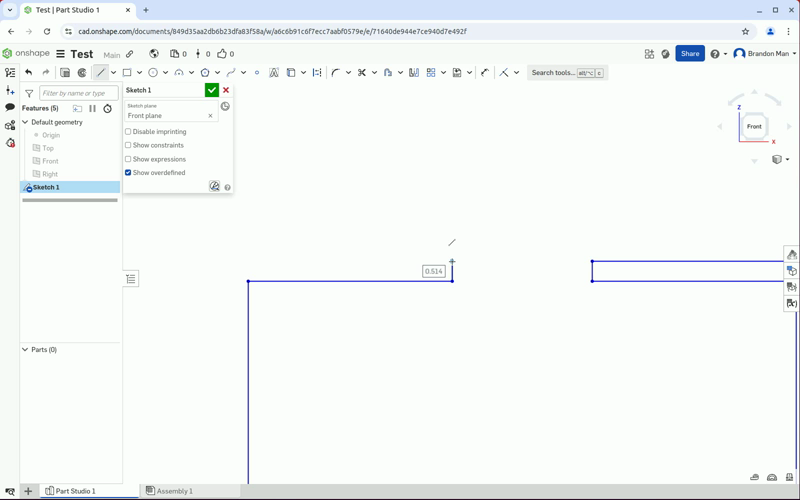
scroll(-6)
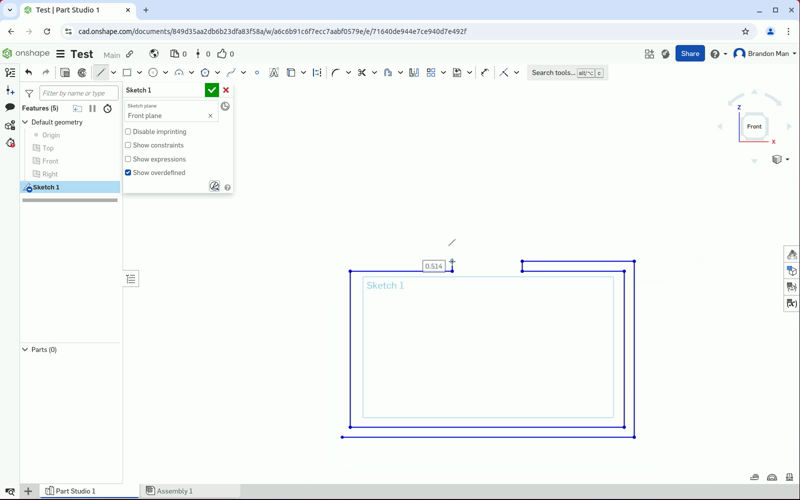
scroll(-6)
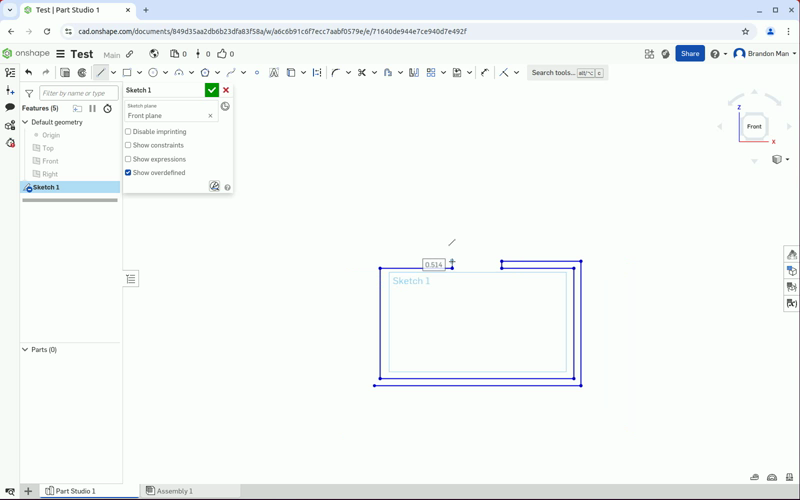
scroll(-6)
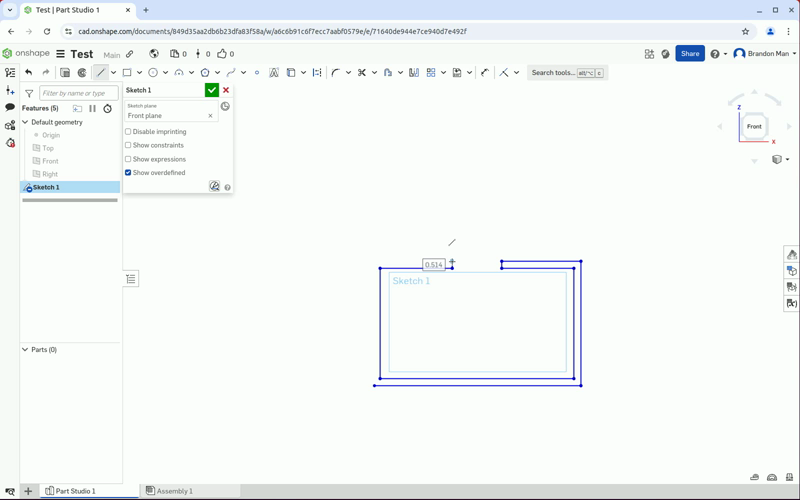
scroll(-6)
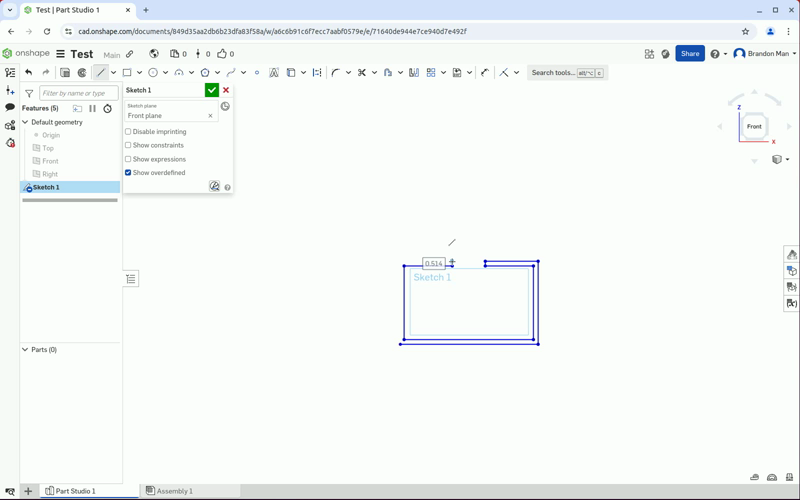
scroll(-6)
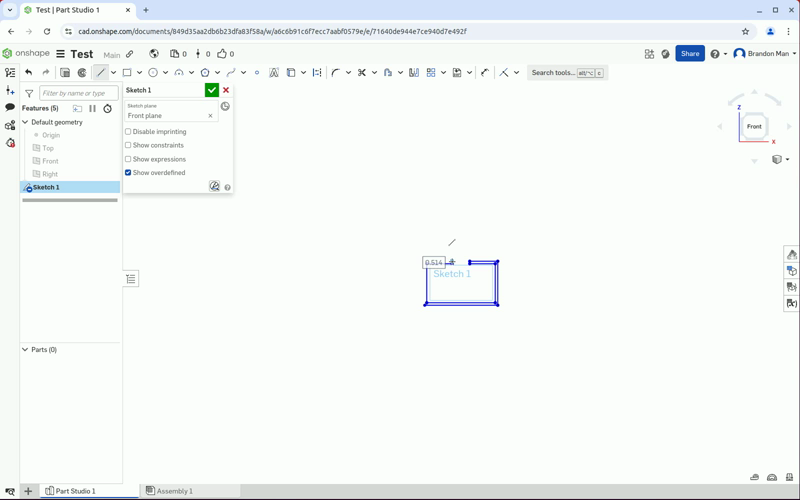
key_up(shift)
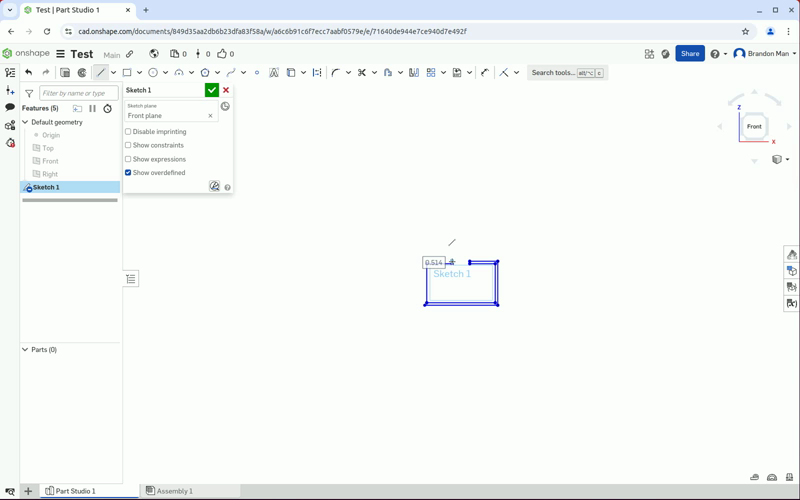
key_down(shift)
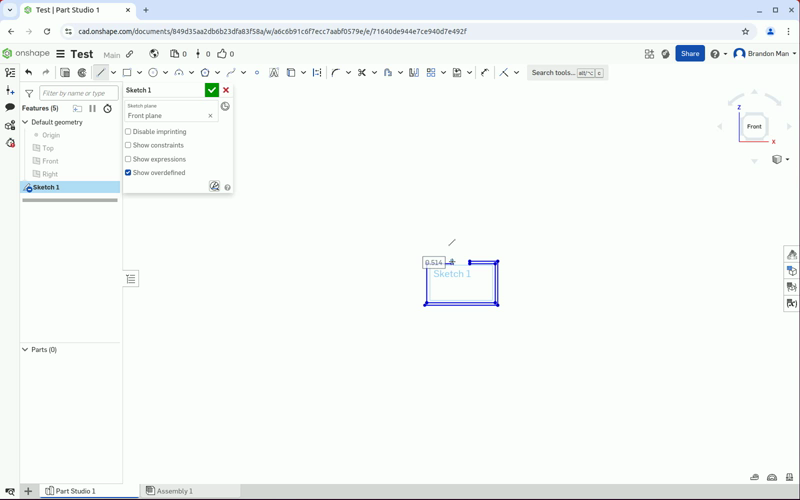
mouse_move(482, 261)
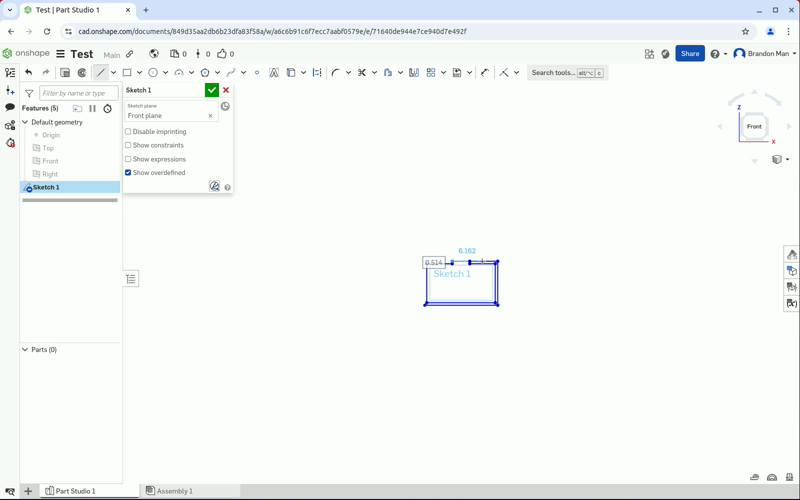
mouse_move(424, 261)
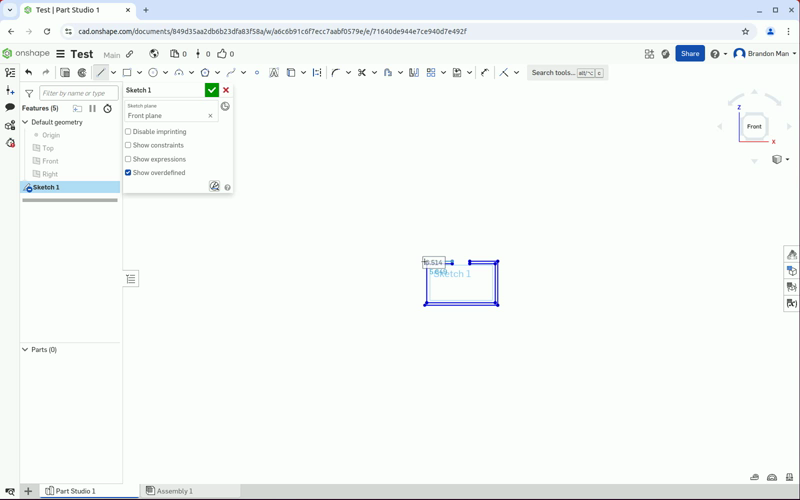
scroll(6)
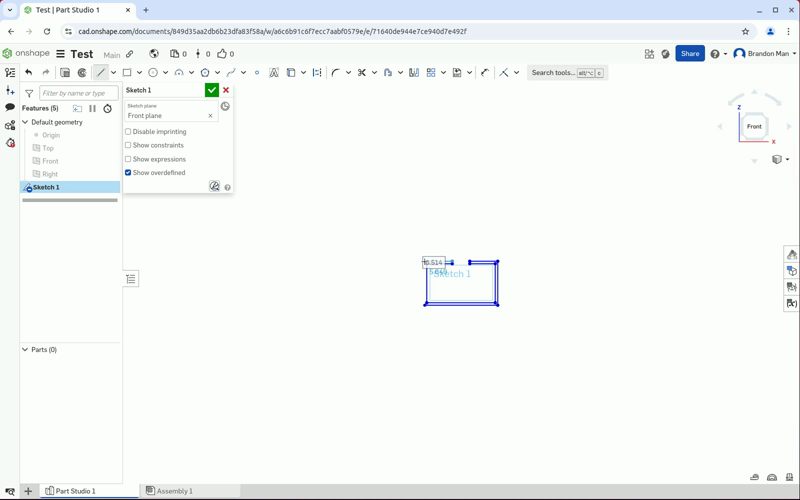
scroll(6)
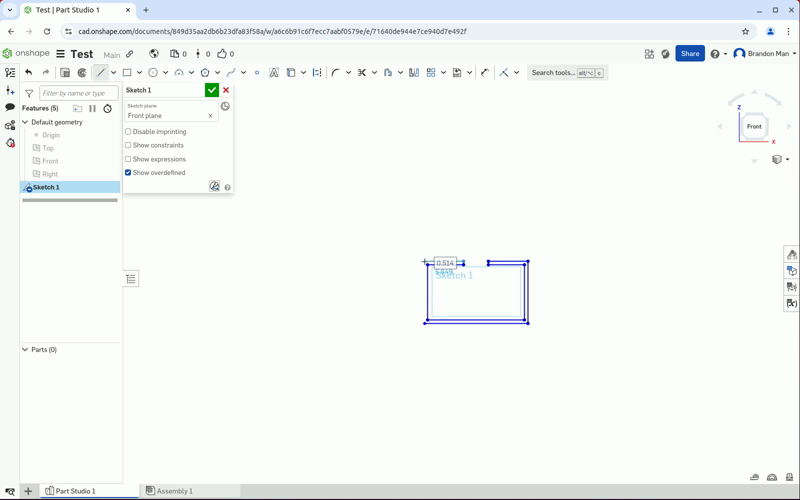
scroll(6)
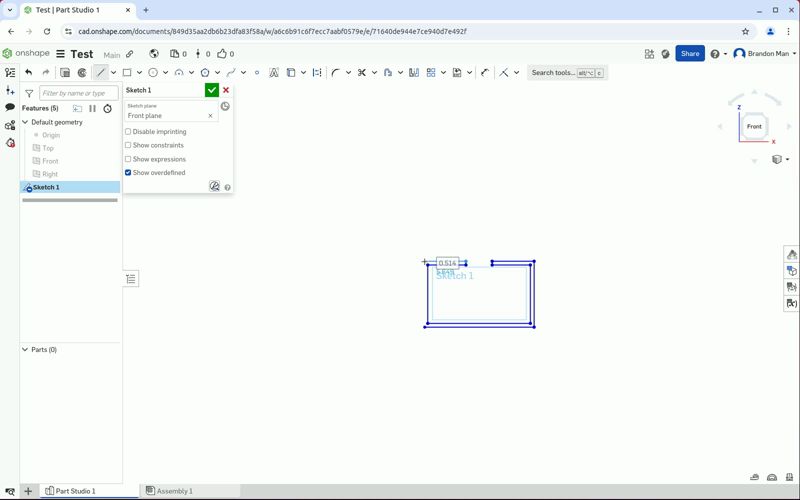
scroll(6)
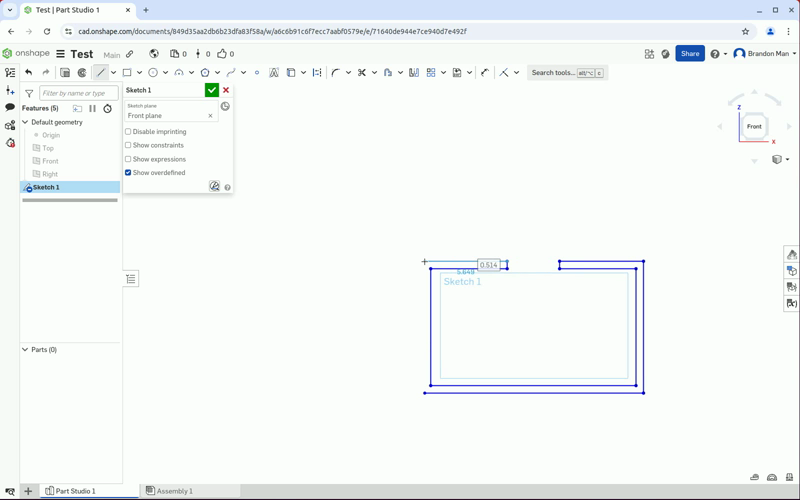
scroll(6)
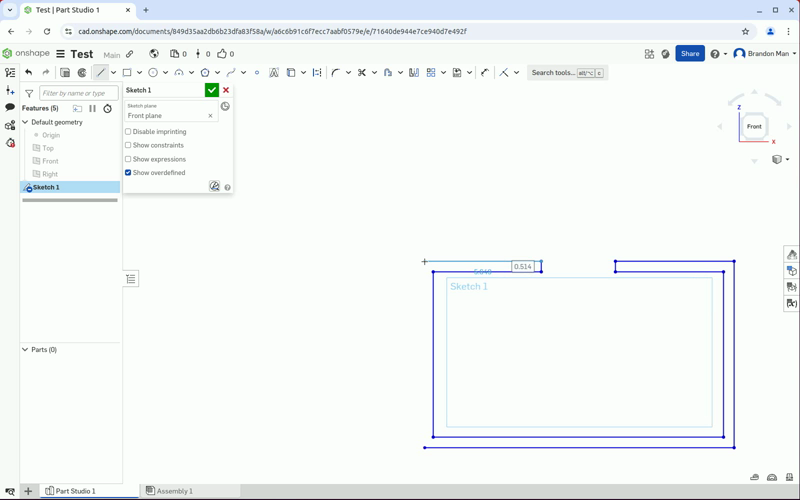
scroll(6)
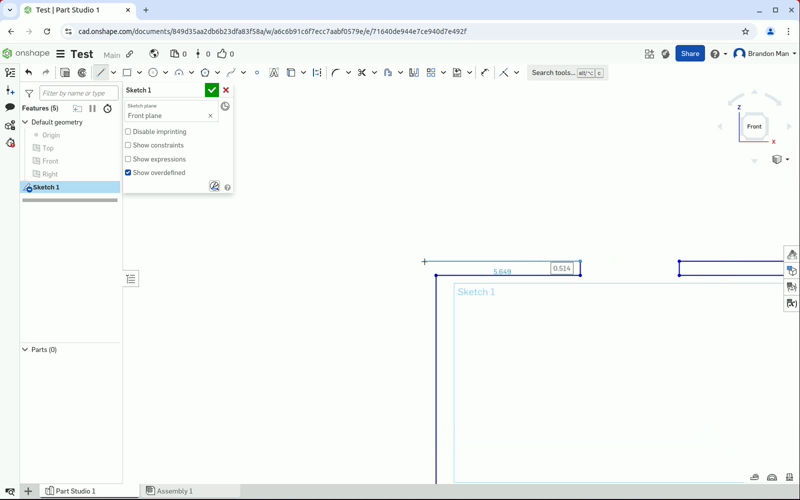
scroll(6)
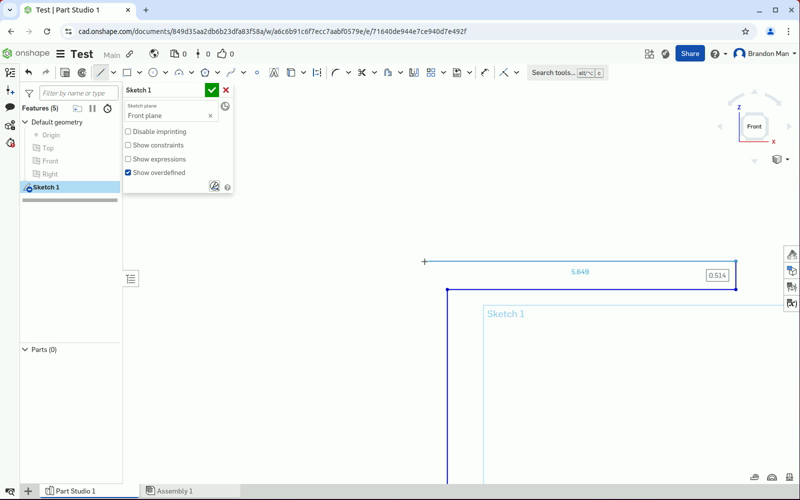
click(424, 261)
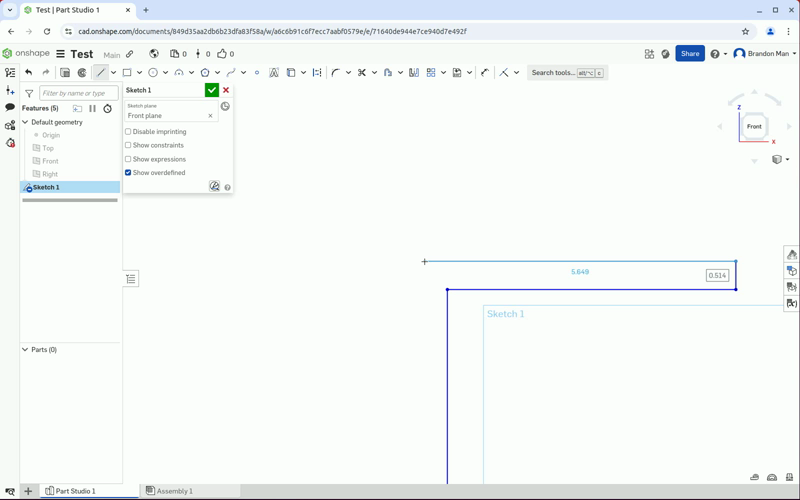
scroll(-6)
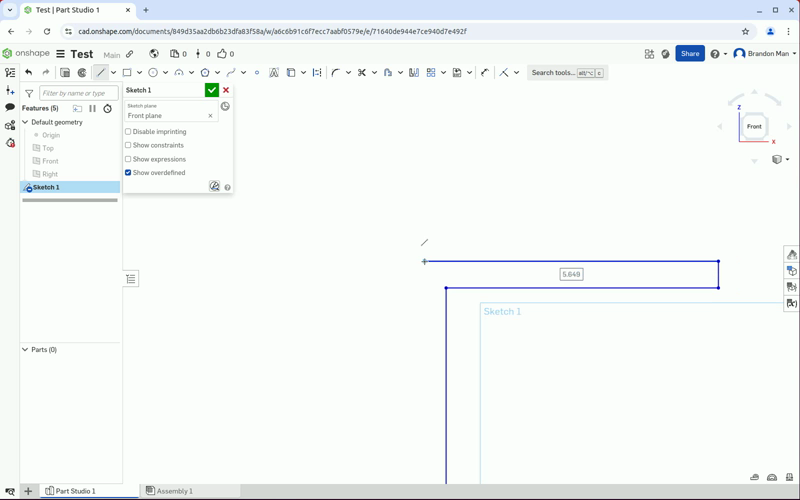
scroll(-6)
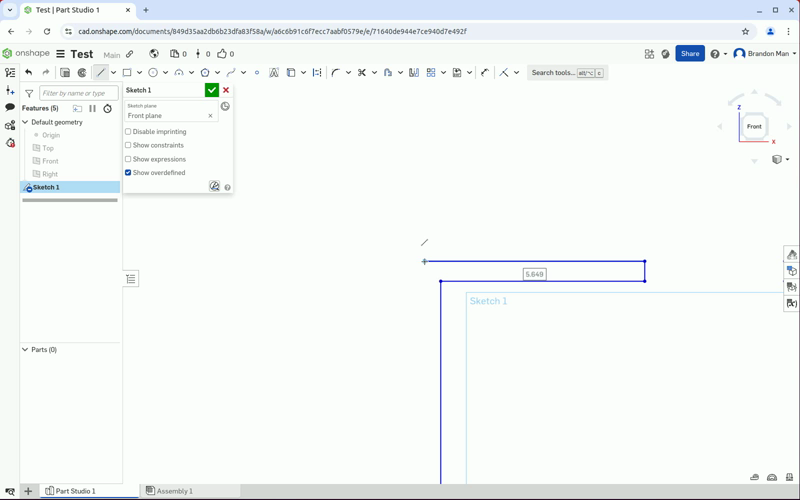
scroll(-6)
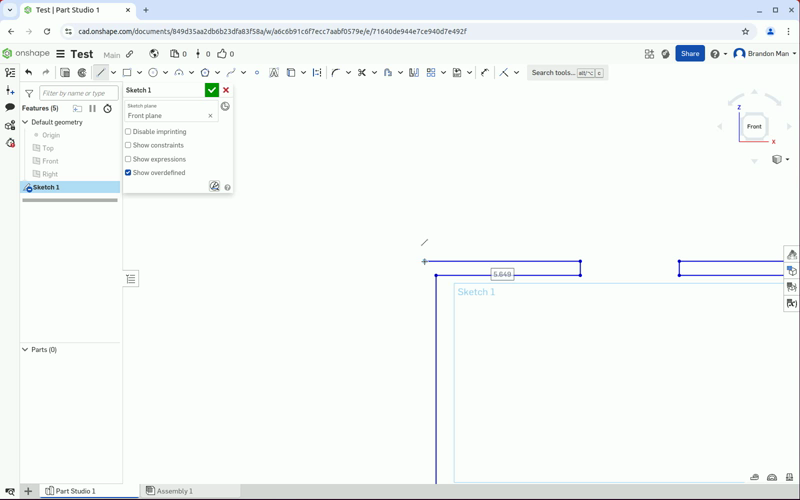
scroll(-6)
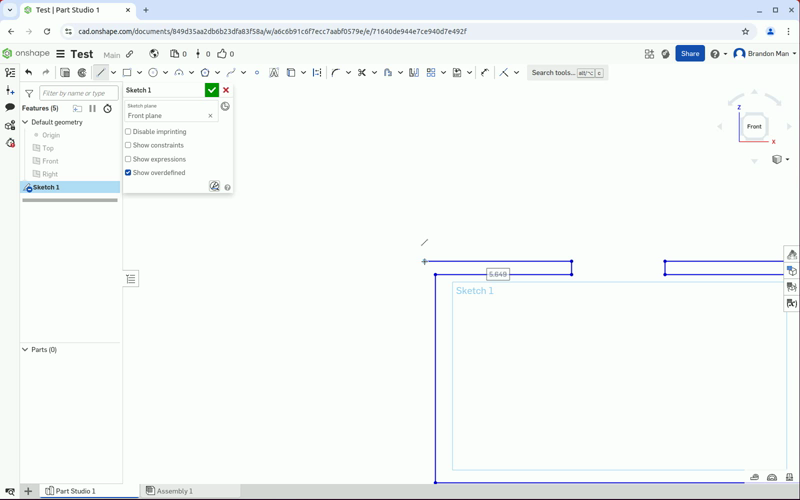
scroll(-6)
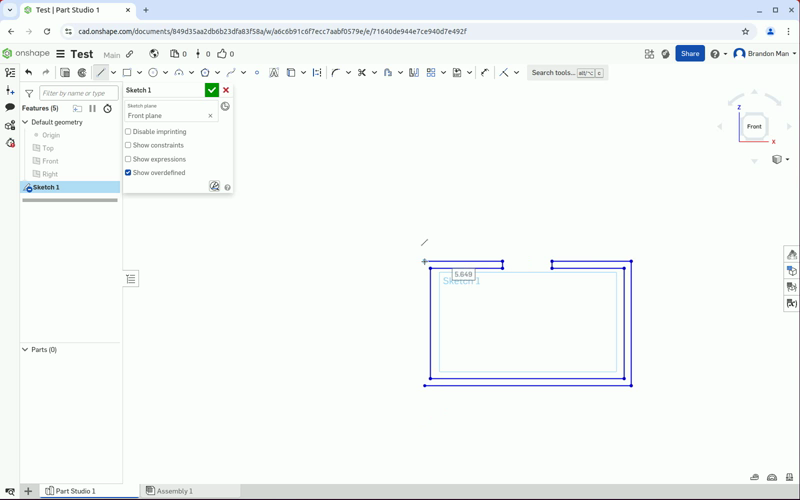
scroll(-6)
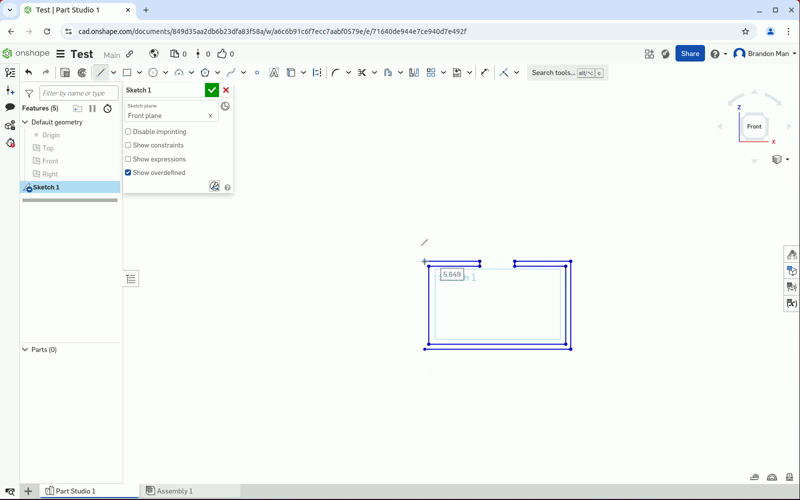
scroll(-6)
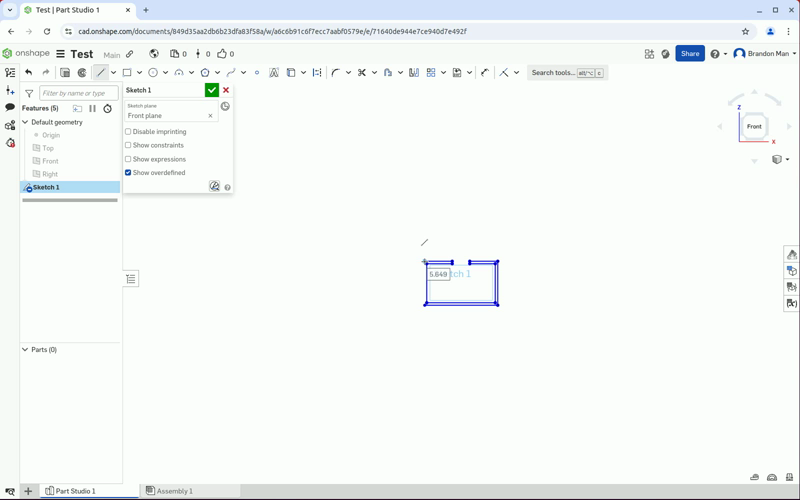
key_up(shift)
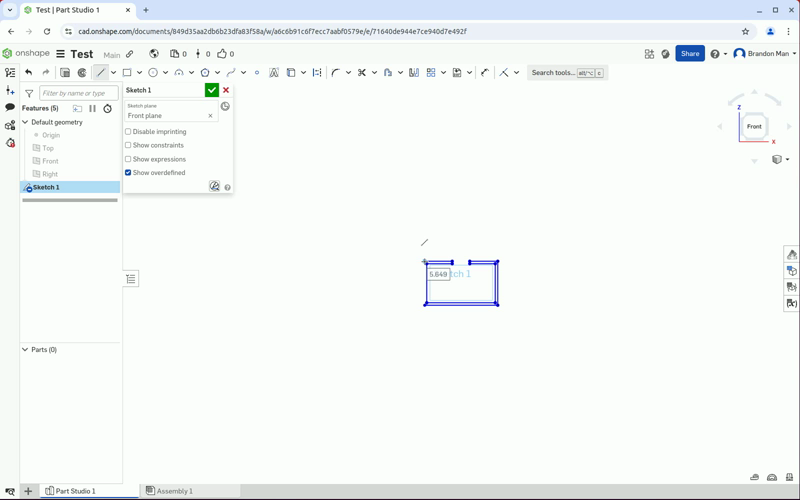
mouse_move(454, 261)
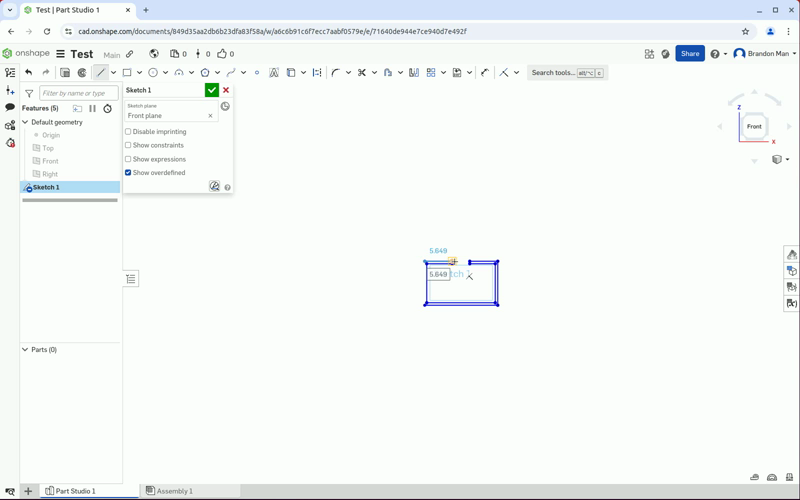
key_down(shift)
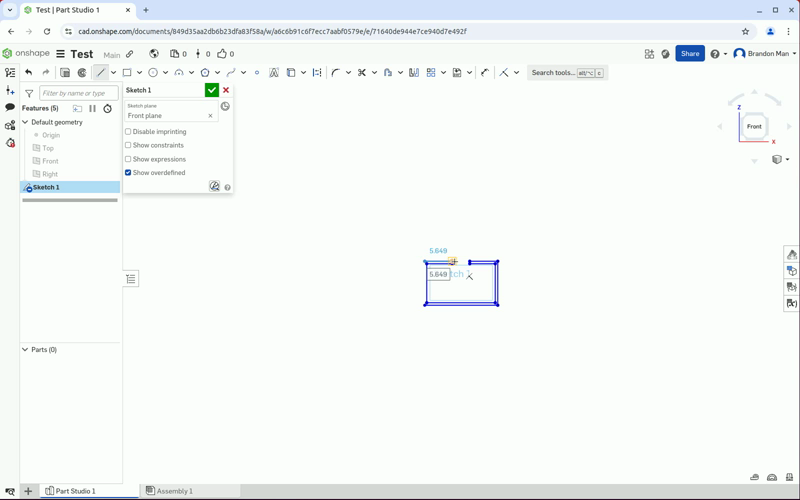
mouse_move(424, 305)
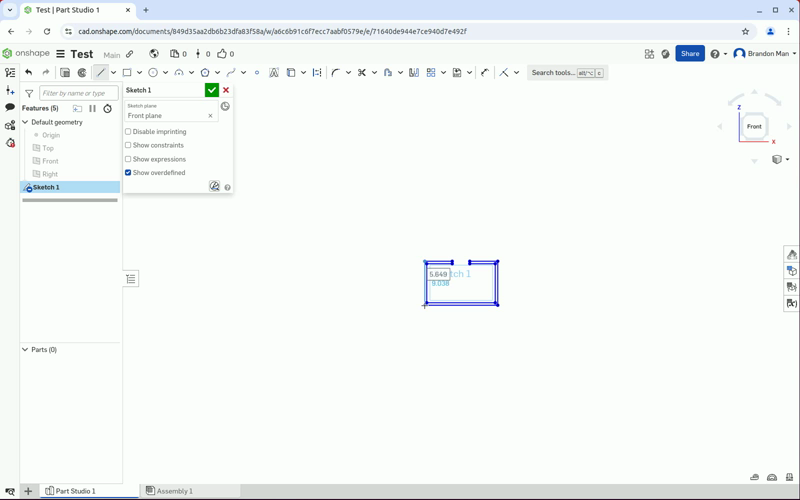
scroll(6)
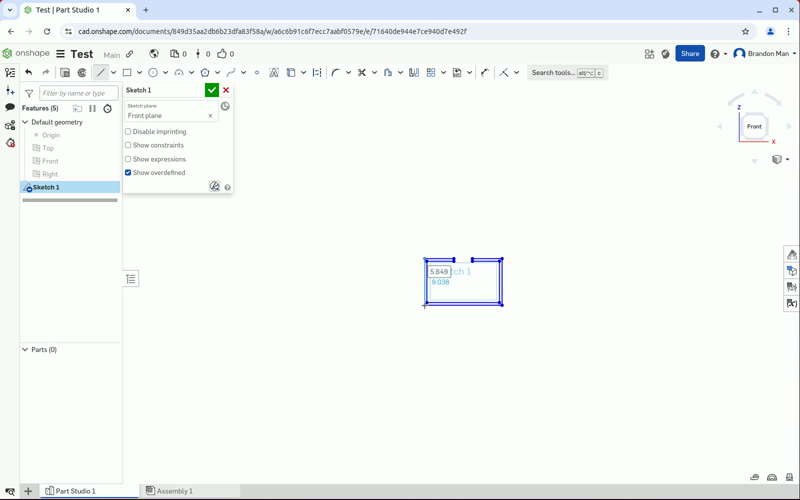
scroll(6)
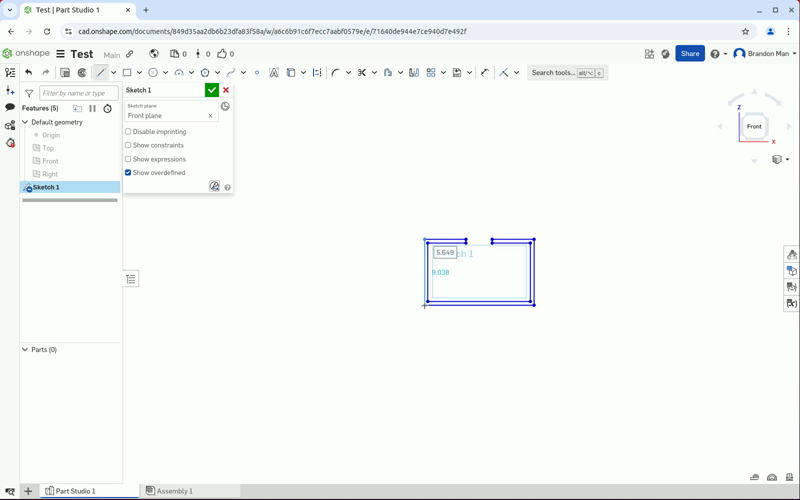
scroll(6)
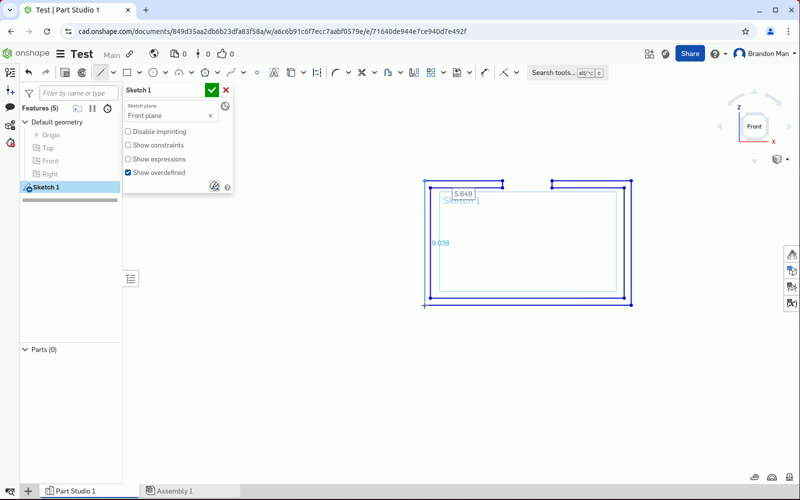
scroll(6)
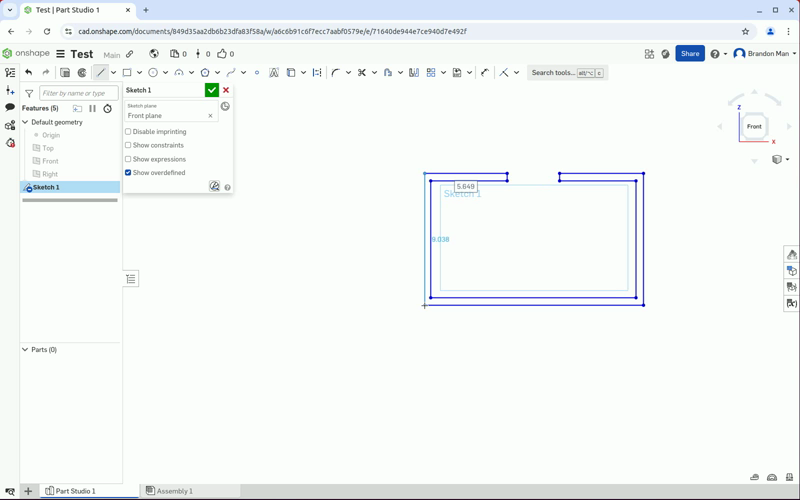
scroll(6)
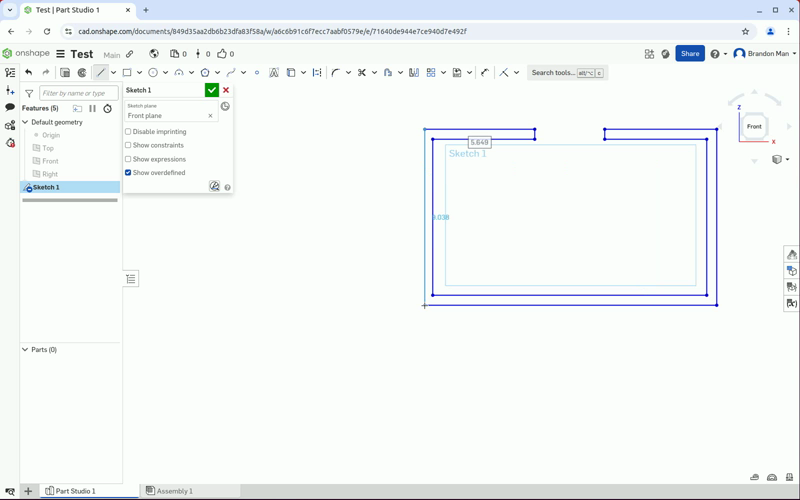
scroll(6)
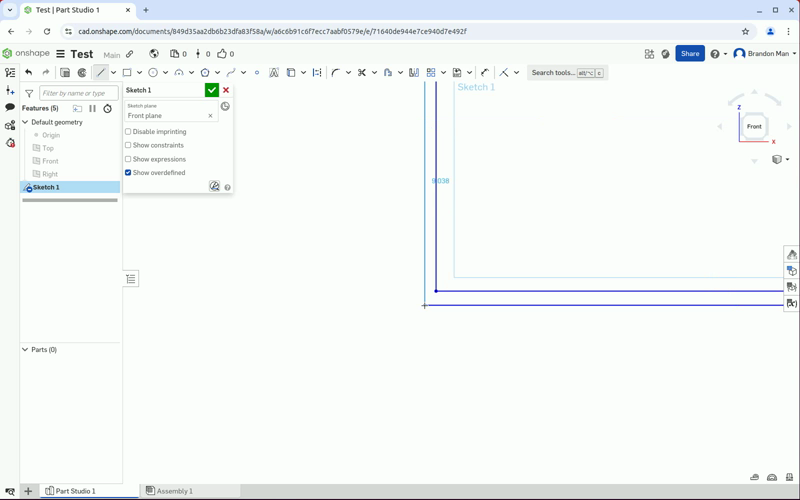
scroll(6)
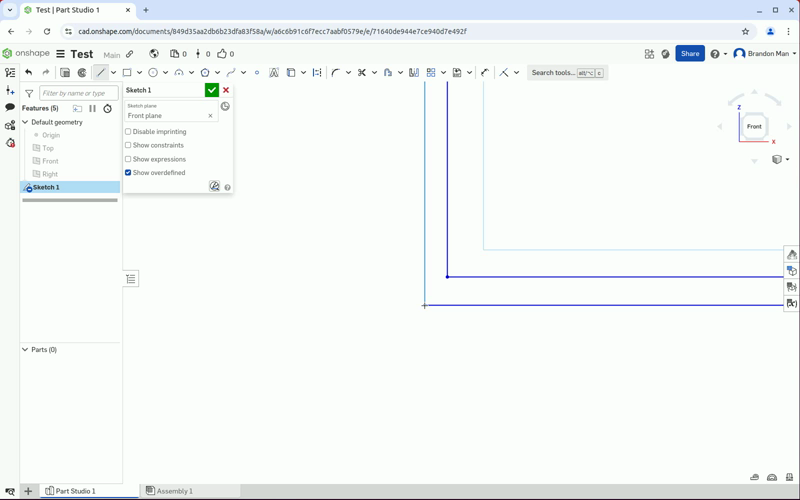
key_up(shift)
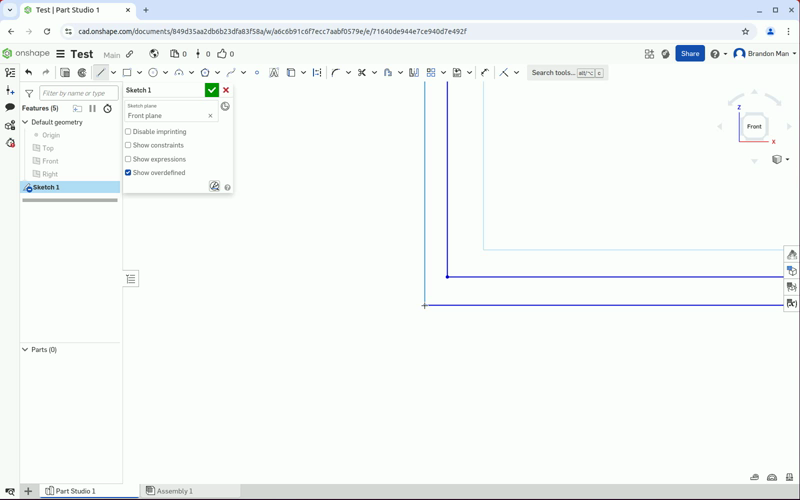
click(424, 305)
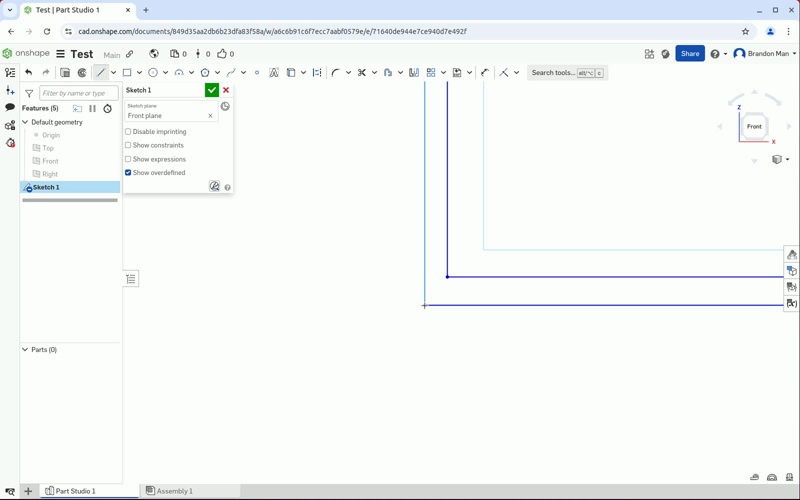
scroll(-6)
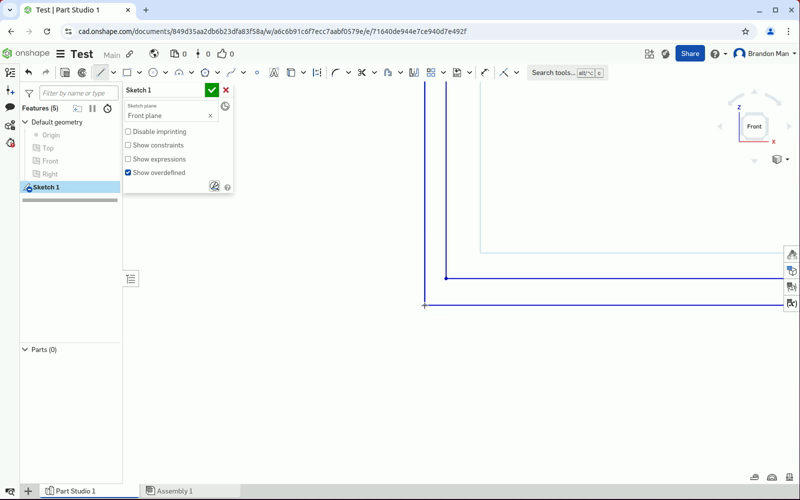
scroll(-6)
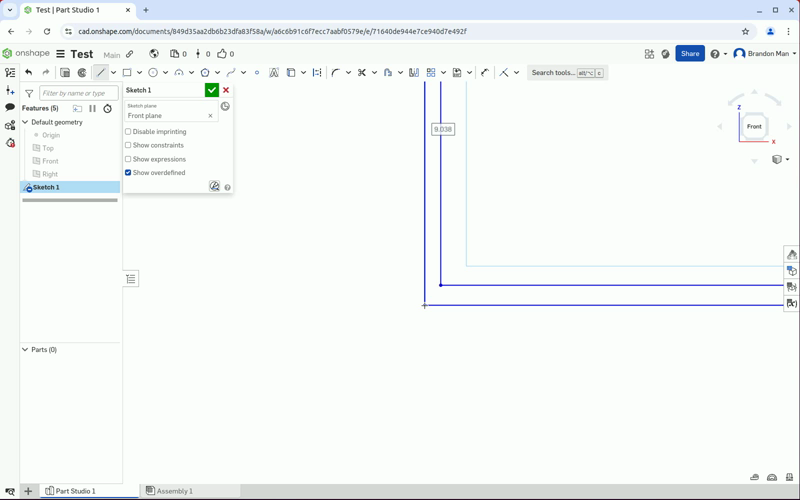
scroll(-6)
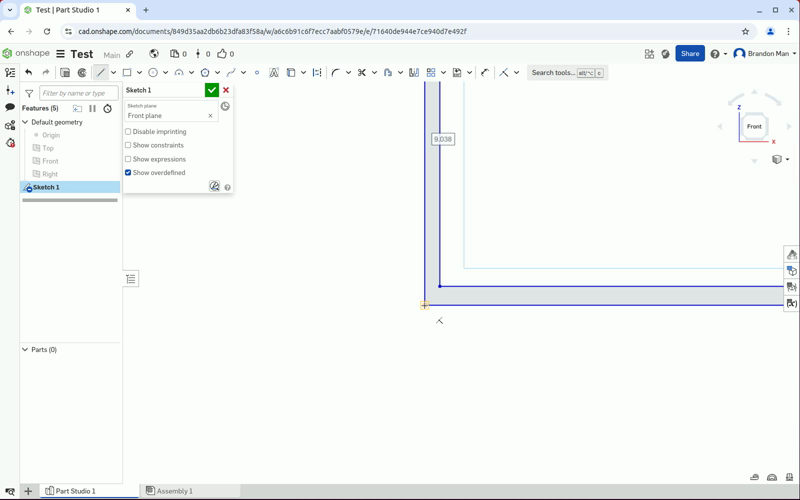
scroll(-6)
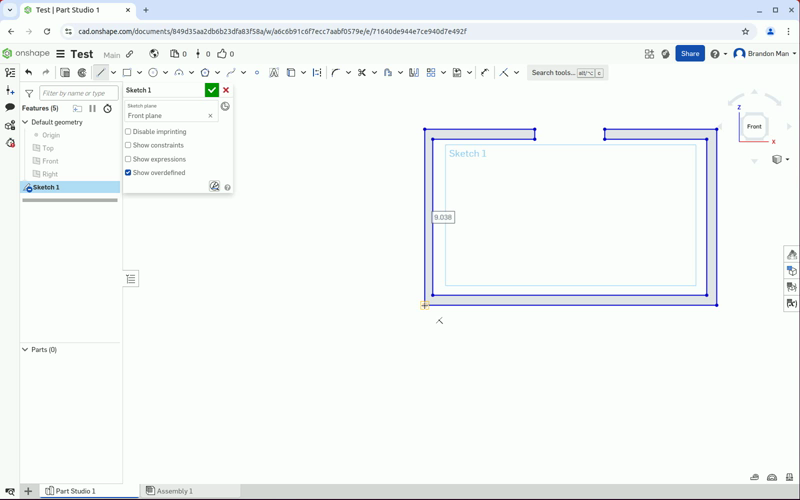
scroll(-6)
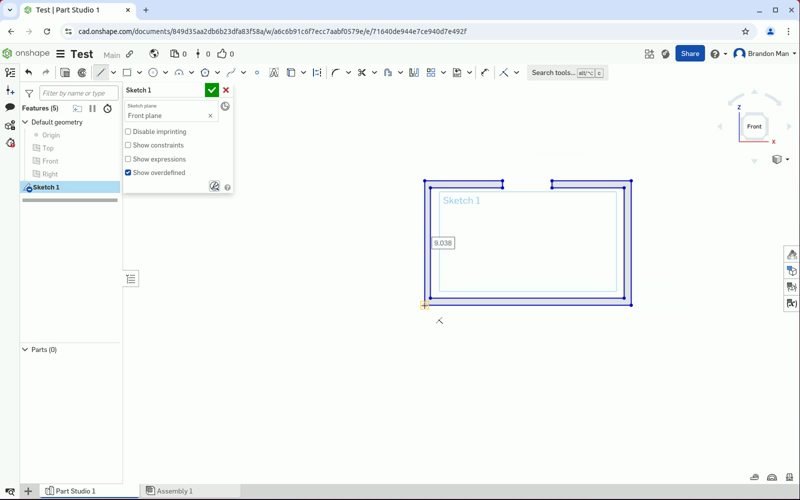
scroll(-6)
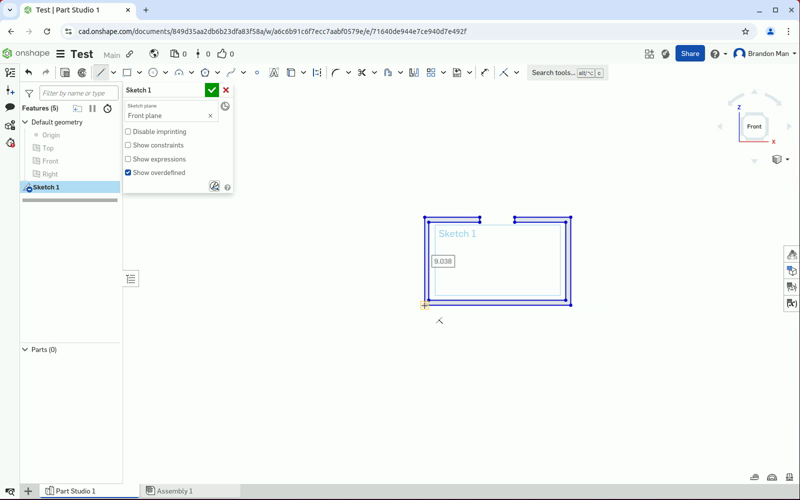
scroll(-6)
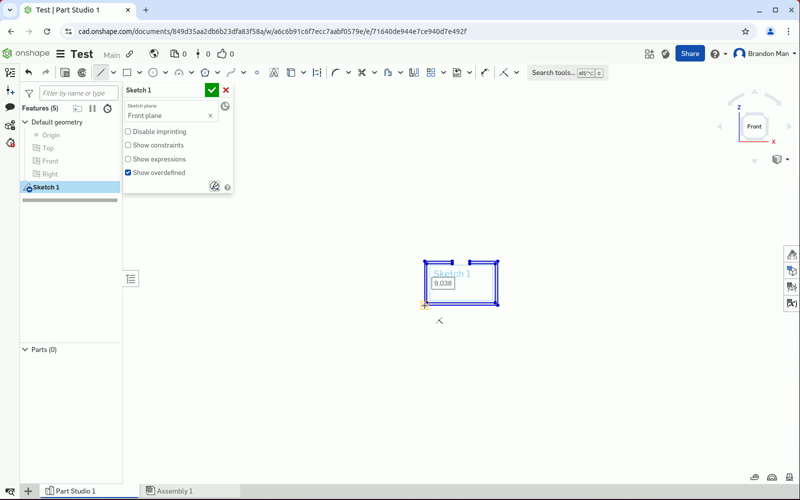
key(esc)
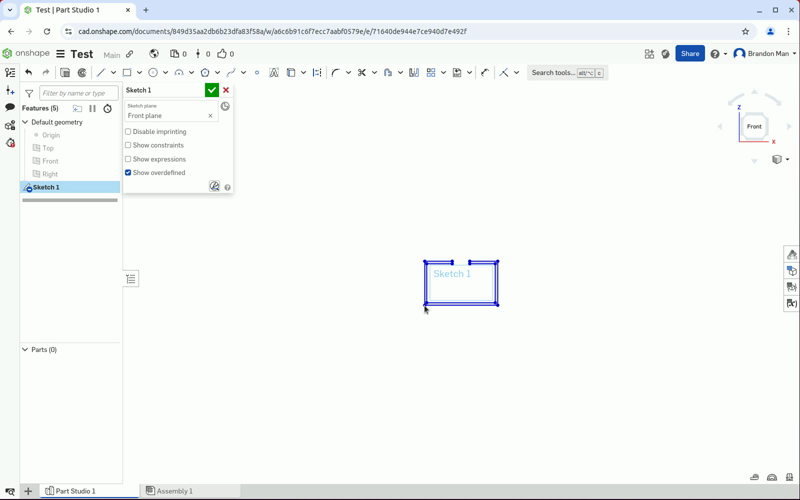
mouse_move(476, 304)
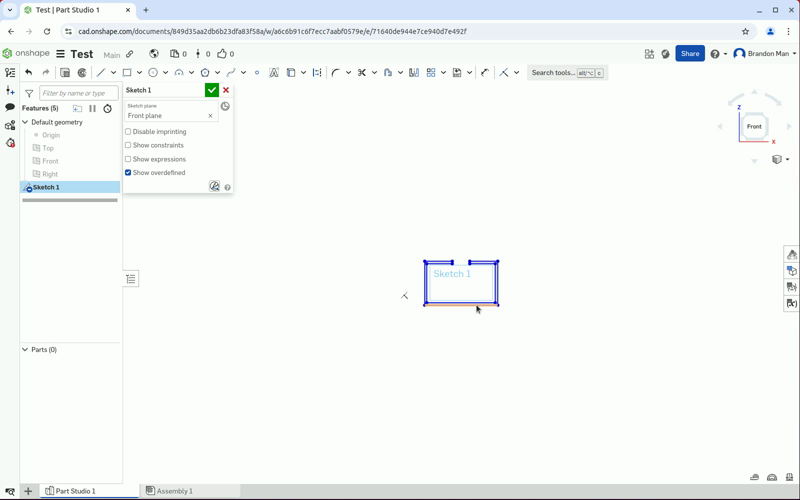
scroll(6)
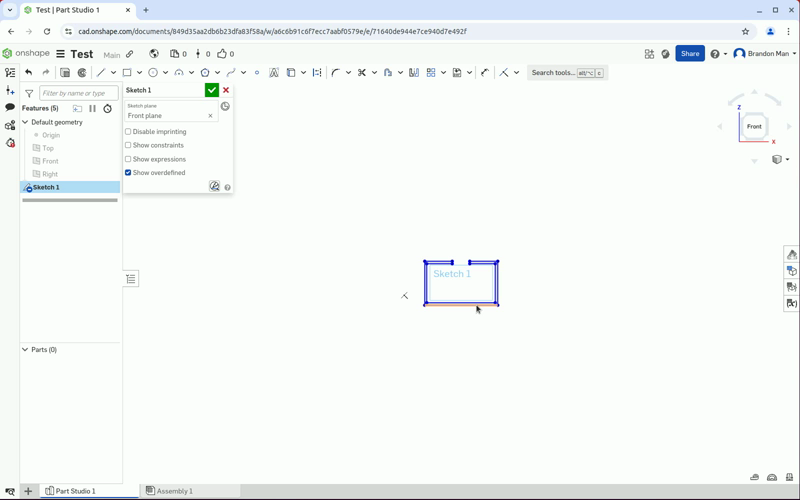
scroll(6)
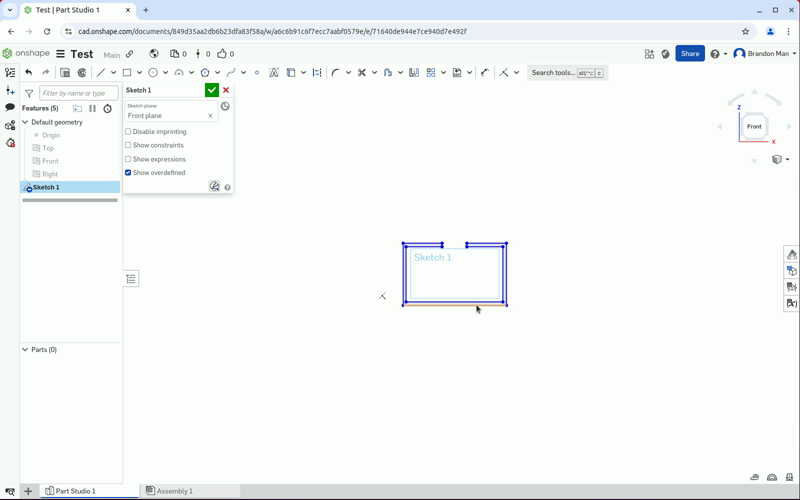
scroll(6)
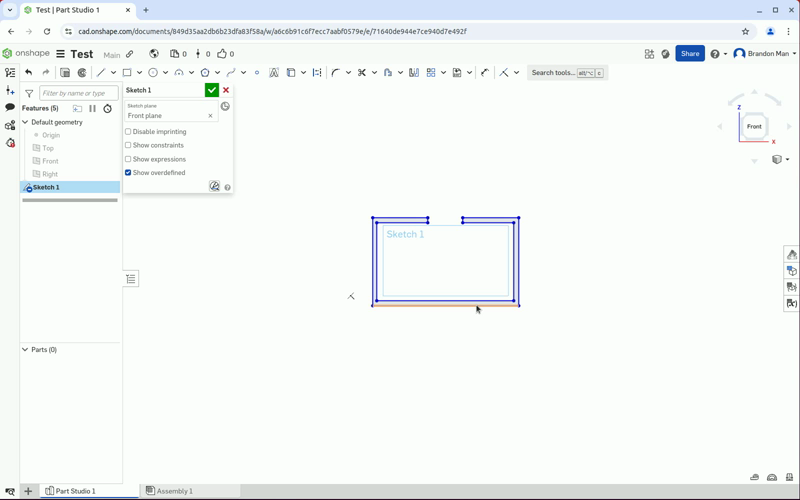
scroll(6)
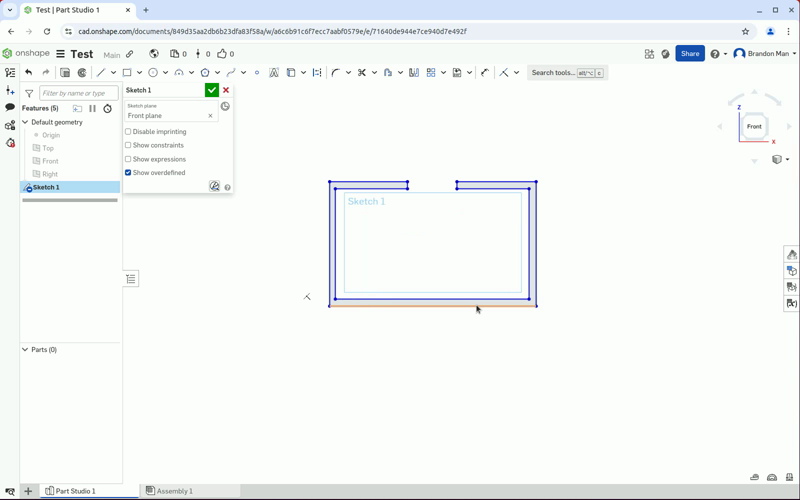
scroll(6)
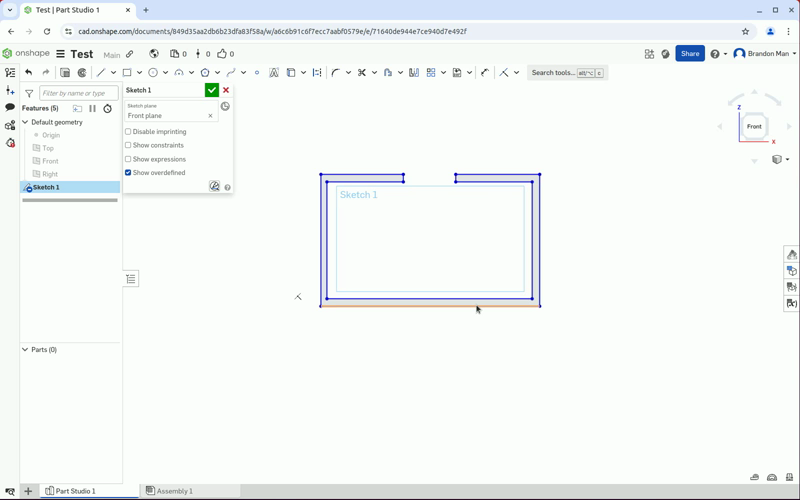
scroll(6)
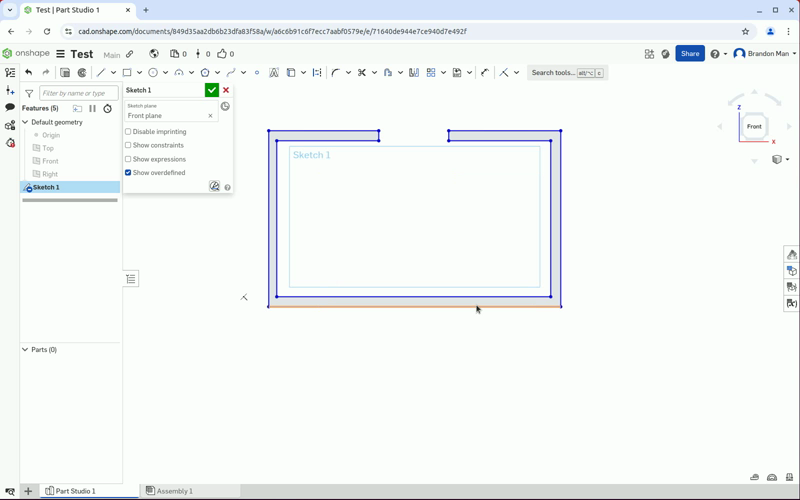
scroll(6)
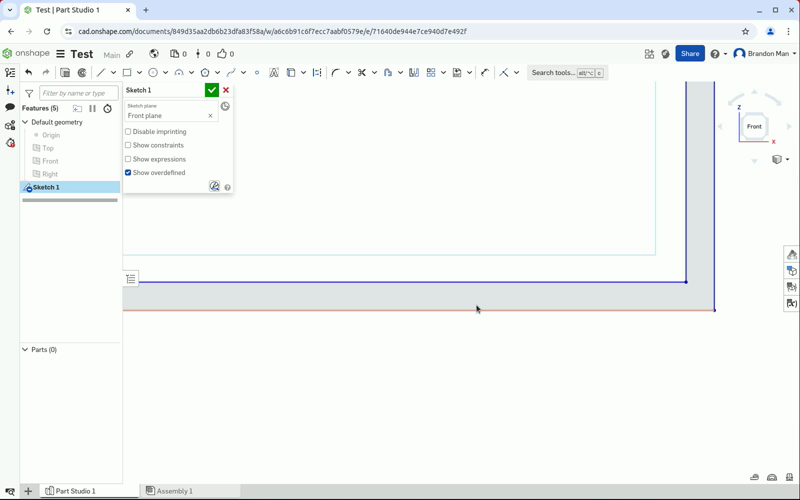
click(476, 304)
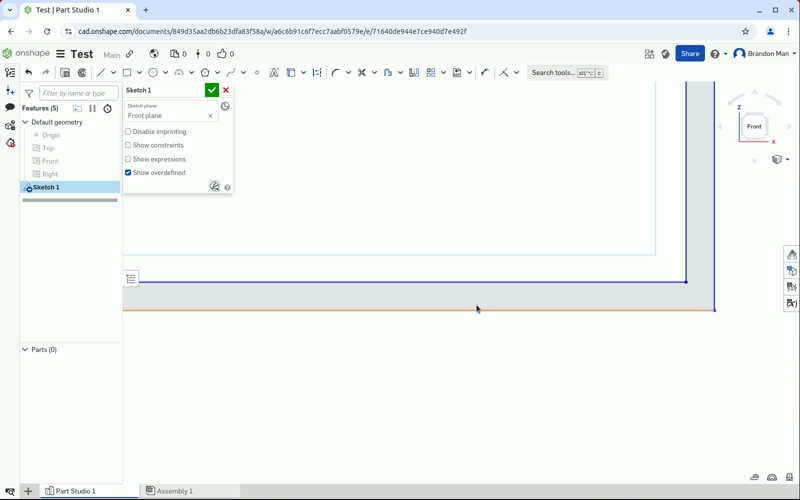
scroll(-6)
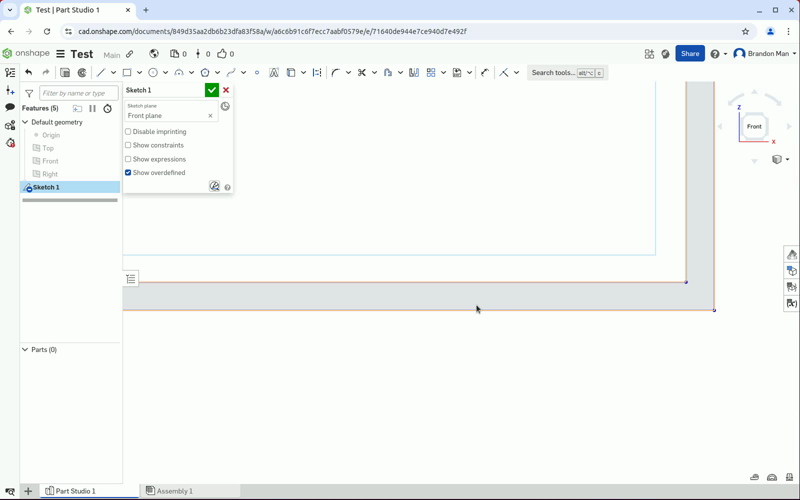
scroll(-6)
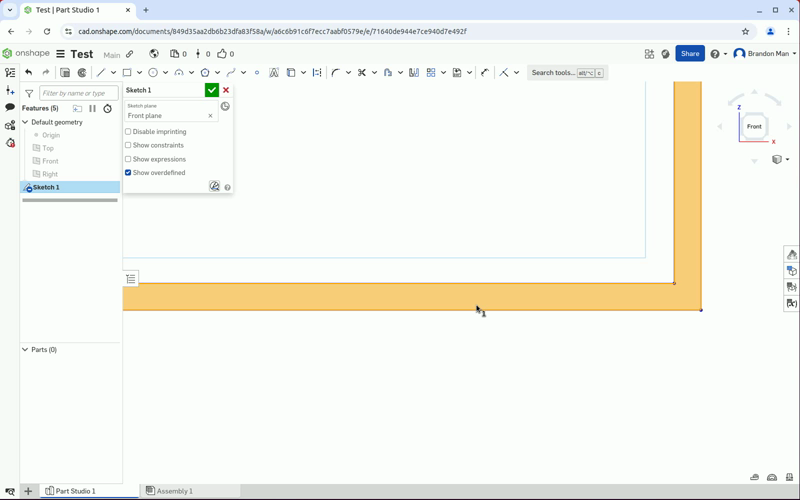
scroll(-6)
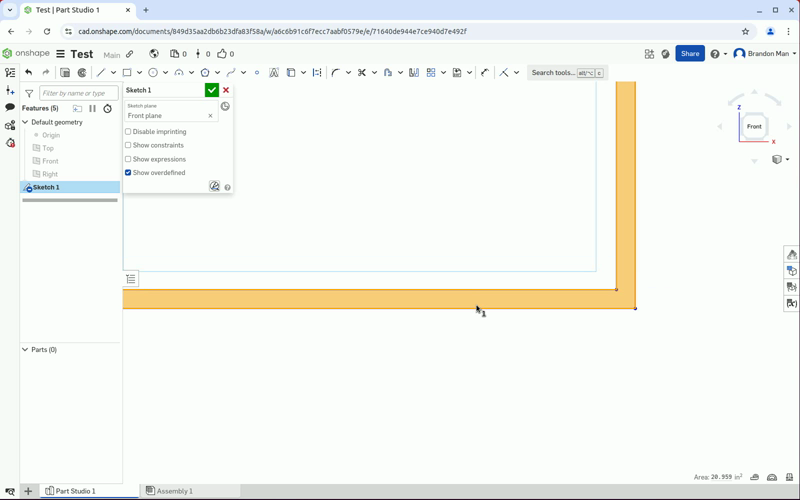
scroll(-6)
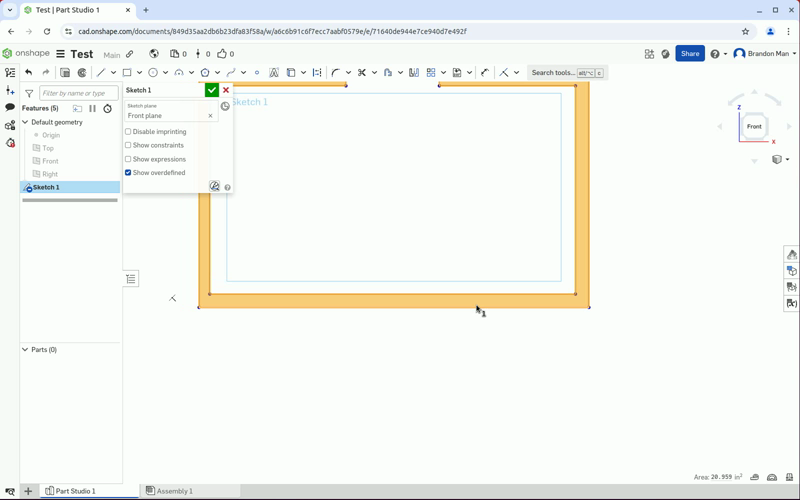
scroll(-6)
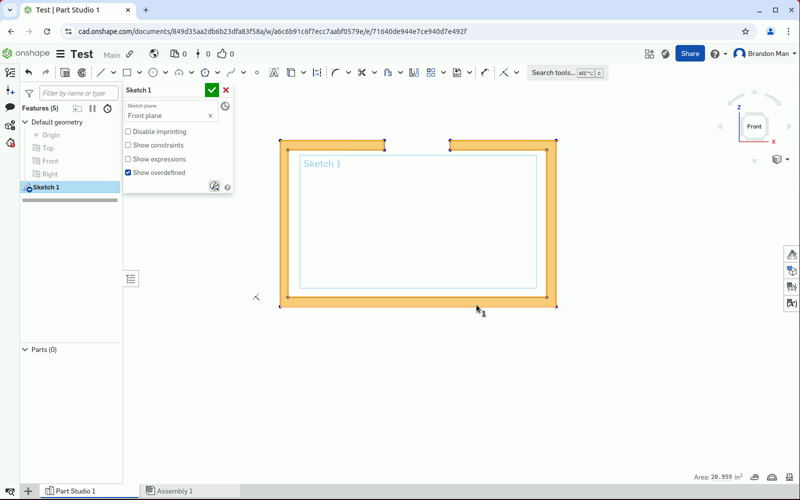
scroll(-6)
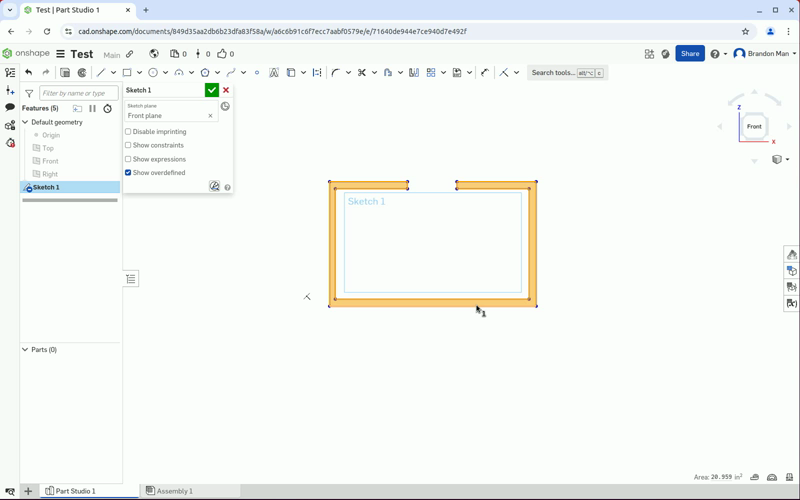
scroll(-6)
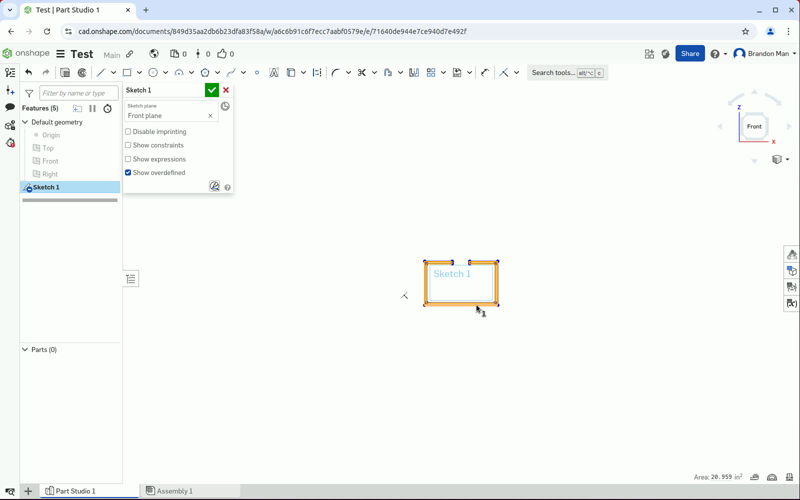
mouse_move(73, 352)
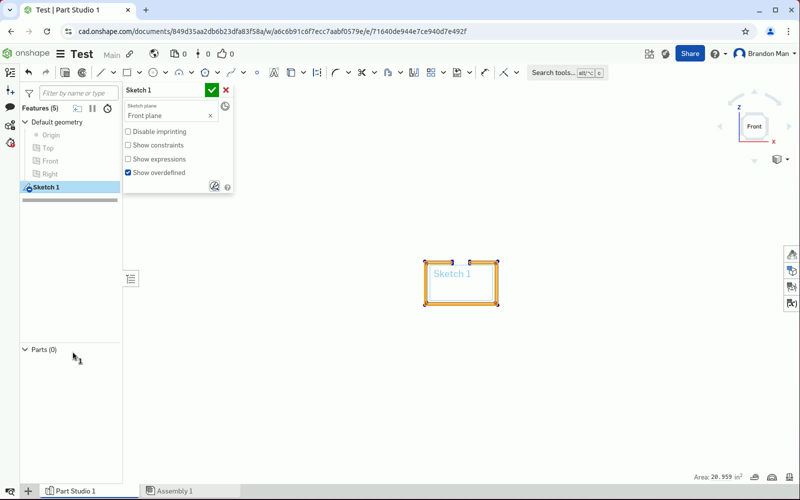
key(shift+y)
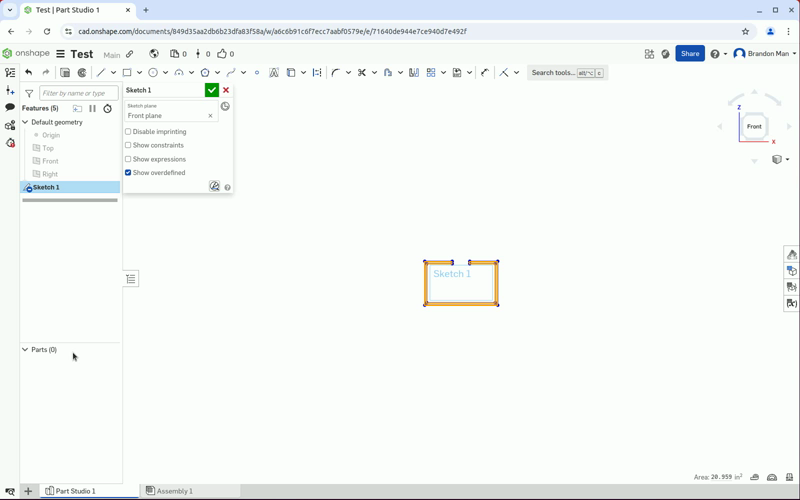
key(shift+e)
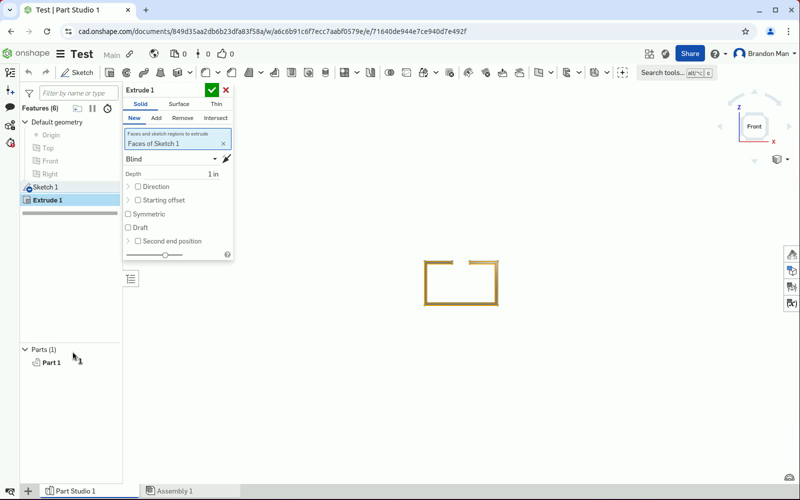
mouse_move(143, 106)
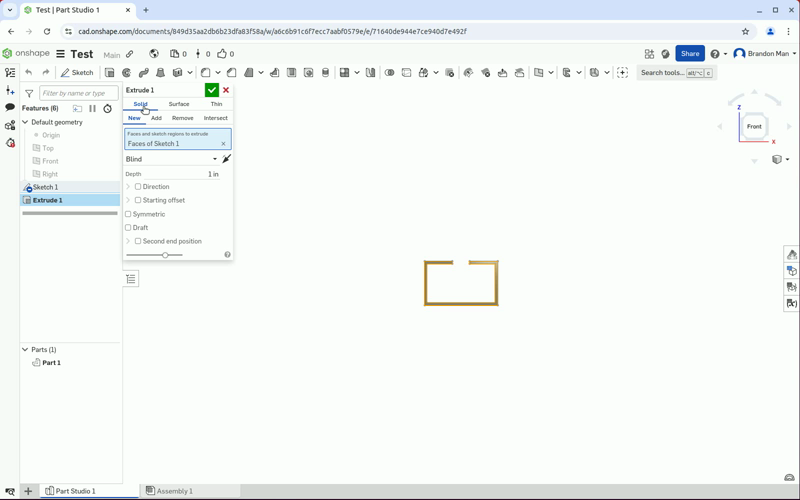
click(143, 106)
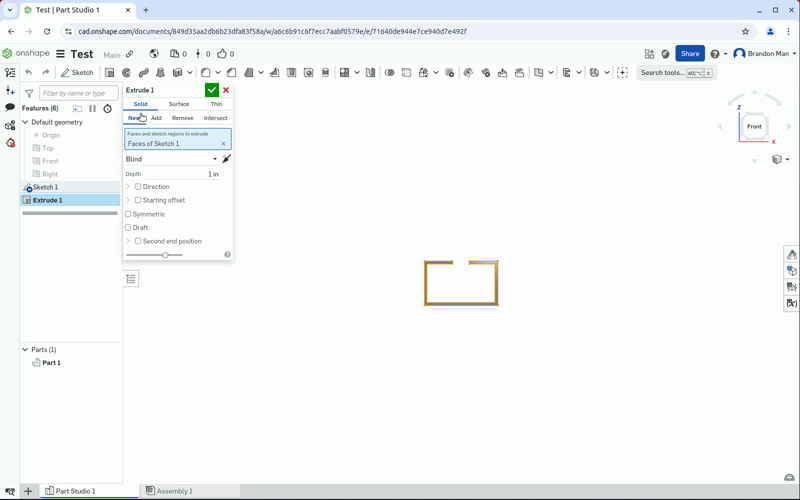
mouse_move(137, 120)
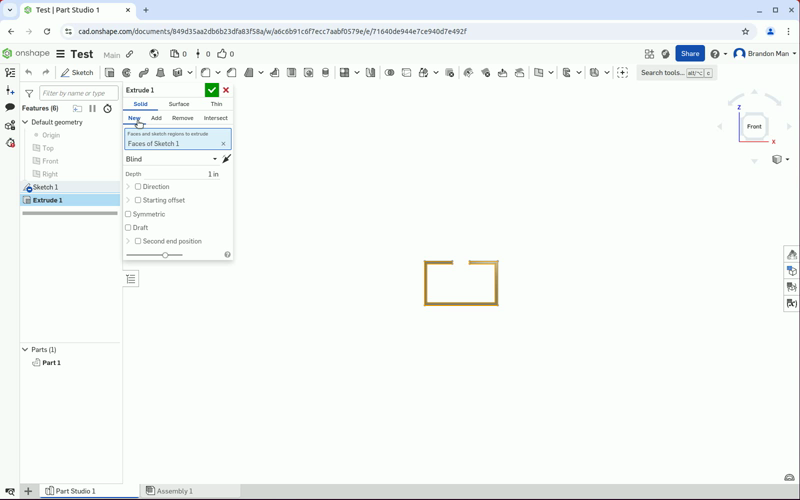
click(137, 120)
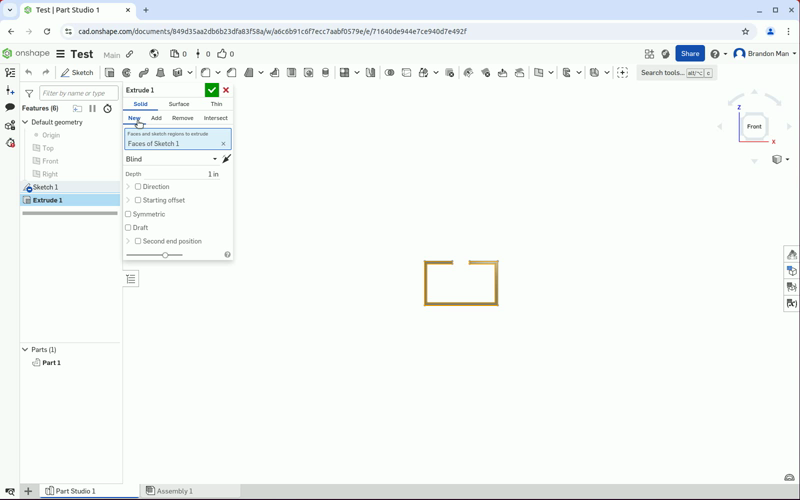
key(tab, 4)
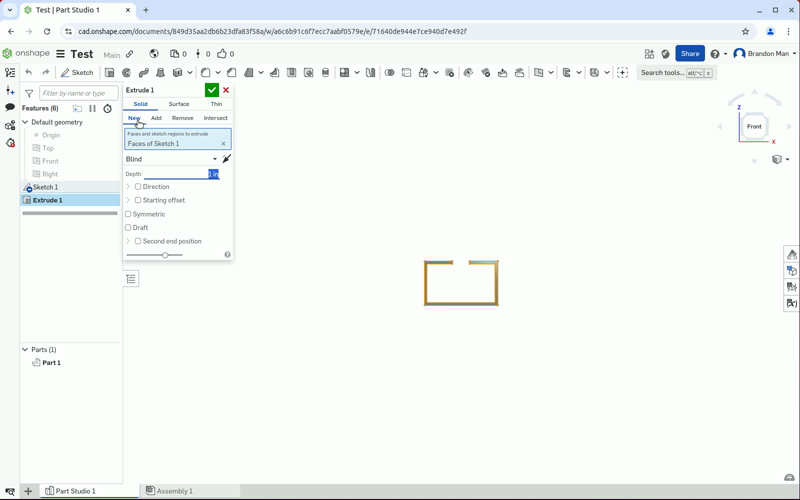
text(44.772)
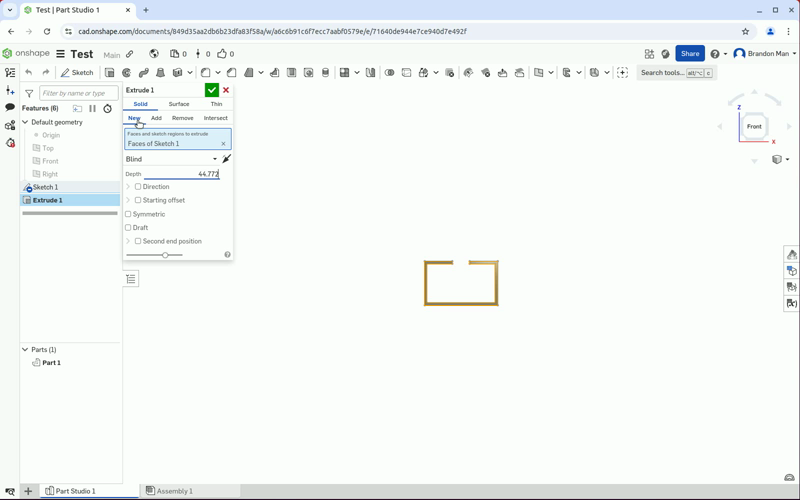
key(tab, 3)
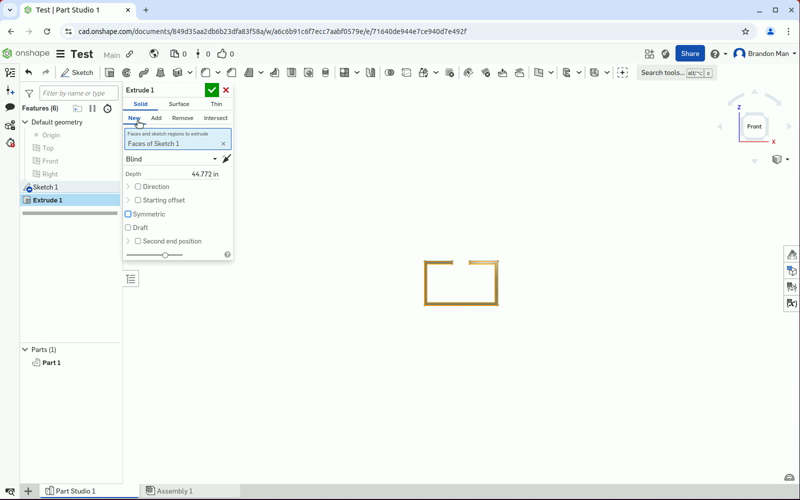
key(space)
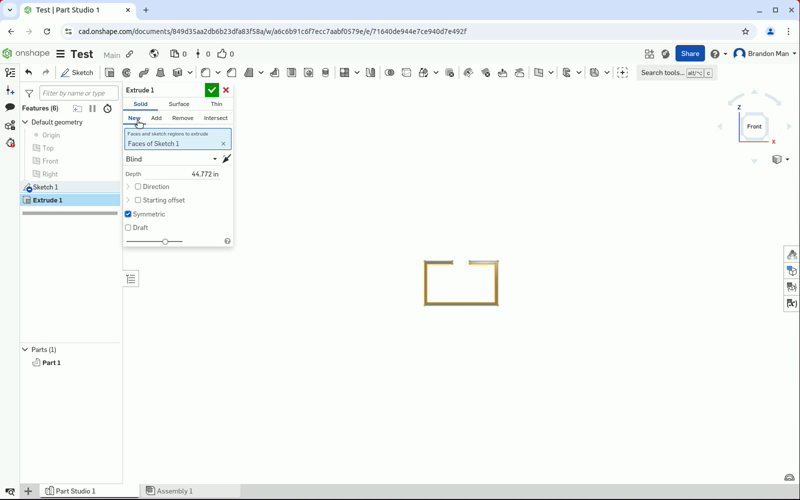
key(enter)
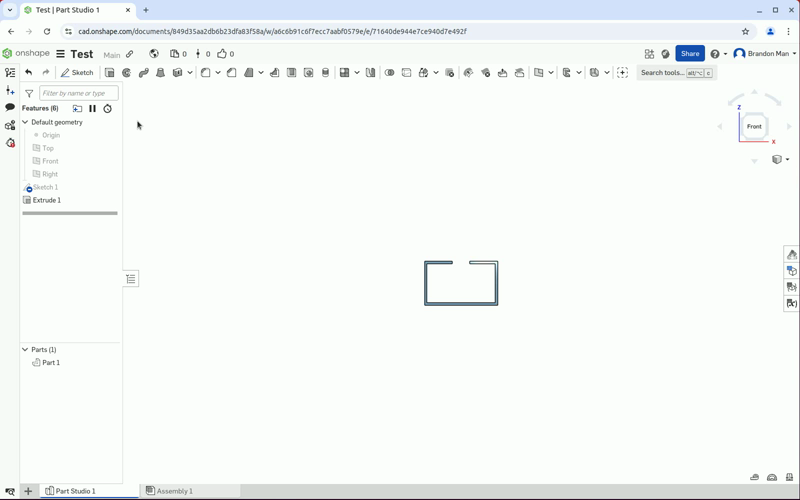
key(shift+h)
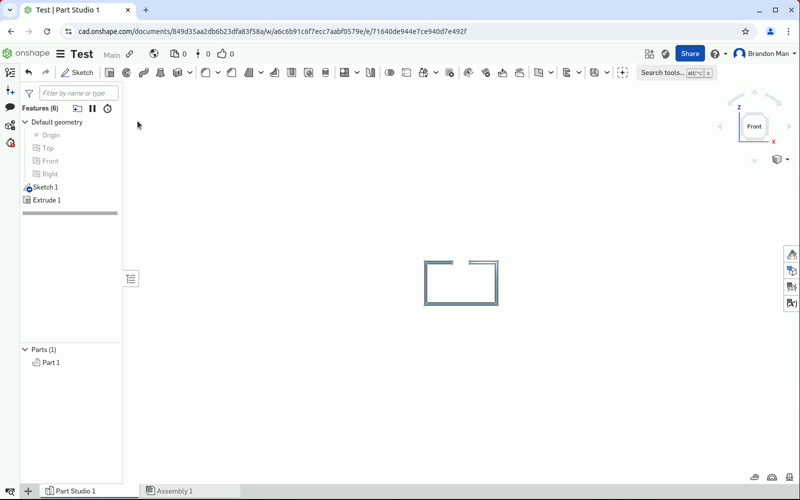
key(shift+h)
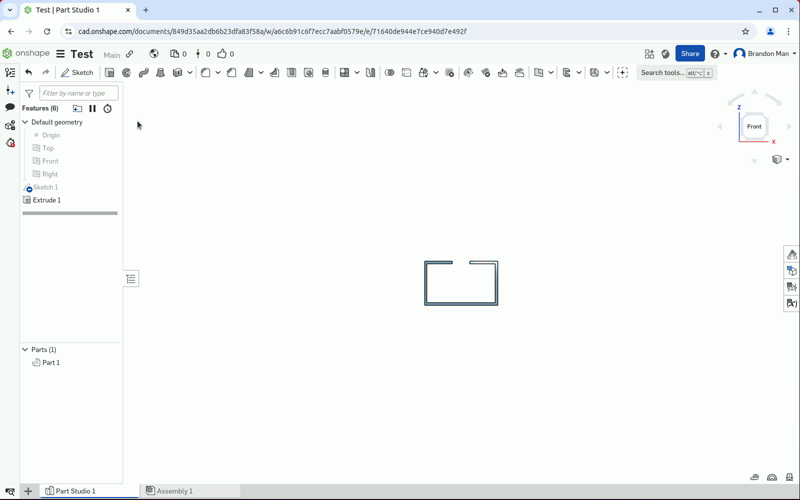
mouse_move(73, 189)
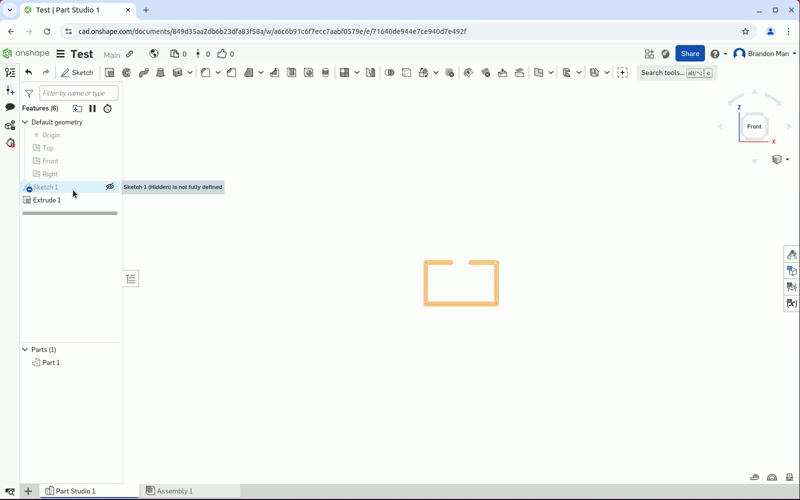
click(73, 189)
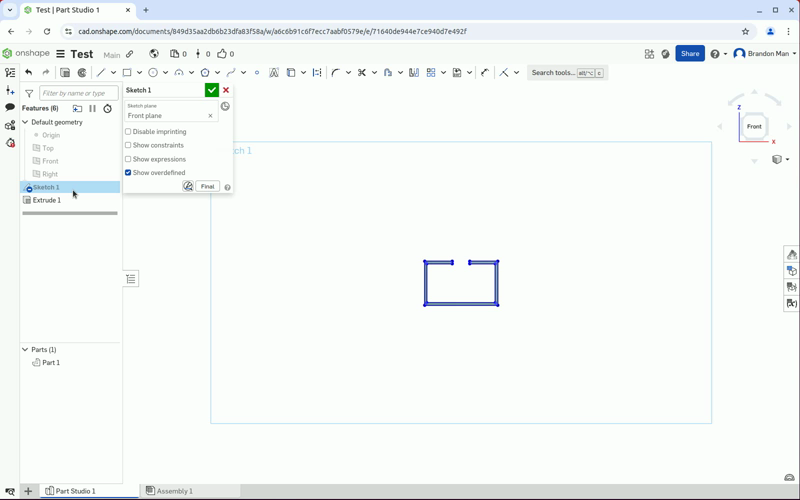
mouse_move(229, 92)
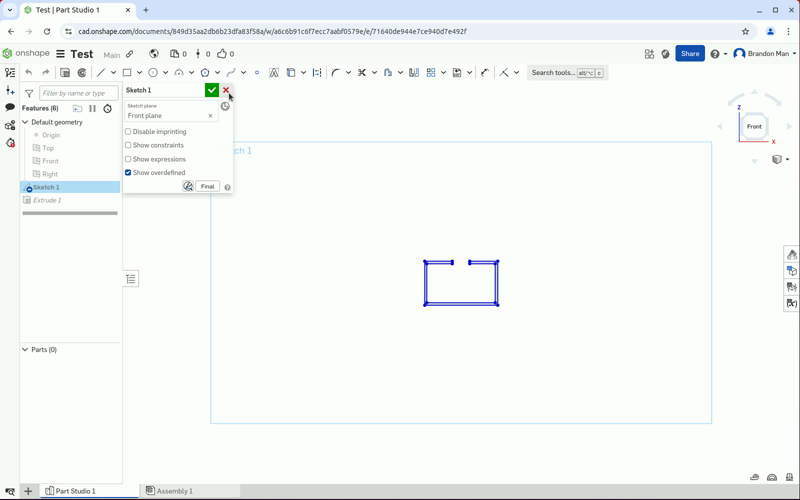
click(229, 92)
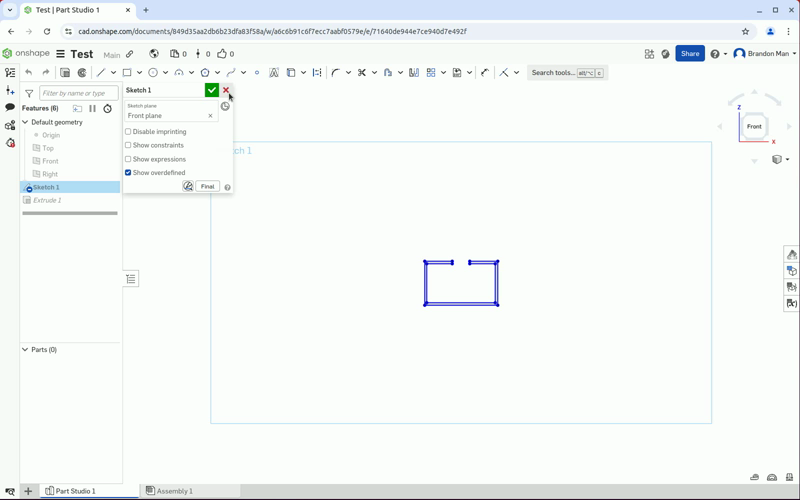
key(shift+s)
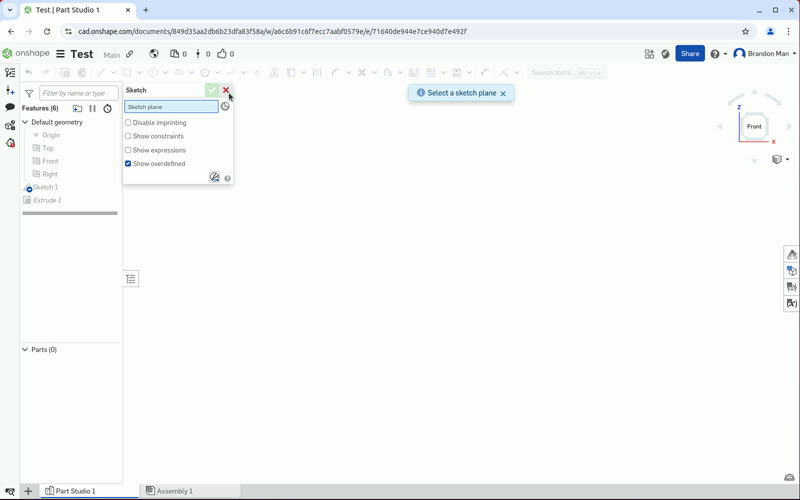
mouse_move(73, 163)
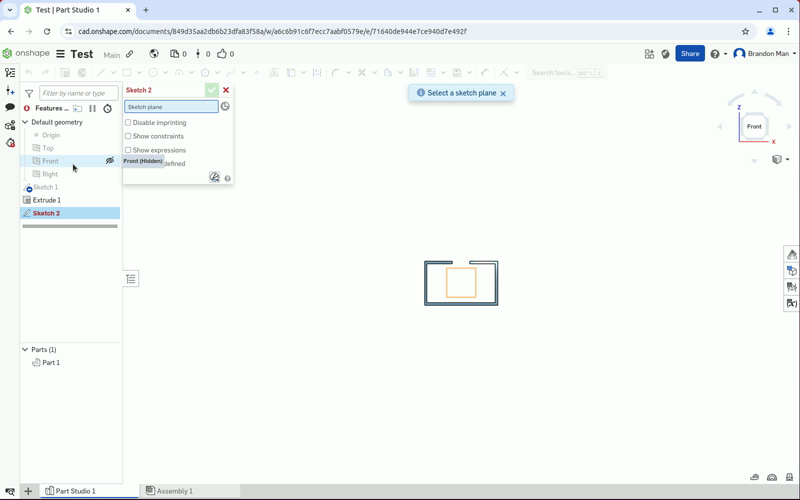
click(73, 163)
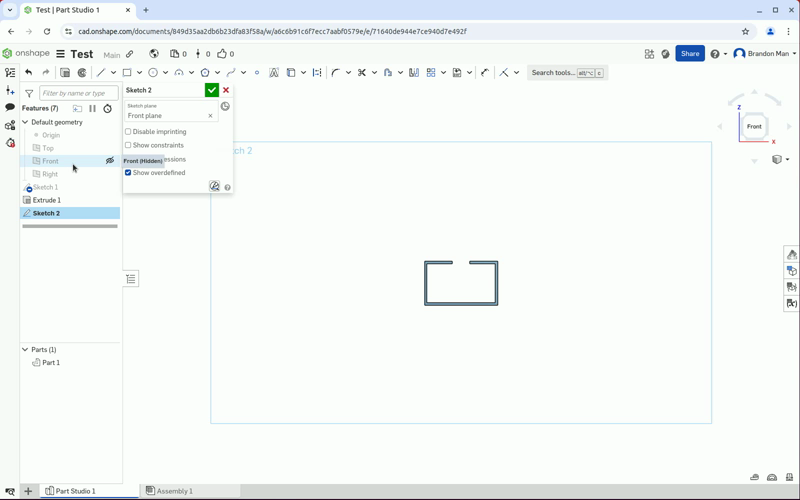
mouse_move(73, 352)
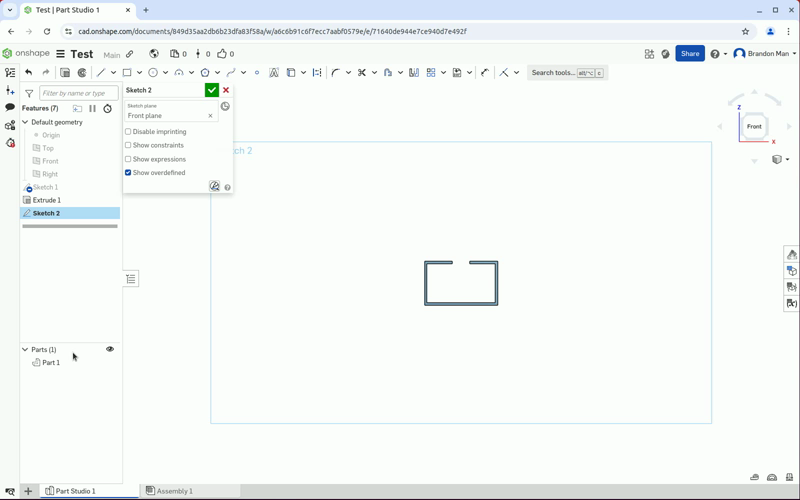
key(y)
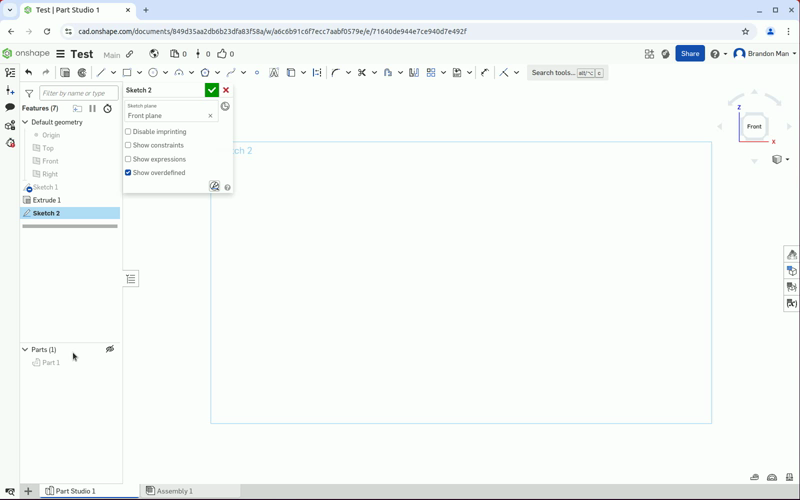
key(c)
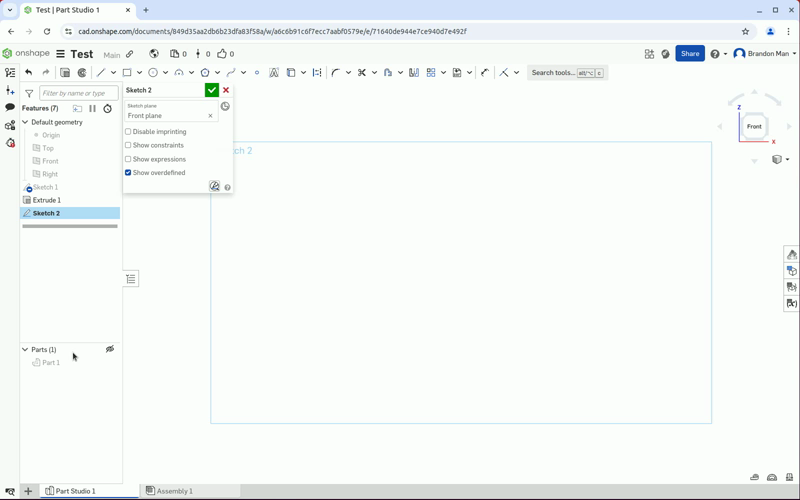
key_down(shift)
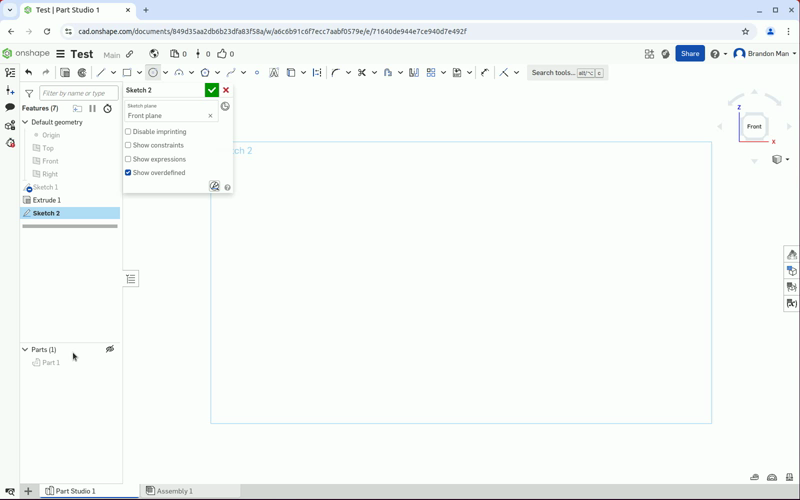
mouse_move(460, 282)
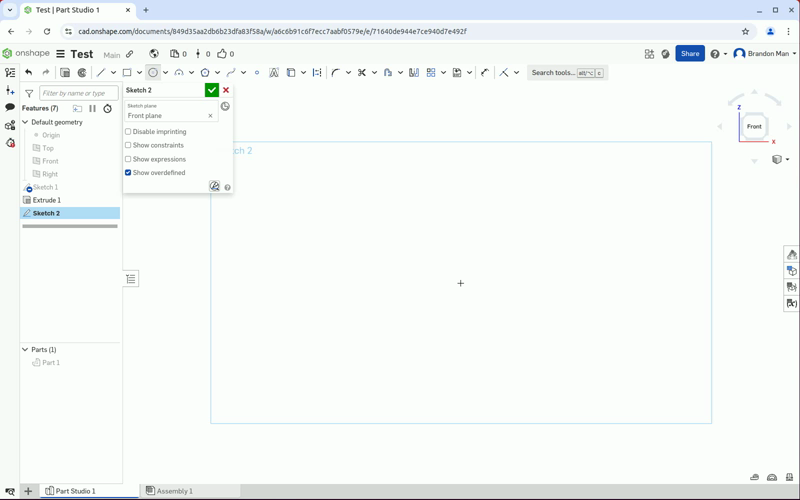
click(460, 282)
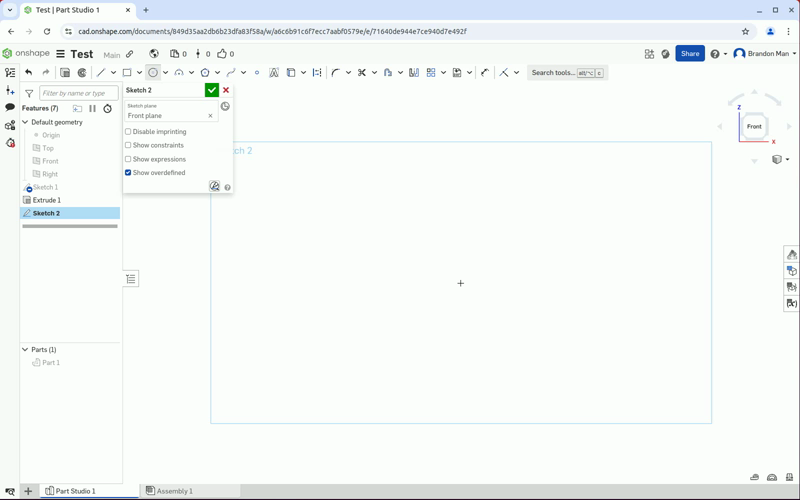
key_up(shift)
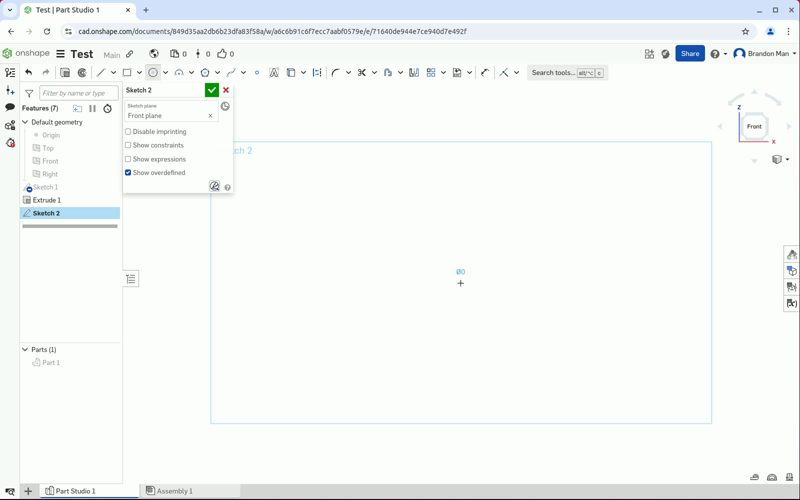
mouse_move(466, 282)
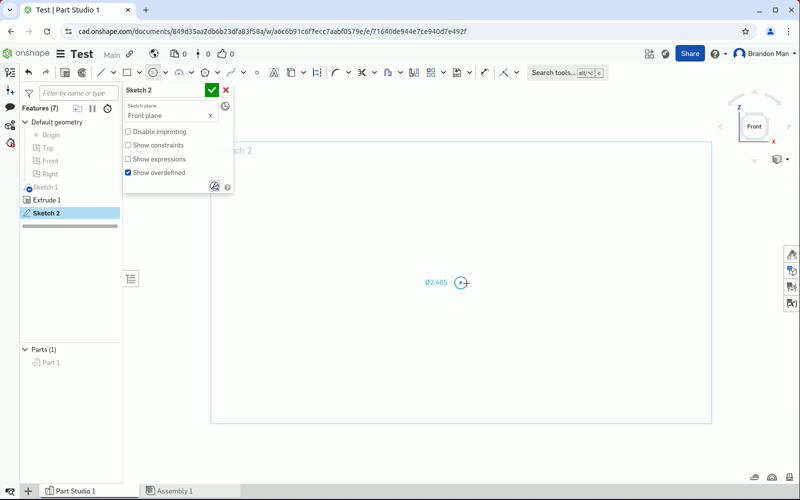
click(466, 282)
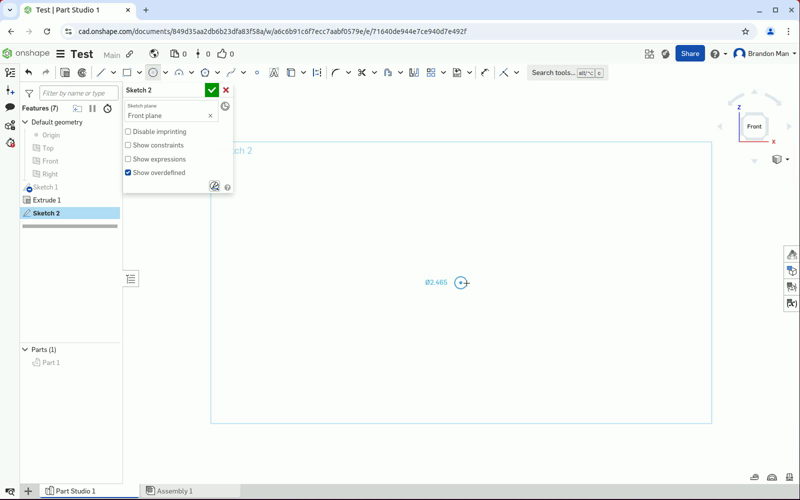
key(esc)
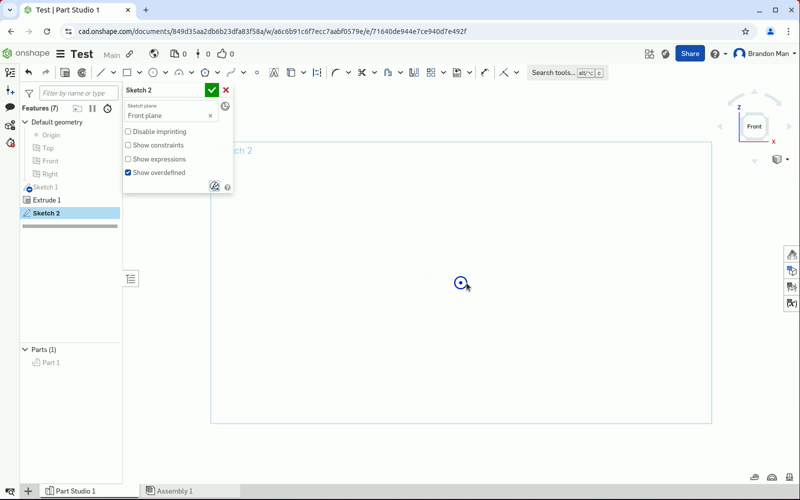
mouse_move(459, 285)
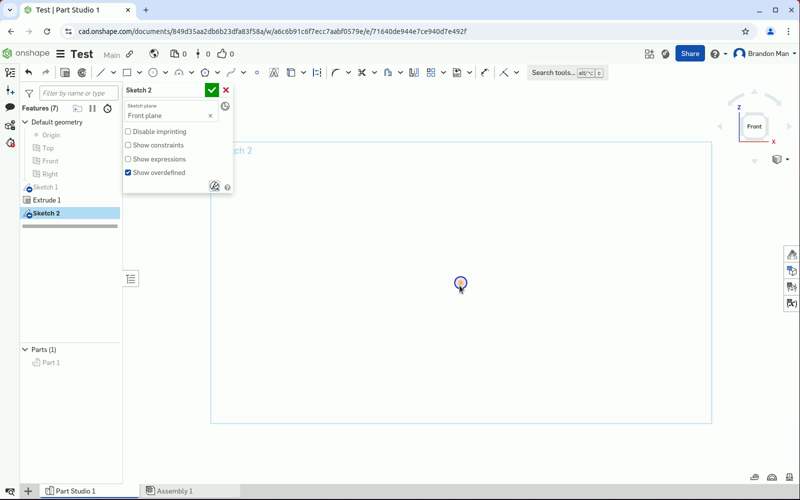
scroll(6)
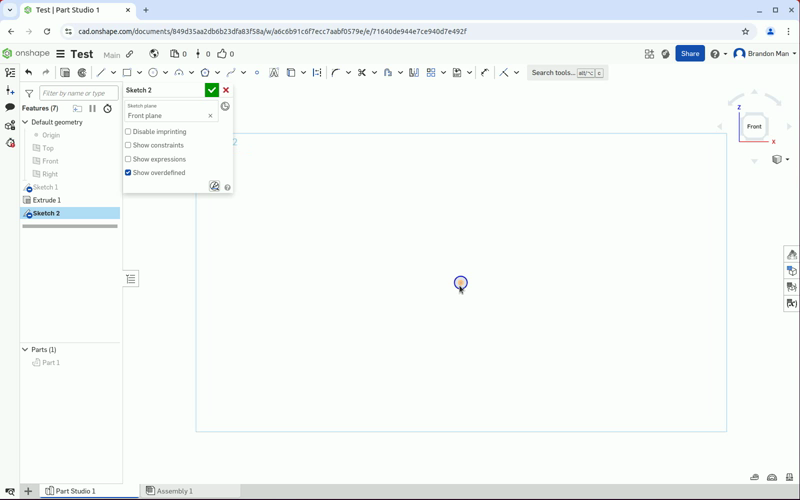
scroll(6)
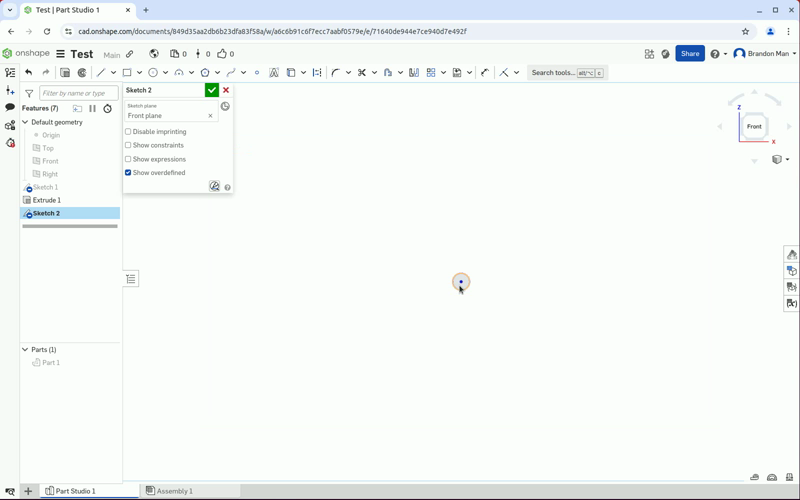
scroll(6)
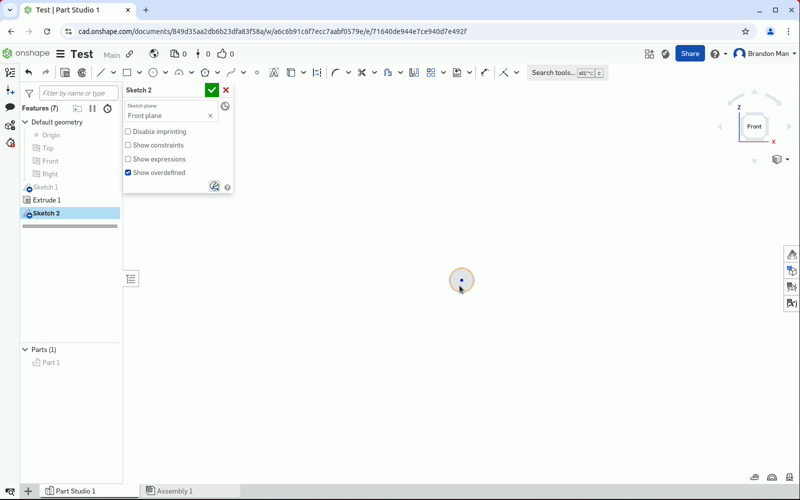
scroll(6)
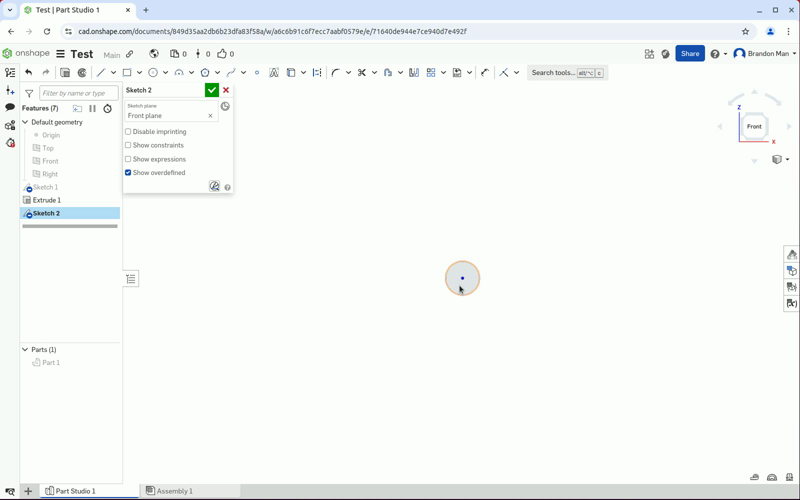
scroll(6)
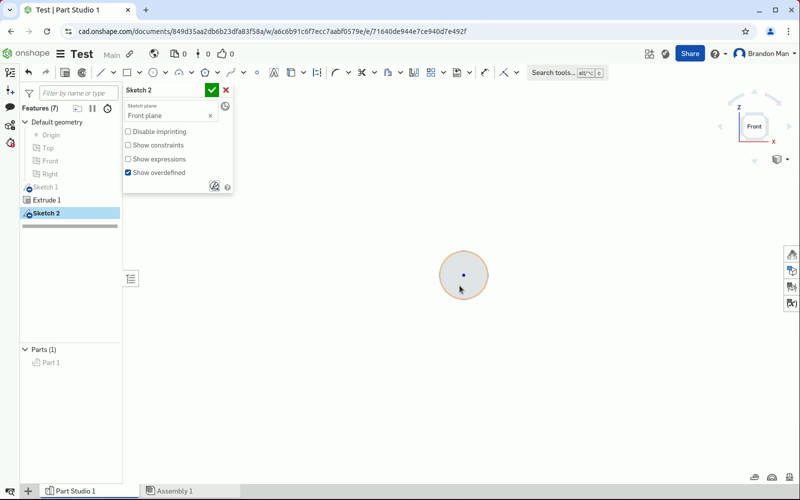
scroll(6)
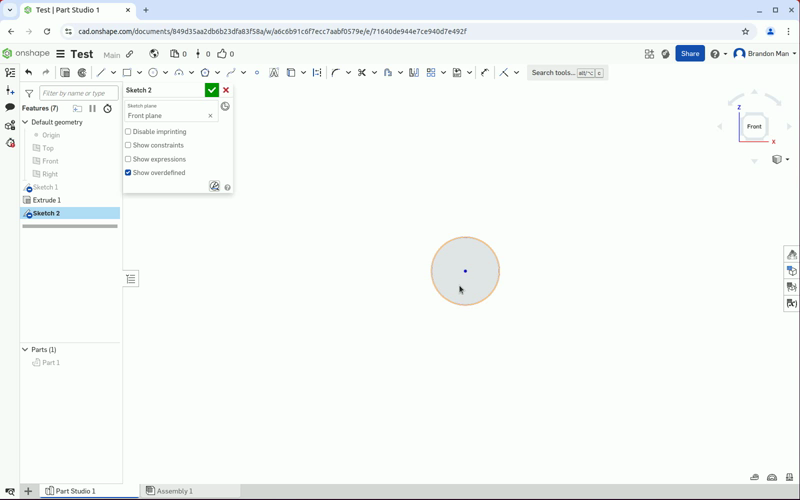
scroll(6)
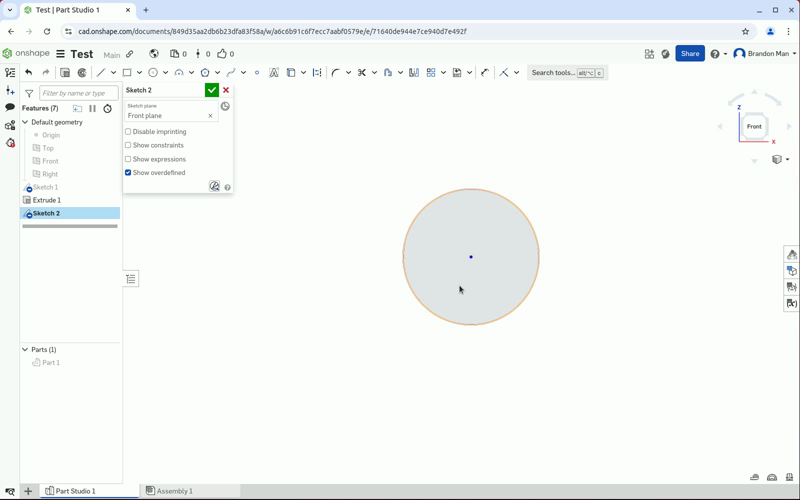
click(459, 285)
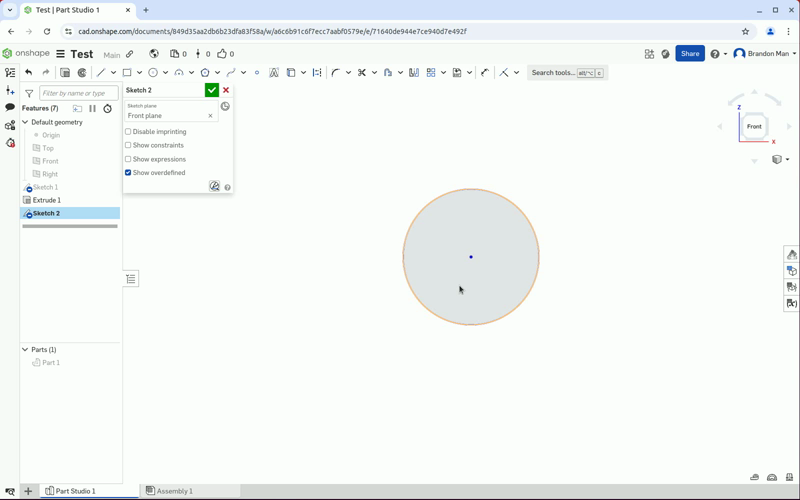
scroll(-6)
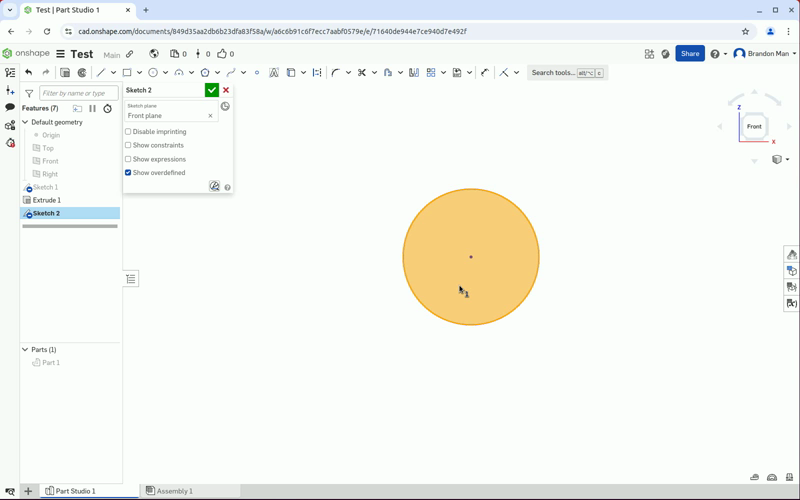
scroll(-6)
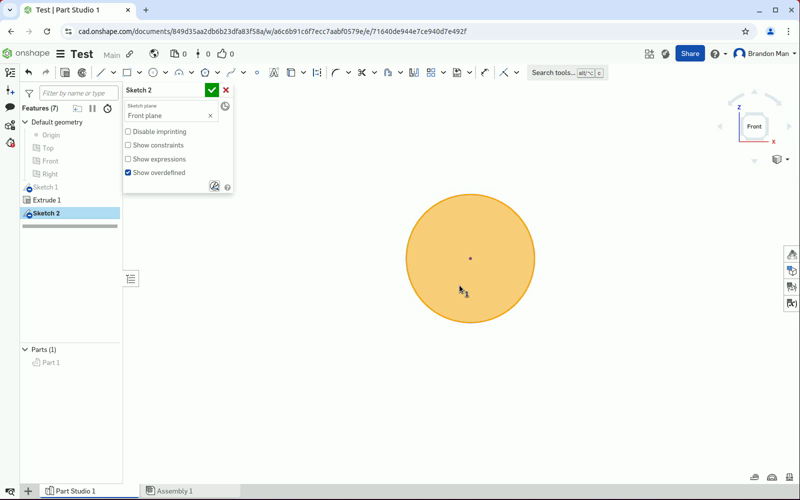
scroll(-6)
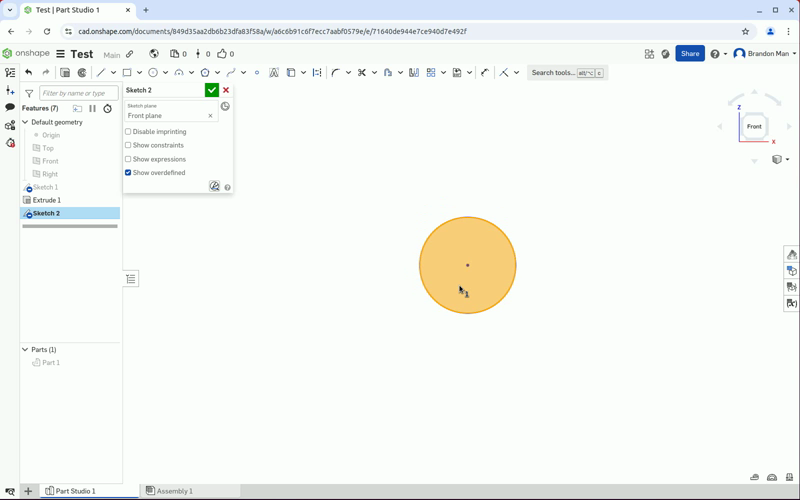
scroll(-6)
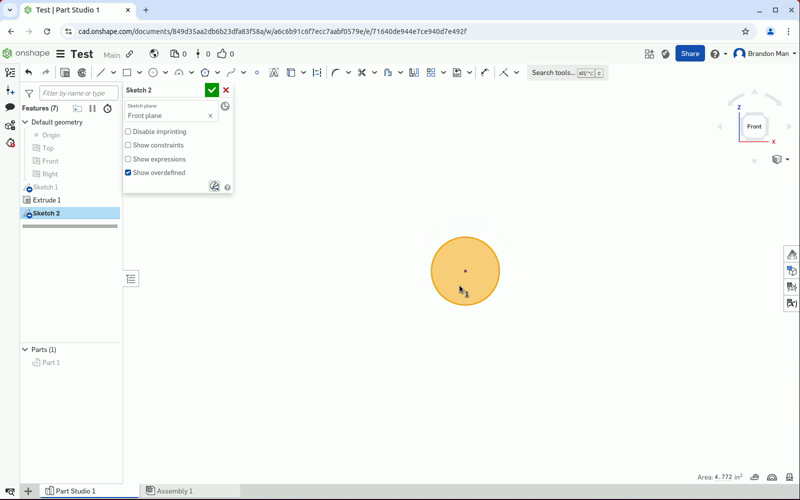
scroll(-6)
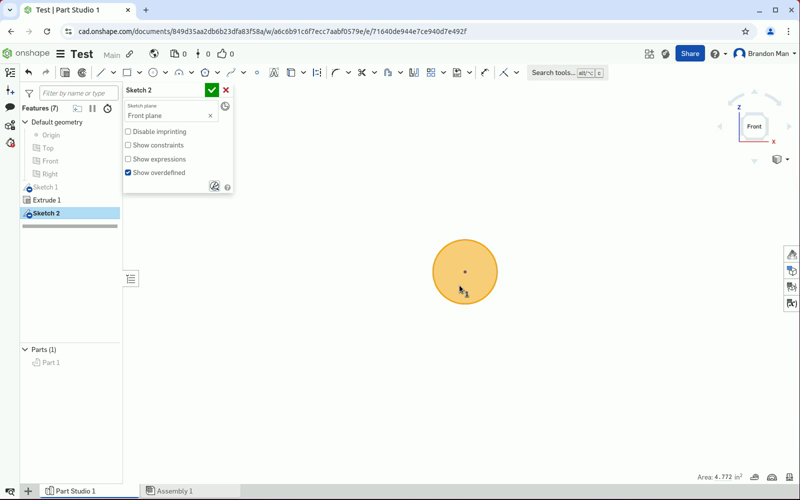
scroll(-6)
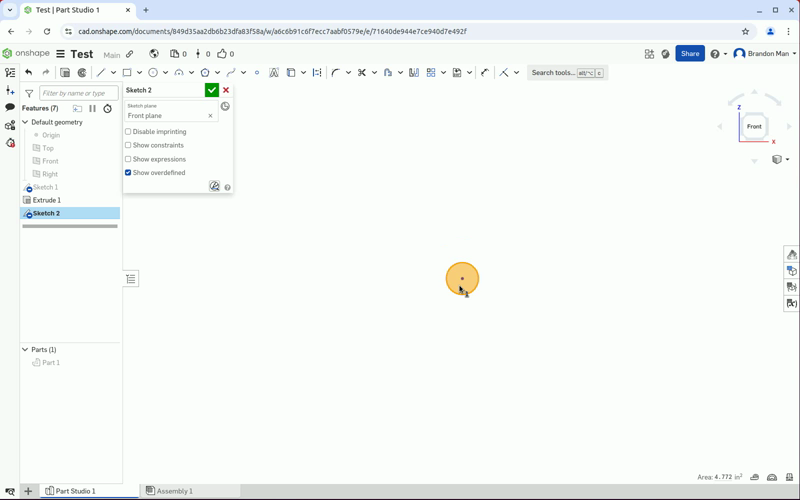
scroll(-6)
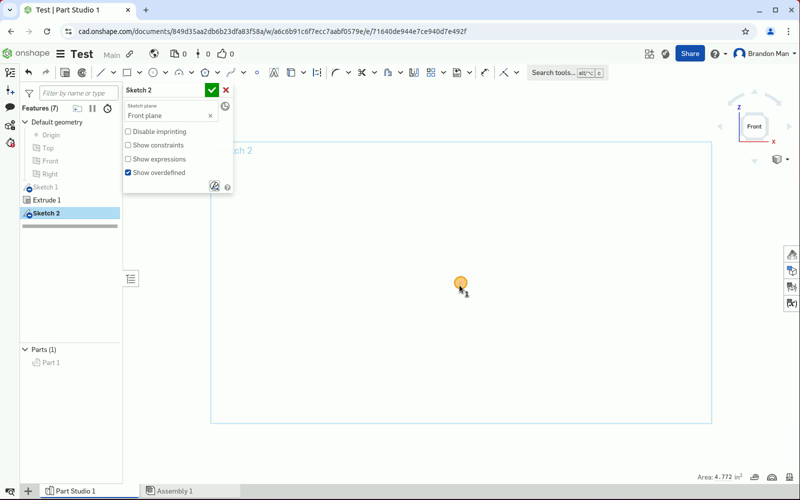
mouse_move(73, 352)
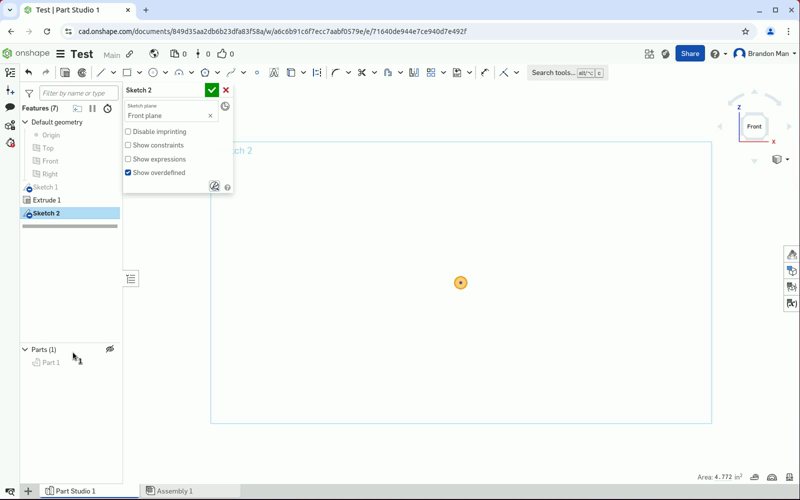
key(shift+y)
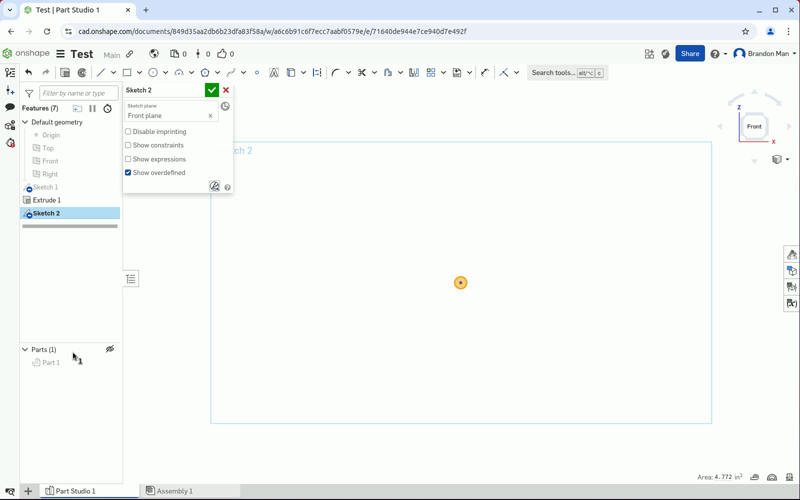
key(shift+e)
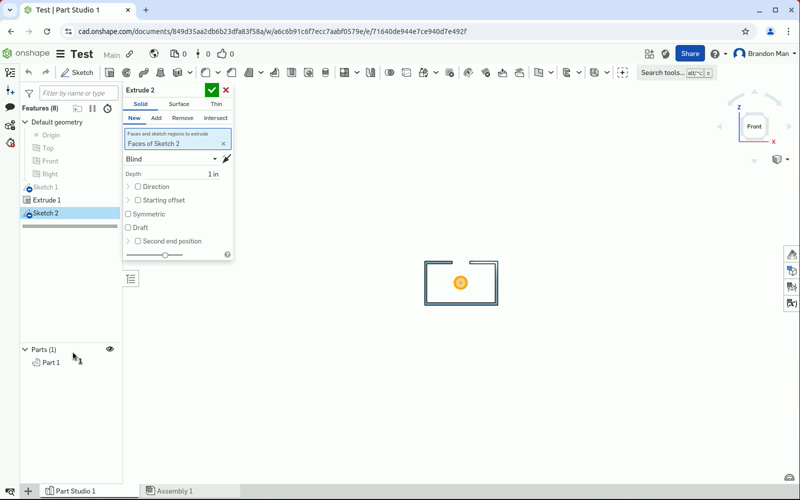
mouse_move(143, 106)
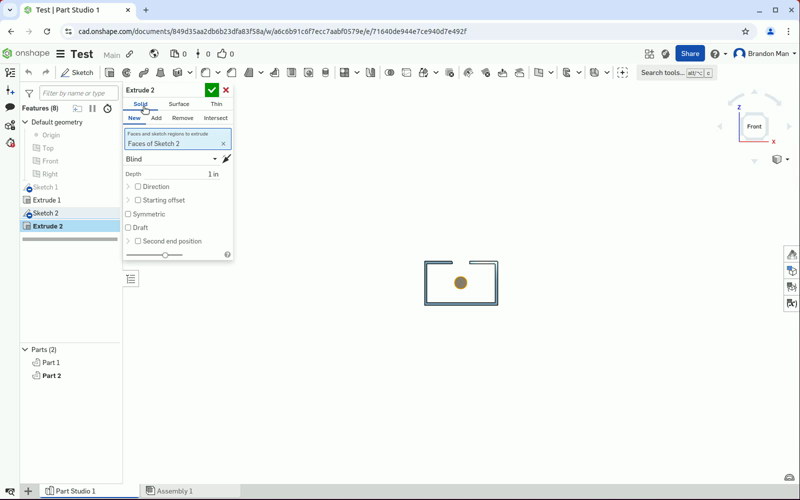
click(143, 106)
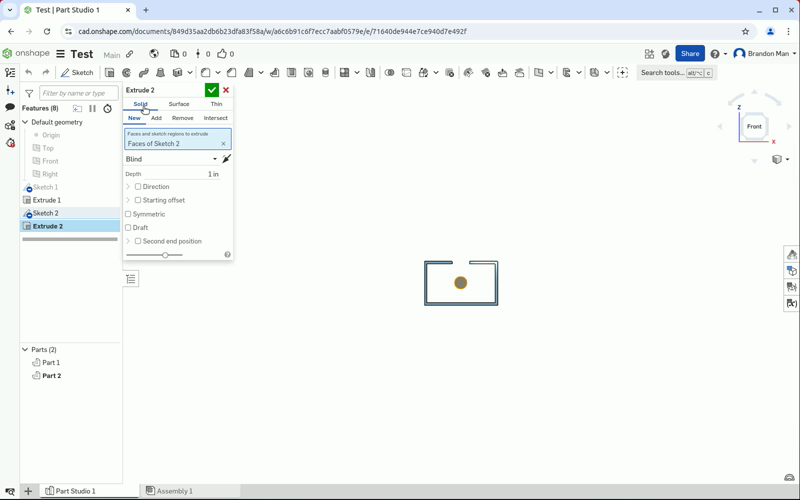
mouse_move(137, 120)
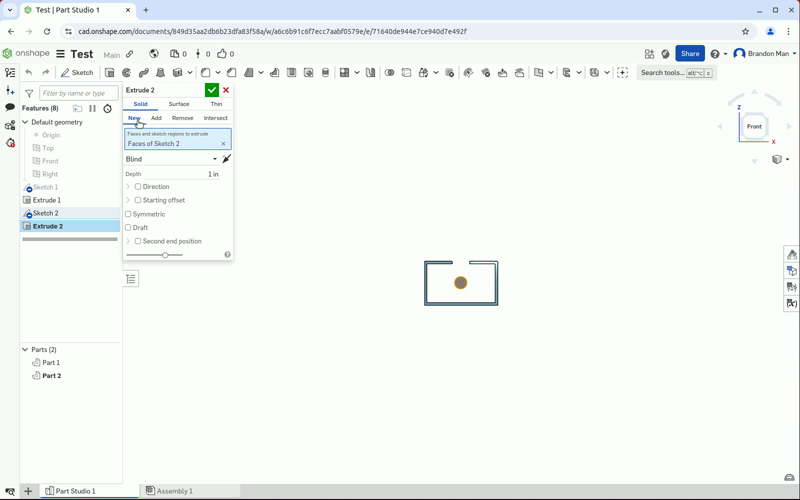
click(137, 120)
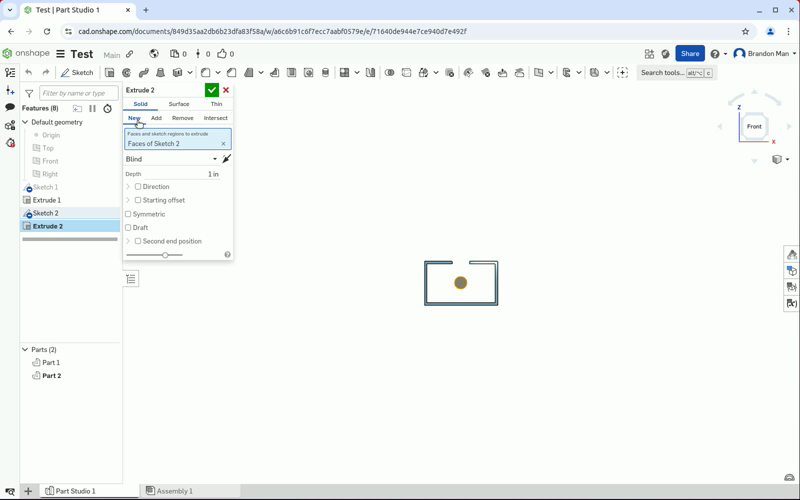
key(tab, 4)
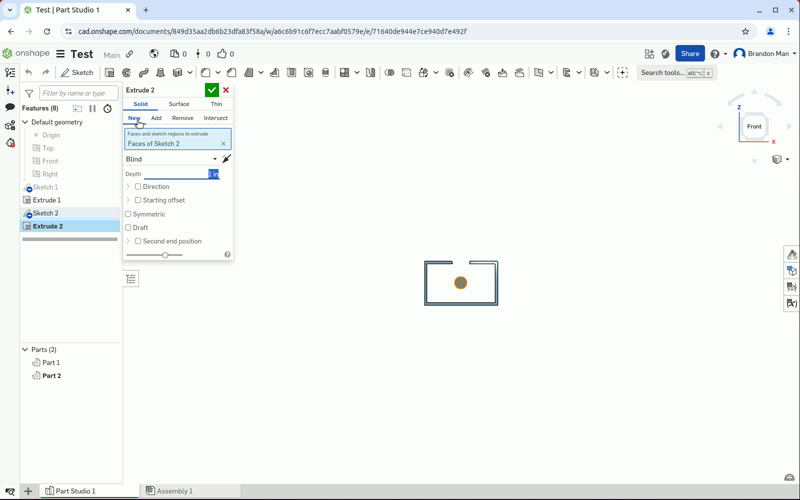
text(44.772)
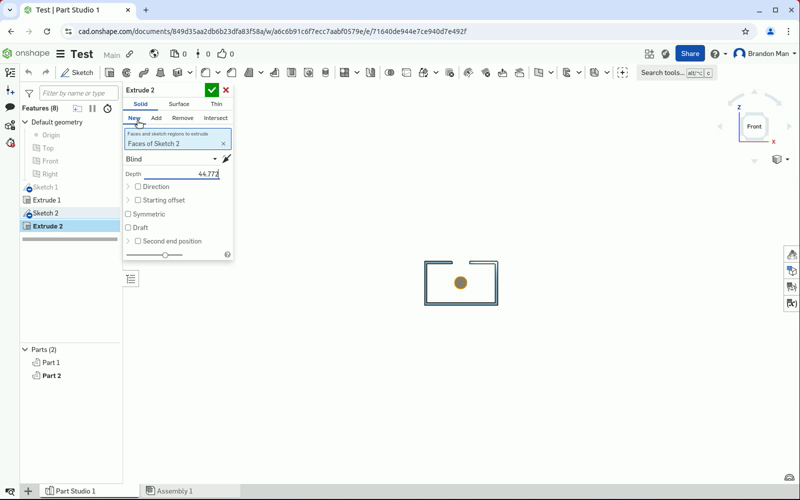
key(tab, 3)
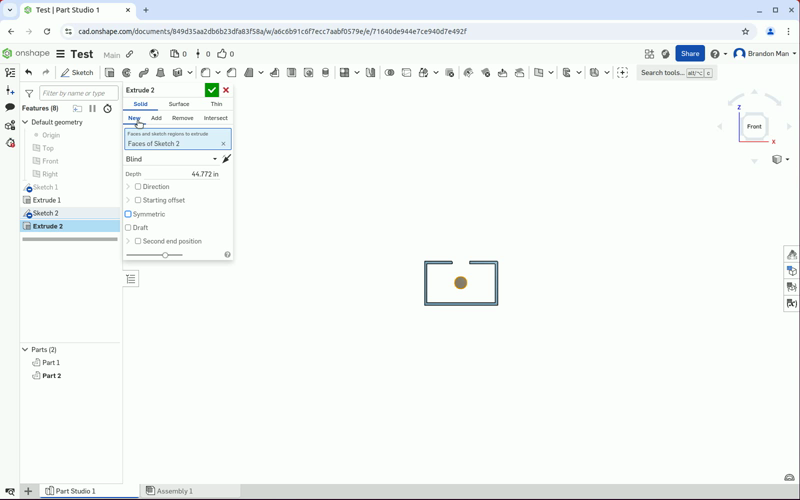
key(space)
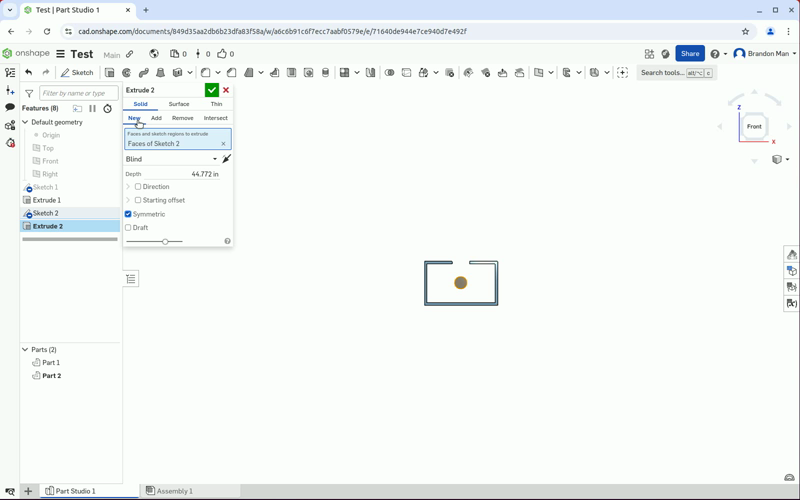
key(enter)
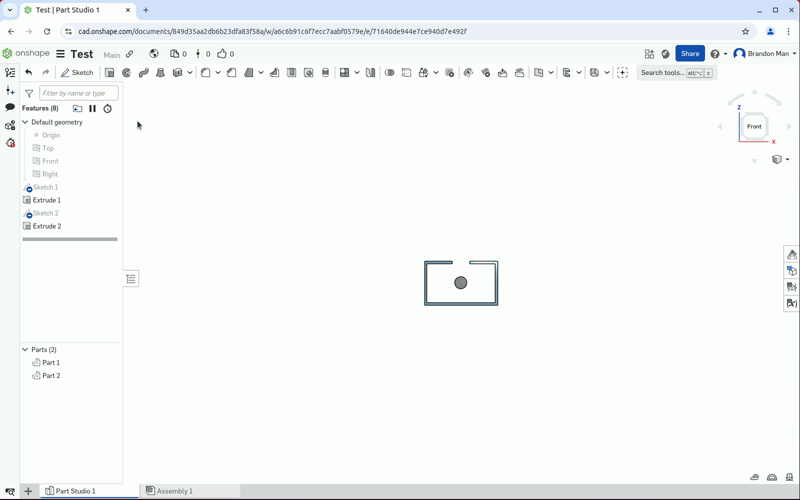
key(shift+h)
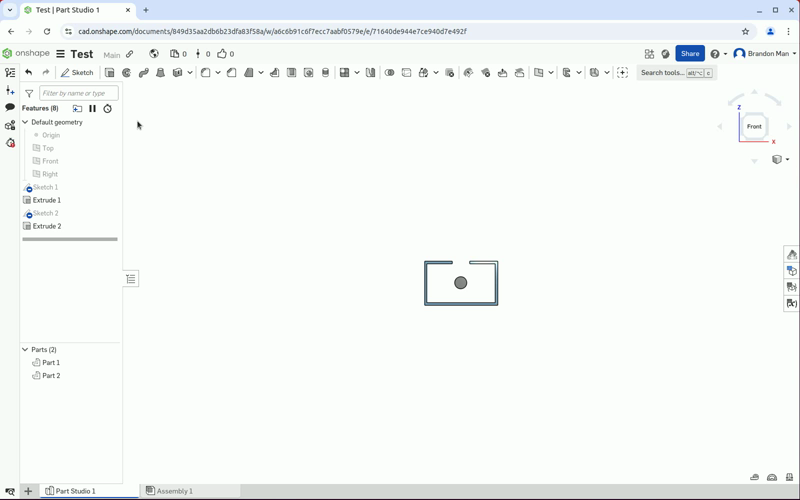
key(shift+h)
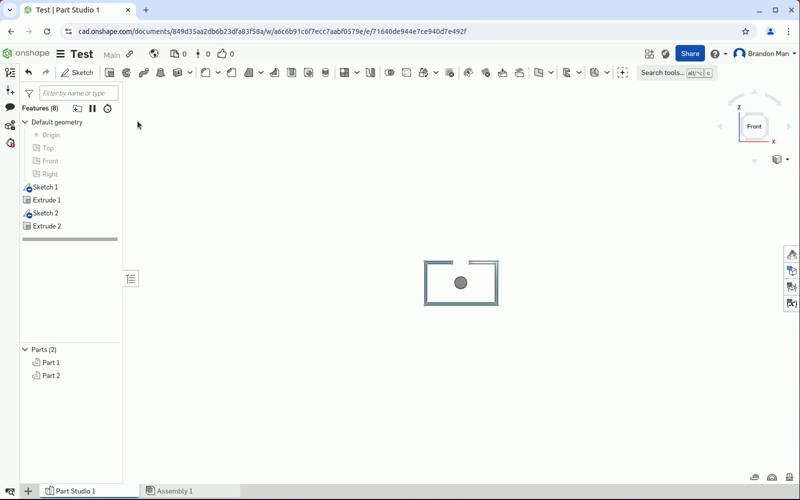
key(shift+7)
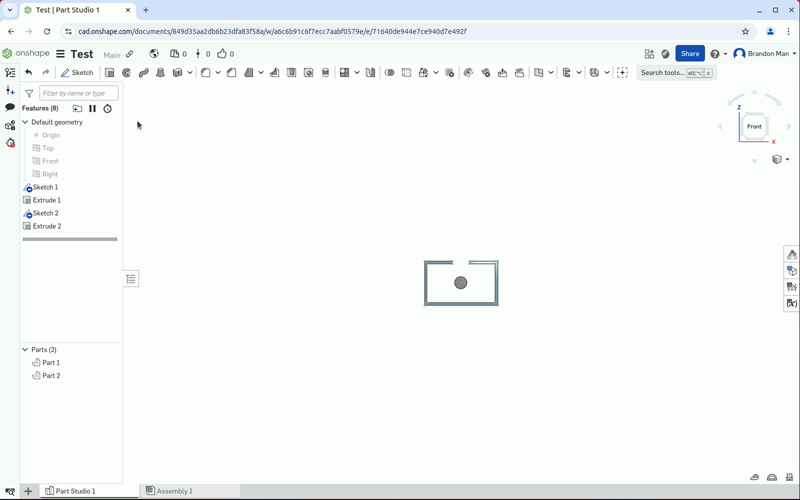
key(left, 2)
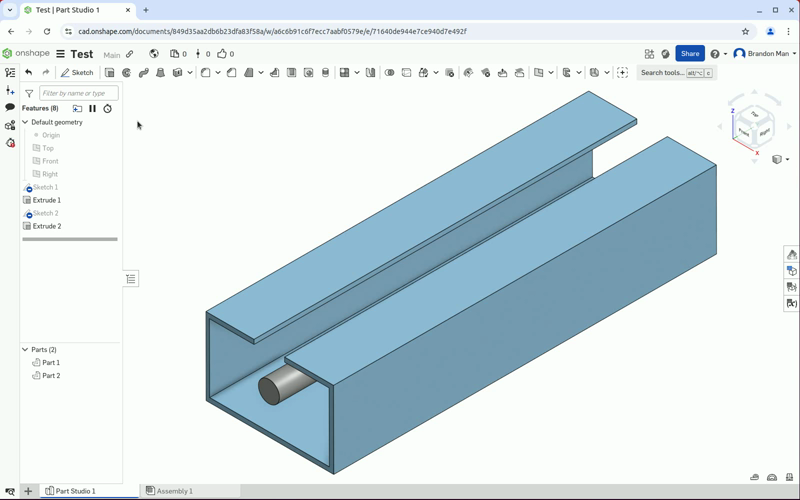
key(down, 2)
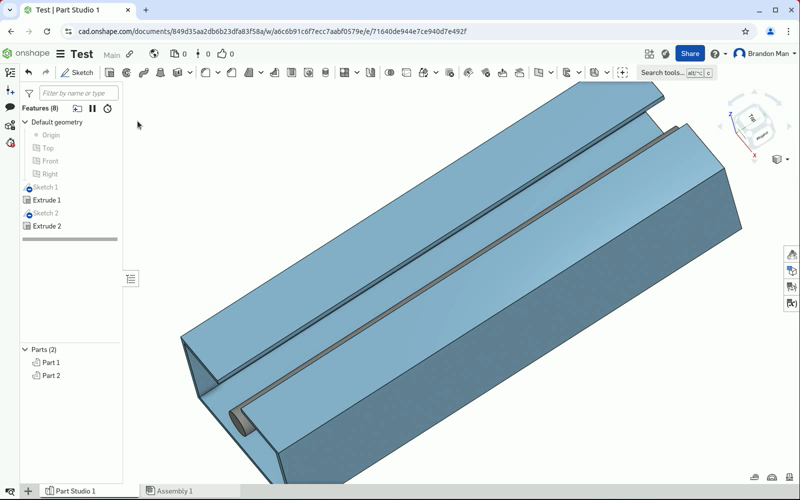
key(up, 2)
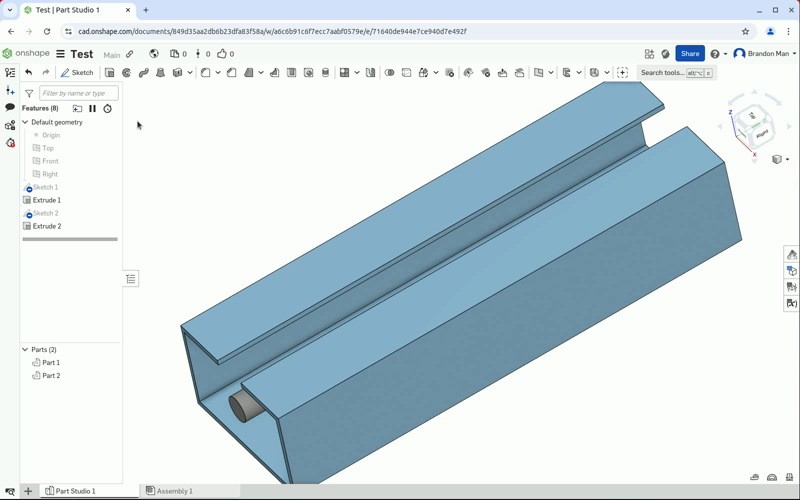
key(right, 2)
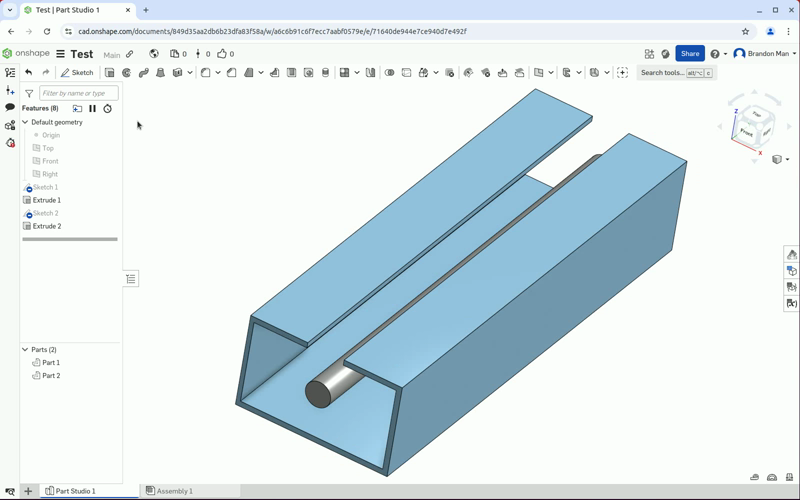
mouse_move(73, 189)
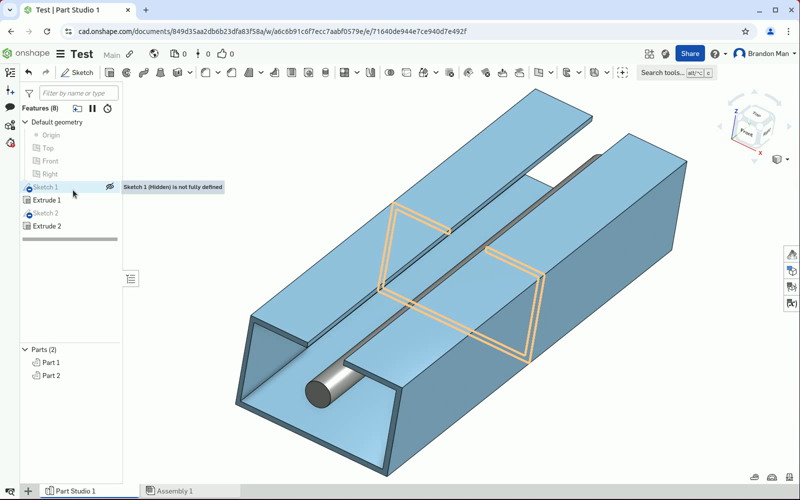
click(73, 189)